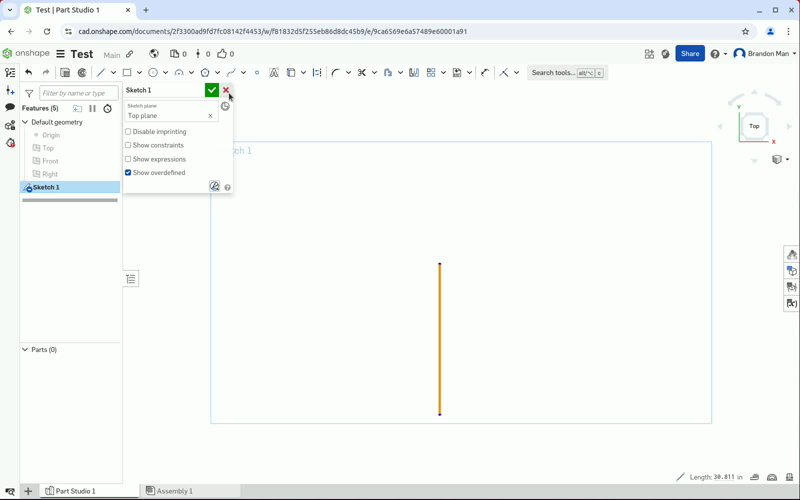
key(shift+h)
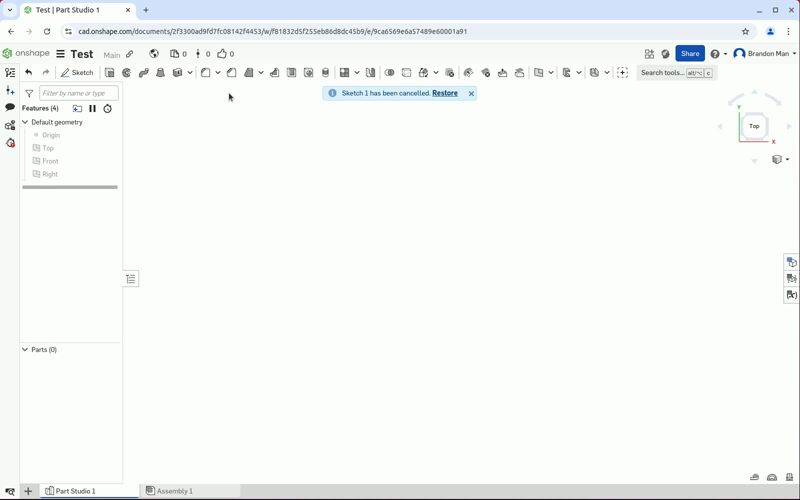
mouse_move(73, 352)
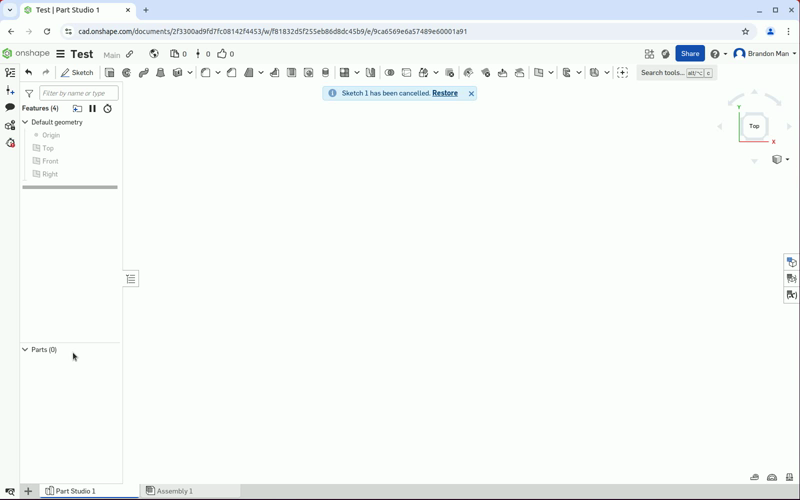
key(y)
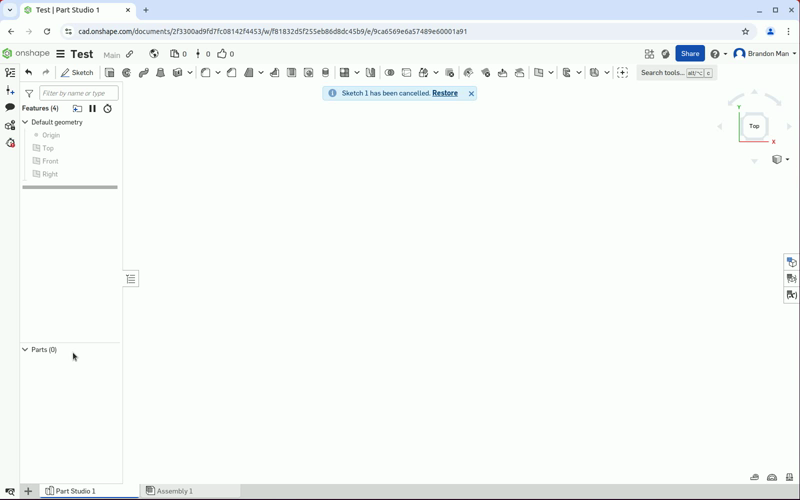
key(shift+p)
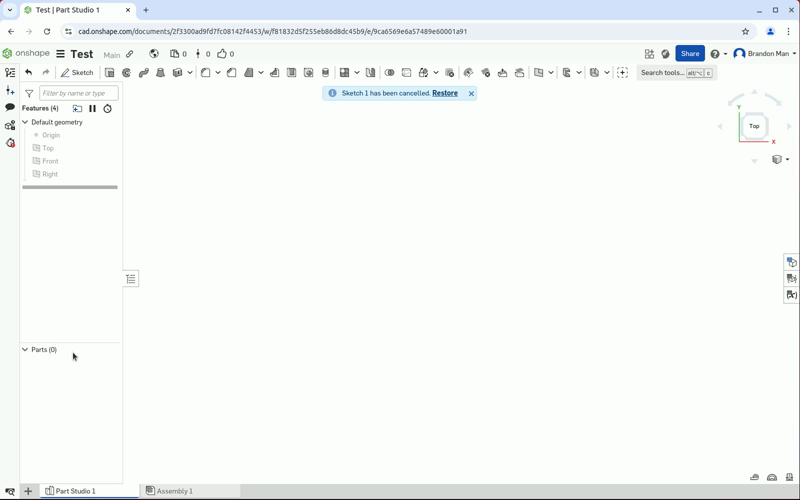
key(space)
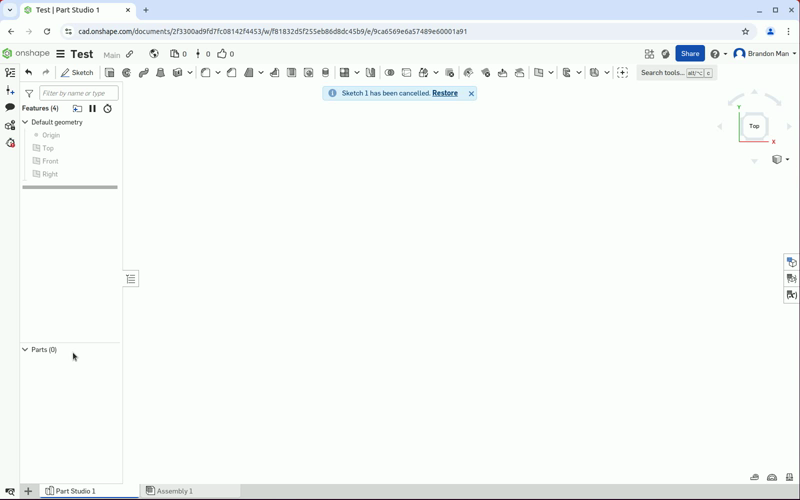
key_down(shift)
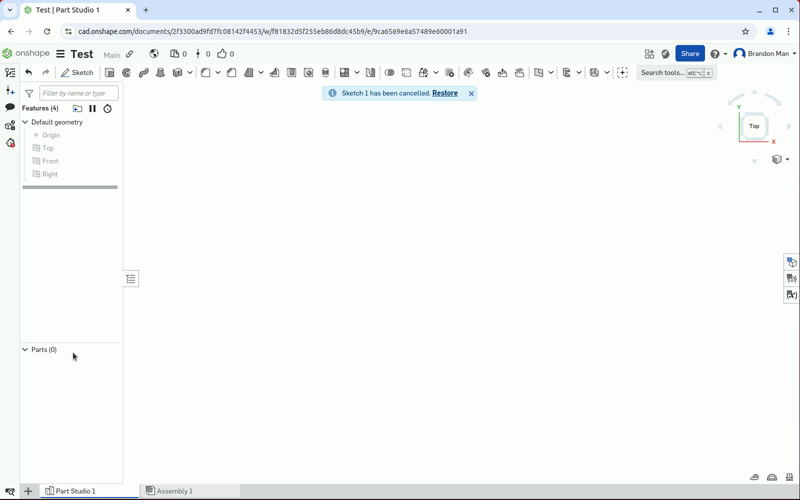
key(up)
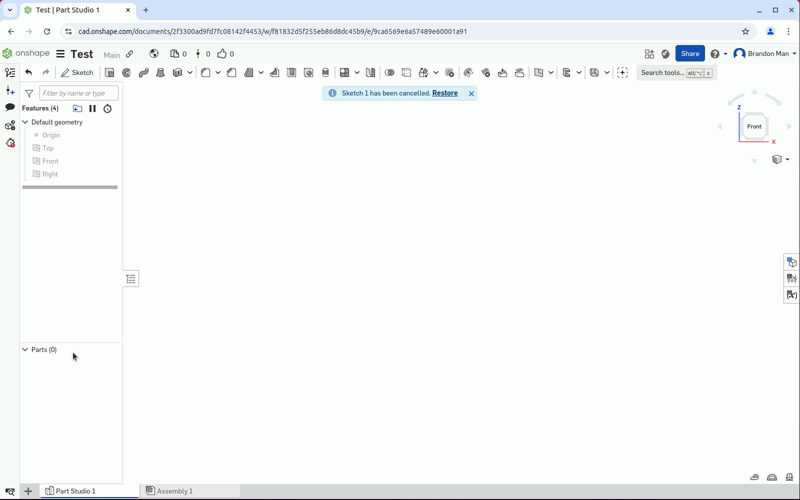
key_up(shift)
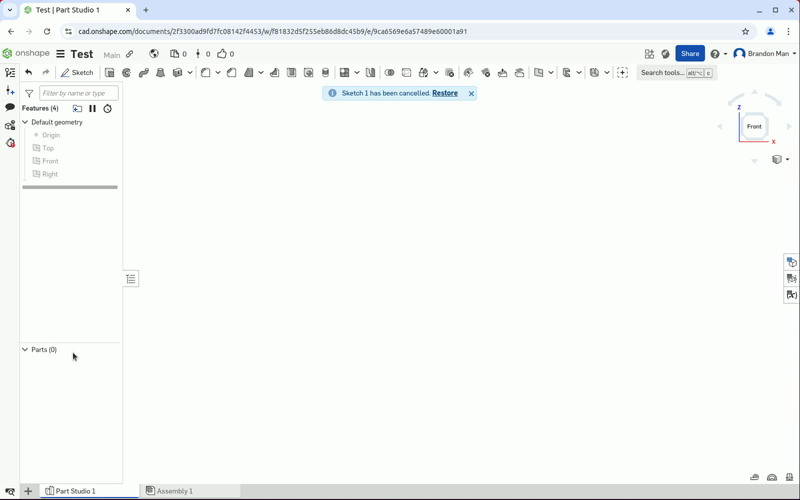
mouse_move(73, 352)
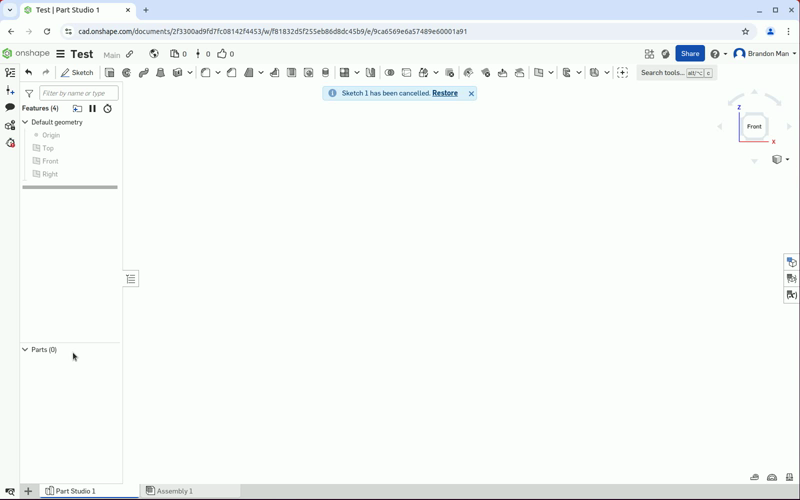
key(shift+y)
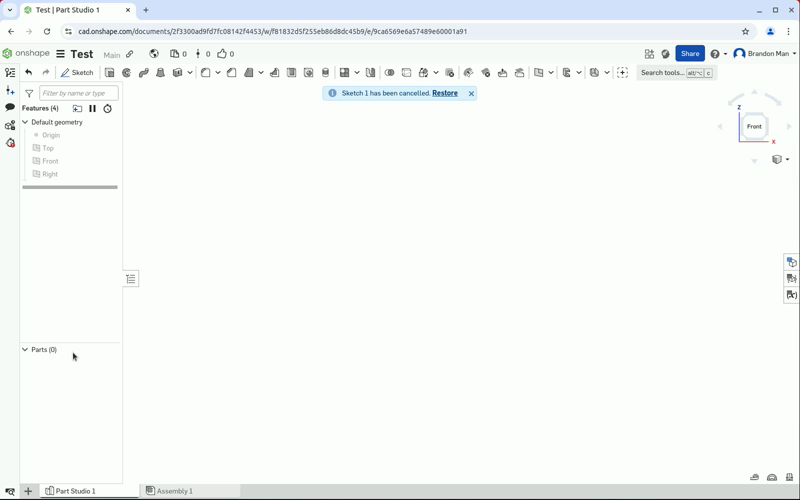
key(shift+s)
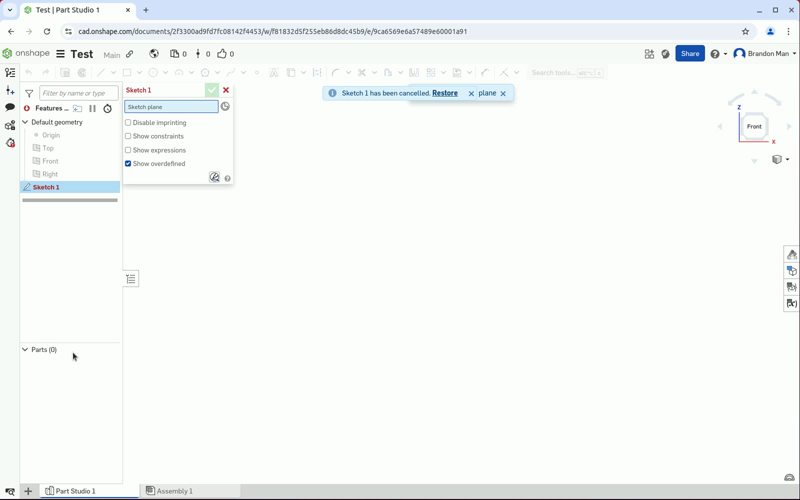
mouse_move(73, 163)
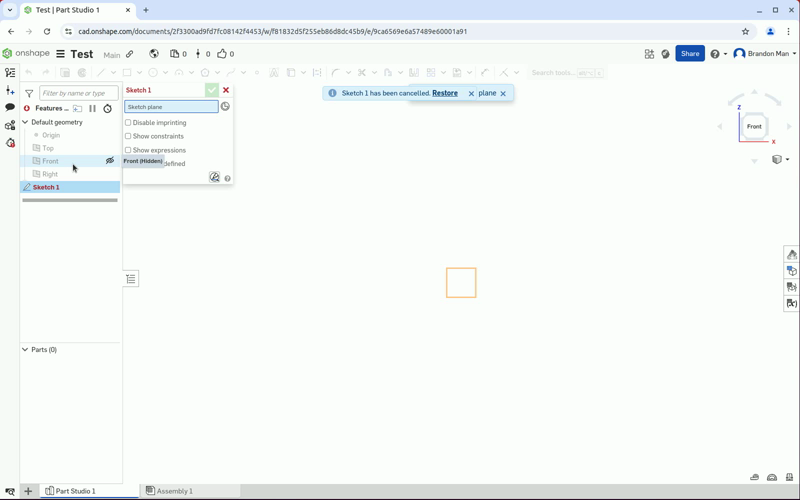
click(73, 163)
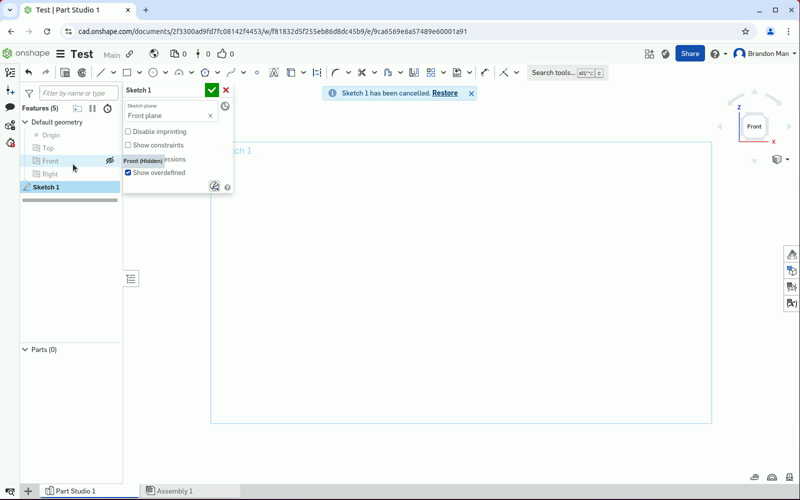
mouse_move(73, 352)
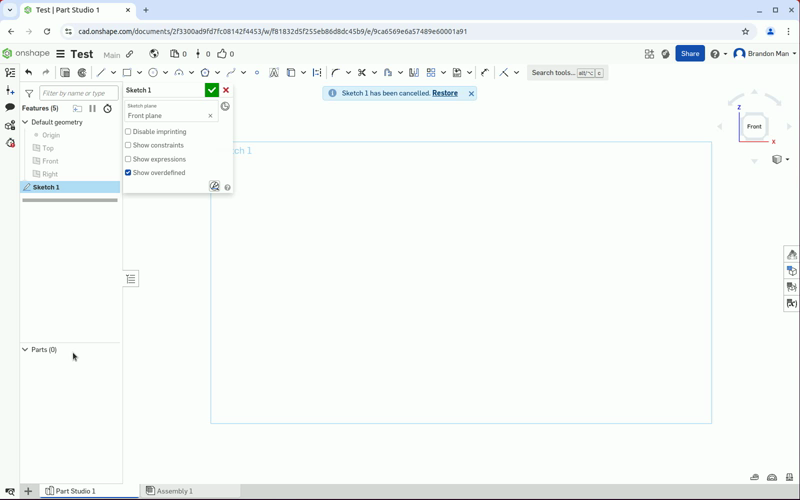
key(y)
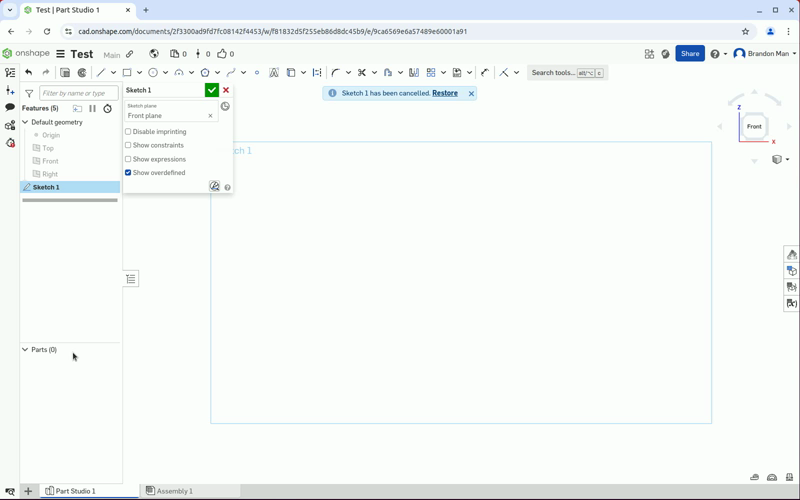
key(c)
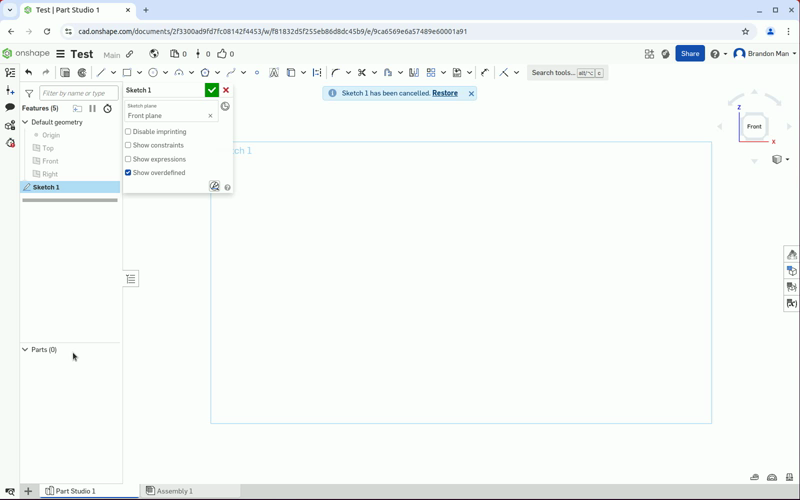
key_down(shift)
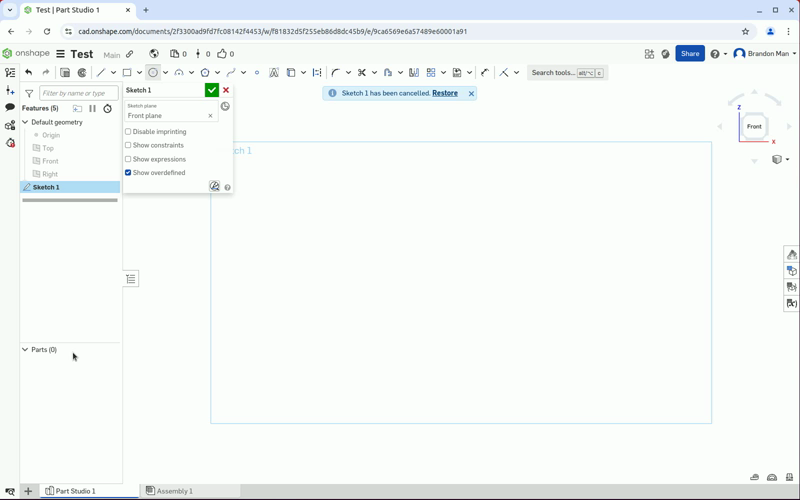
mouse_move(461, 282)
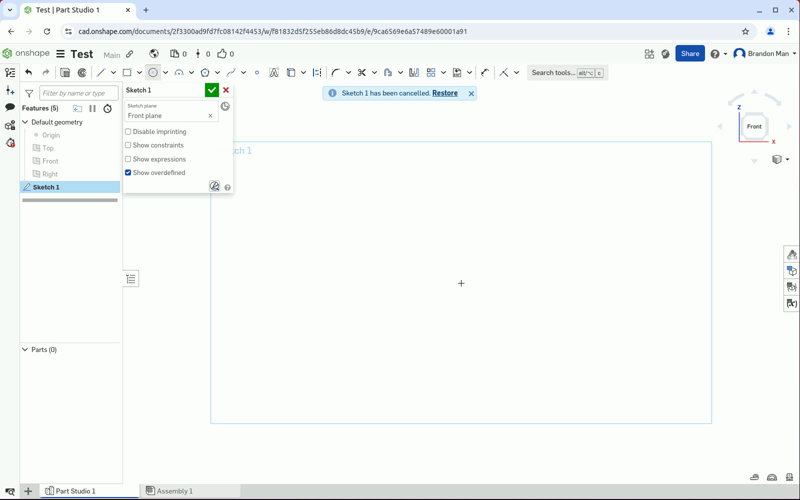
click(461, 282)
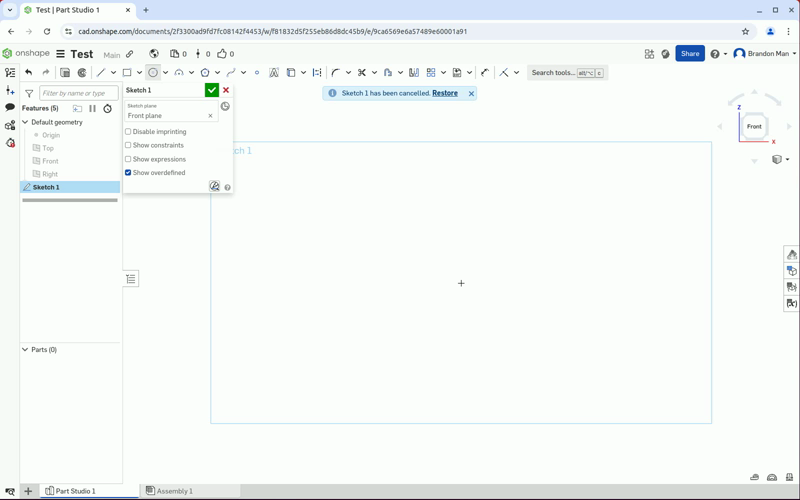
key_up(shift)
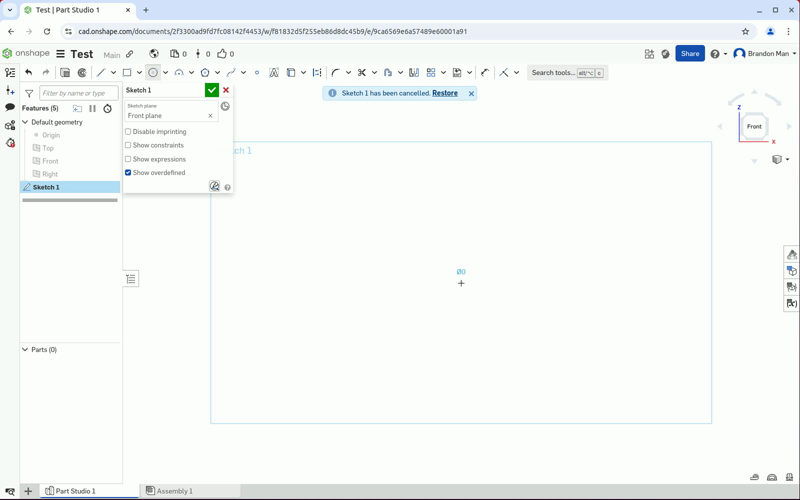
mouse_move(524, 282)
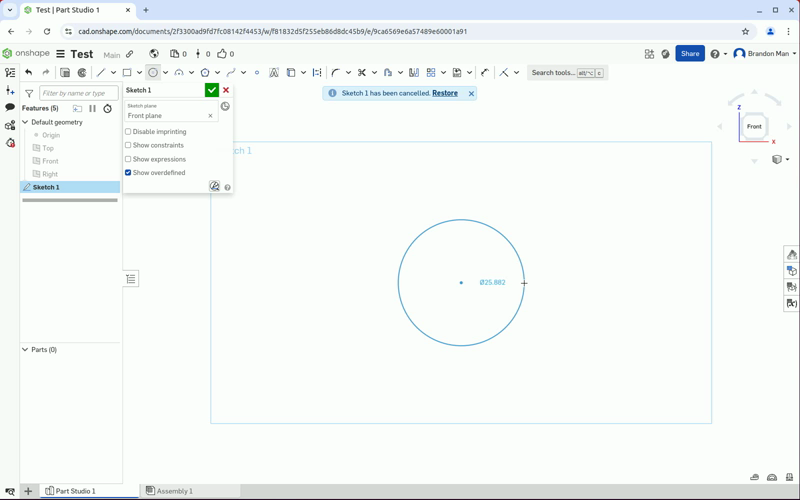
click(524, 282)
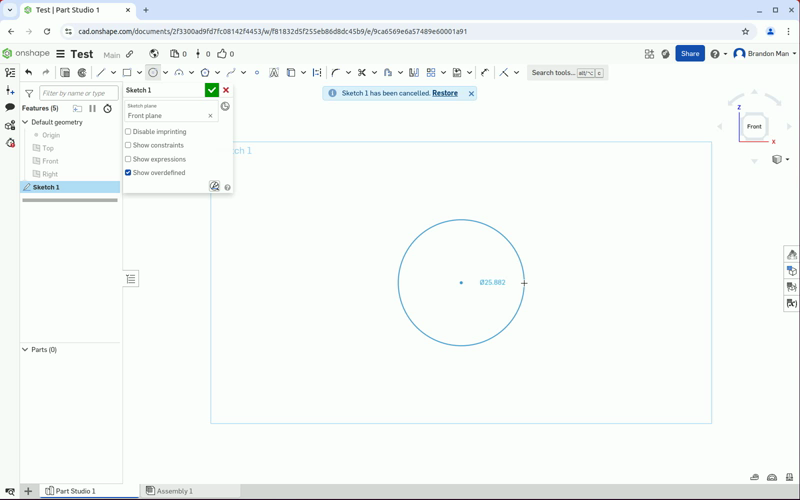
key(esc)
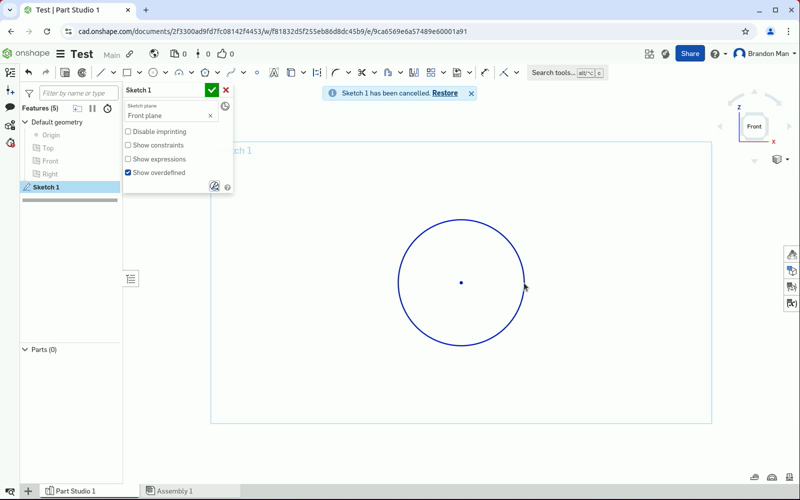
key(c)
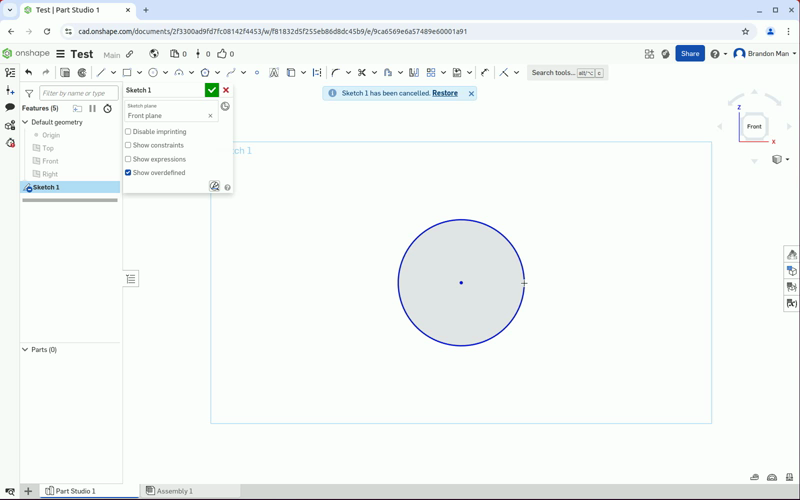
key_down(shift)
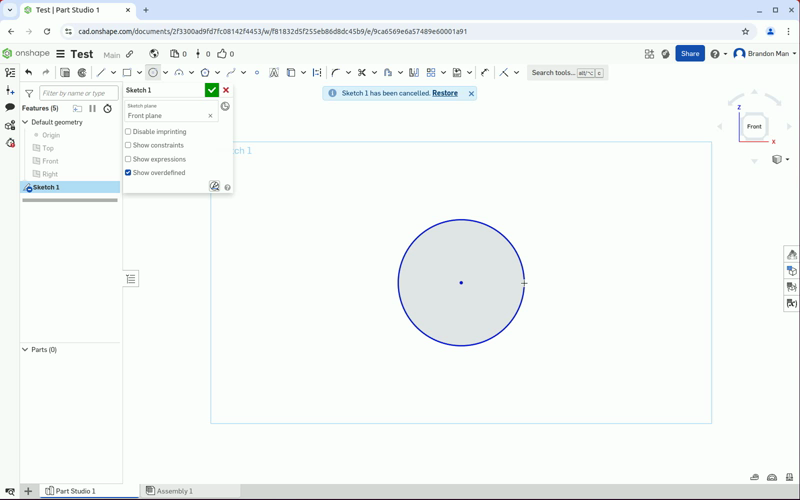
mouse_move(461, 282)
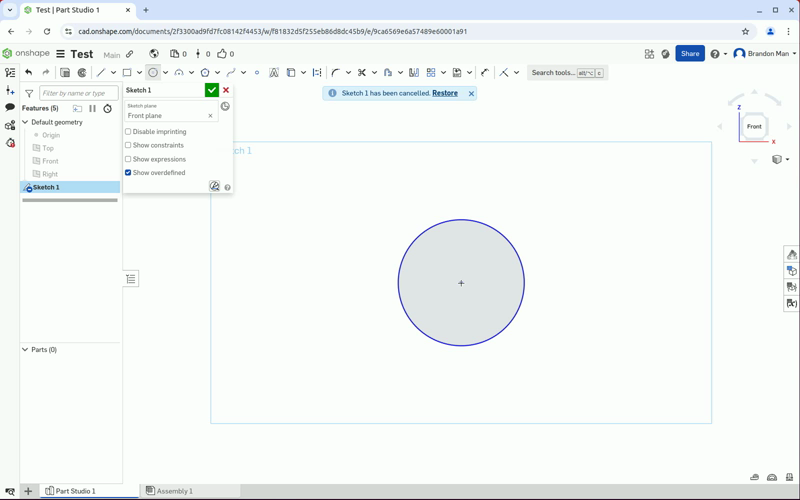
click(461, 282)
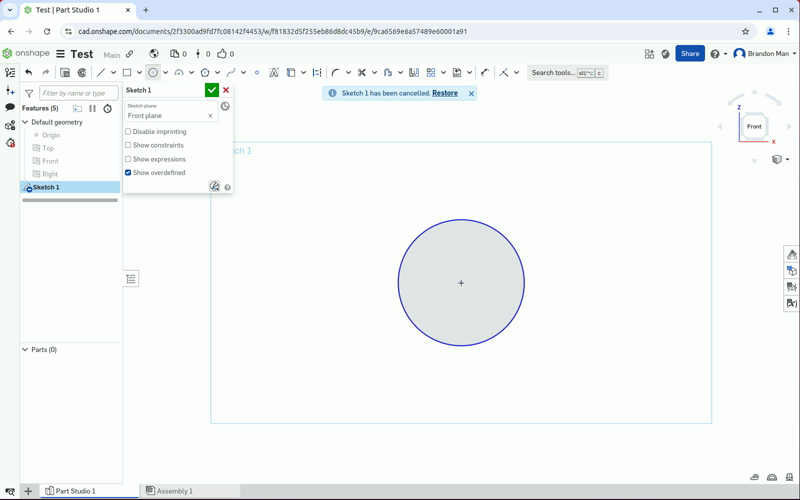
key_up(shift)
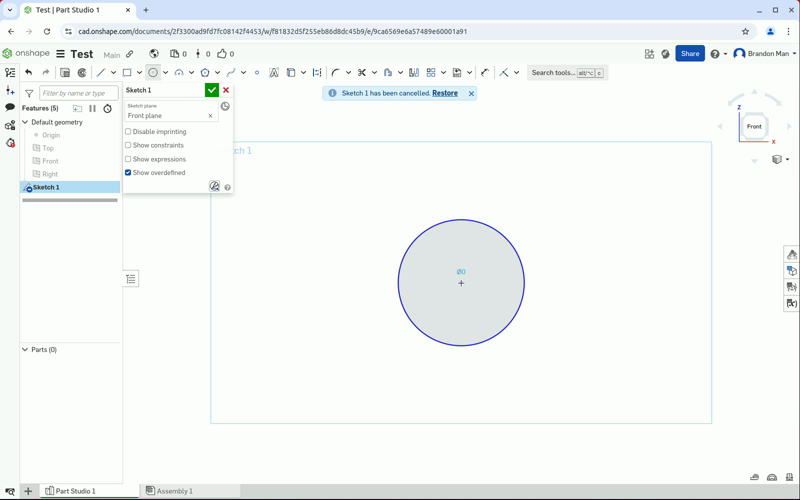
mouse_move(509, 282)
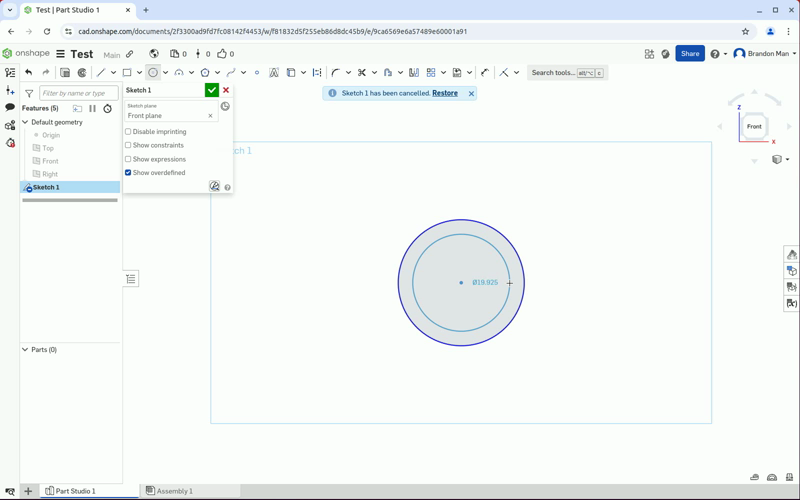
click(509, 282)
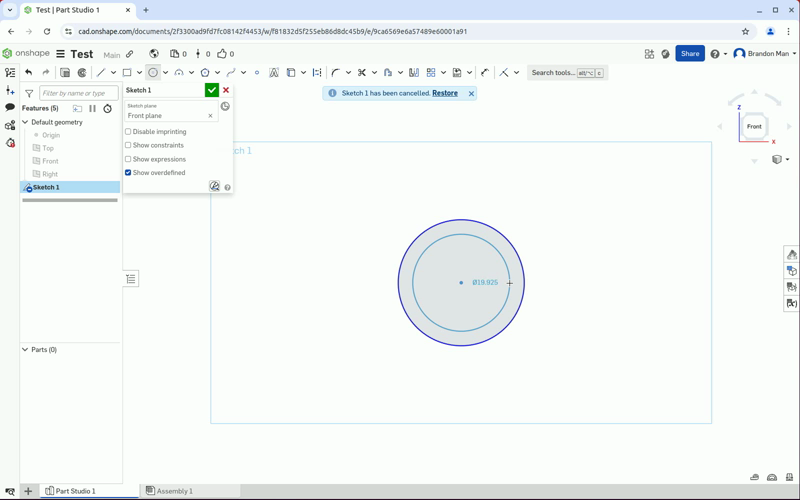
key(esc)
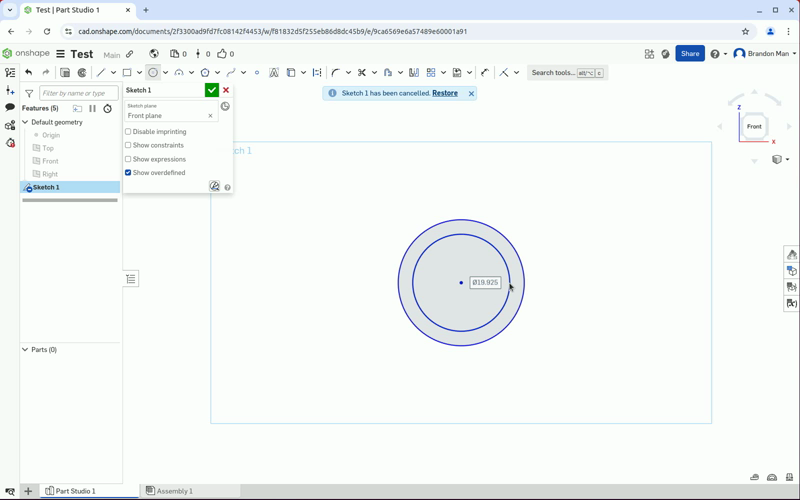
mouse_move(422, 239)
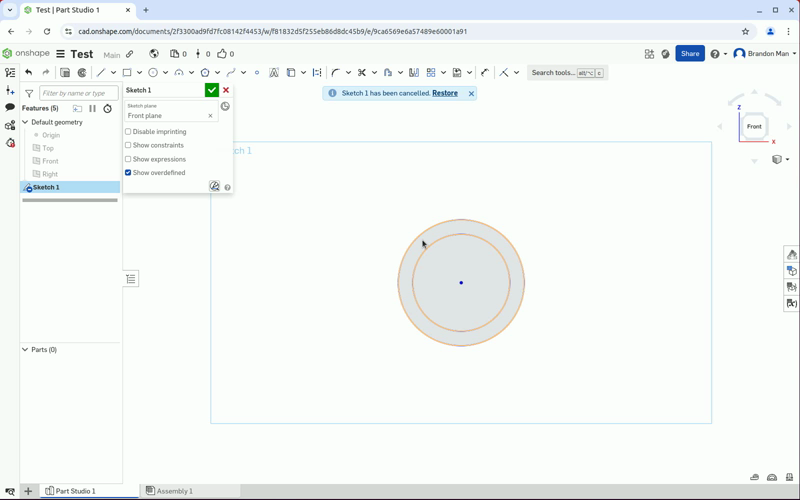
click(422, 239)
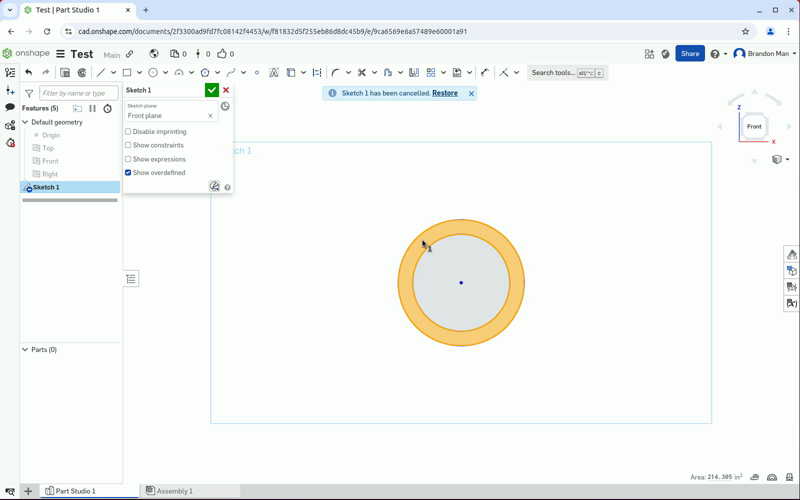
mouse_move(73, 352)
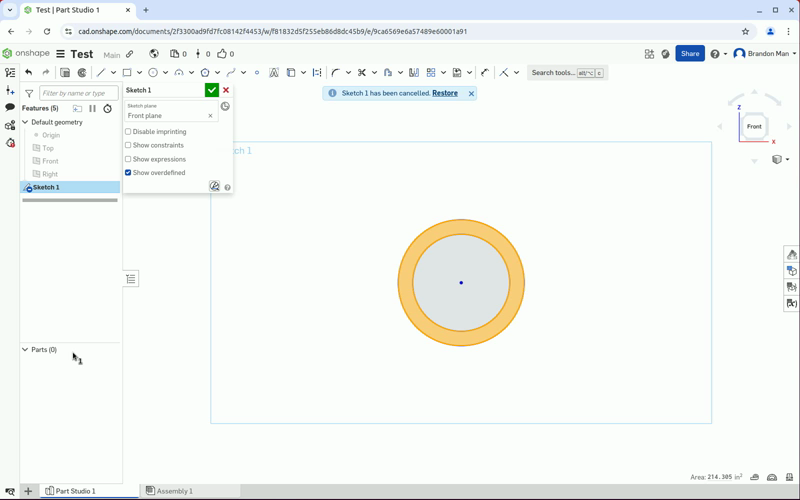
key(shift+y)
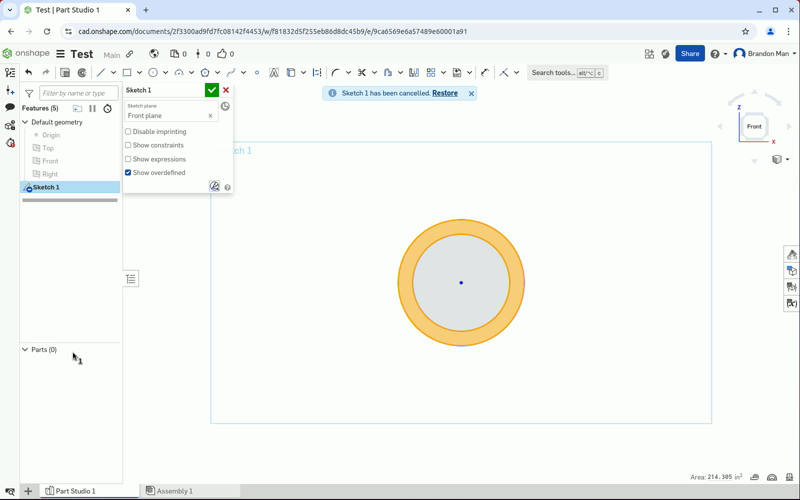
key(shift+e)
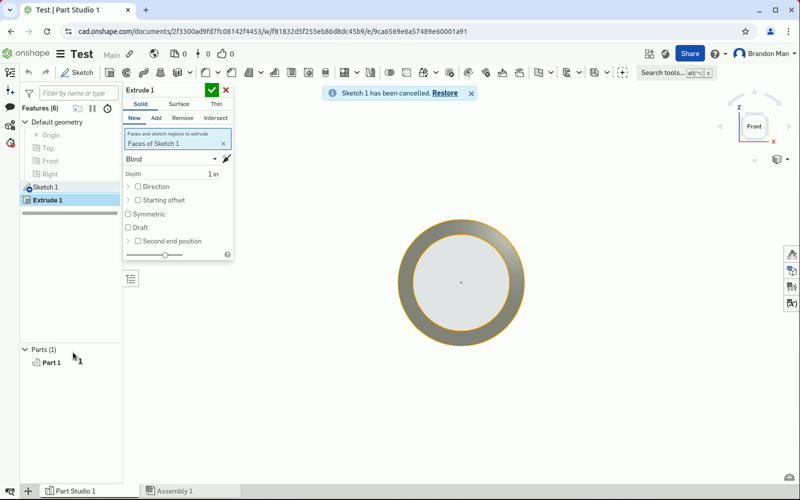
mouse_move(143, 106)
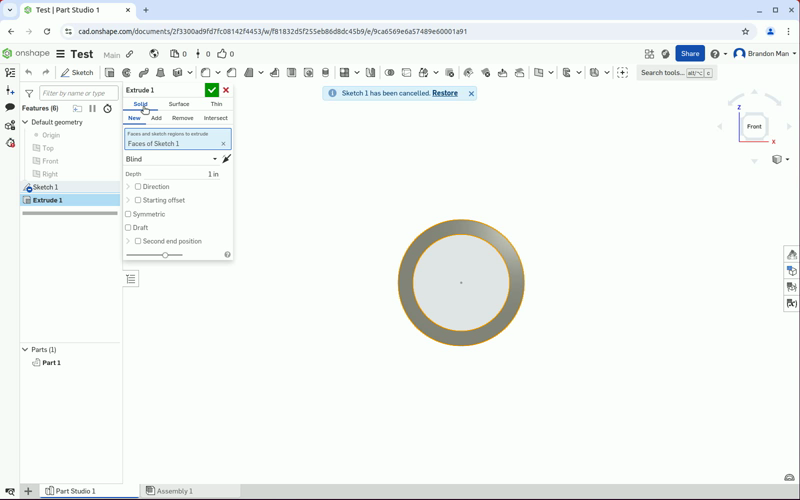
click(143, 106)
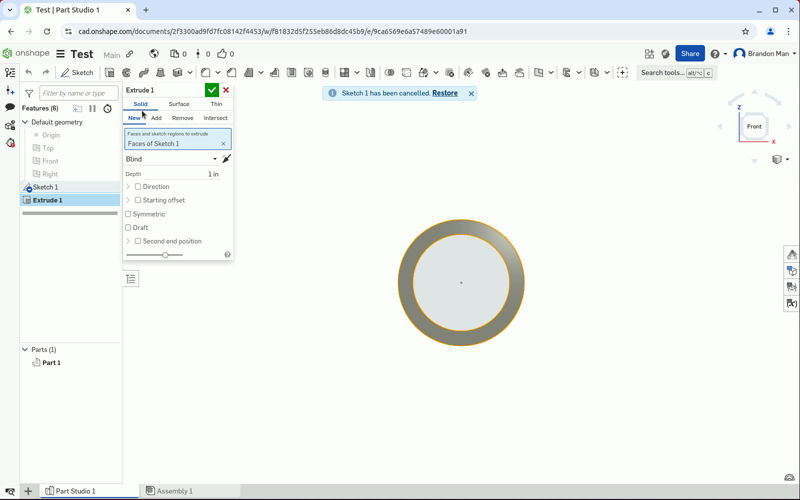
mouse_move(137, 120)
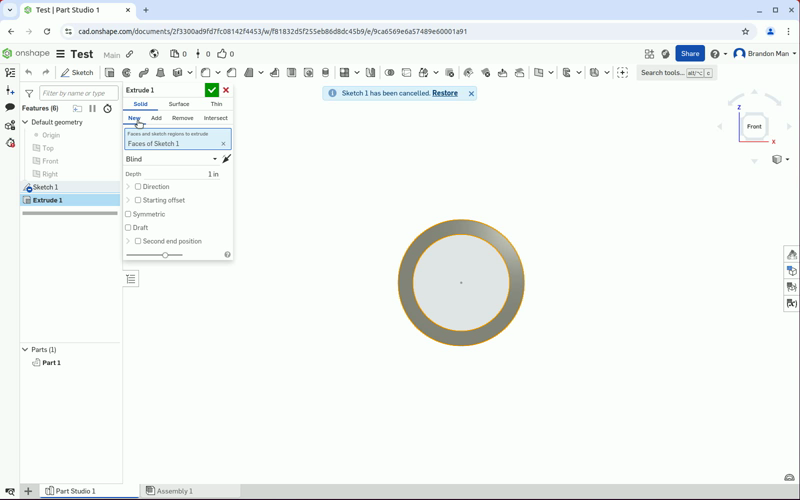
click(137, 120)
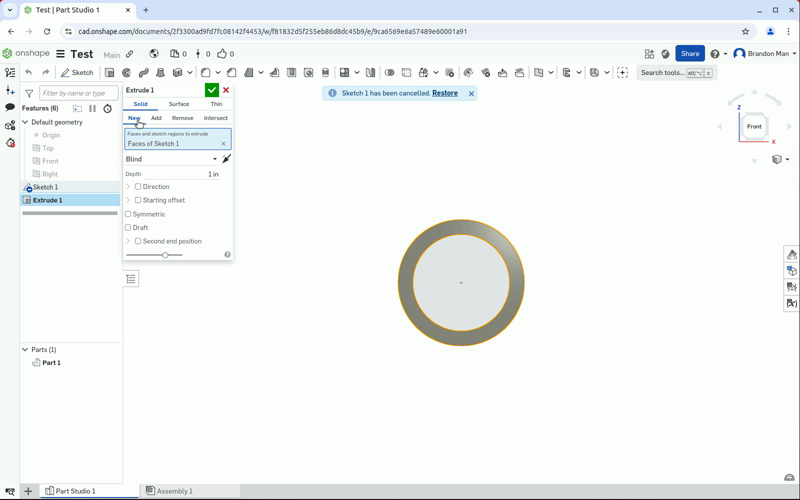
key(tab, 4)
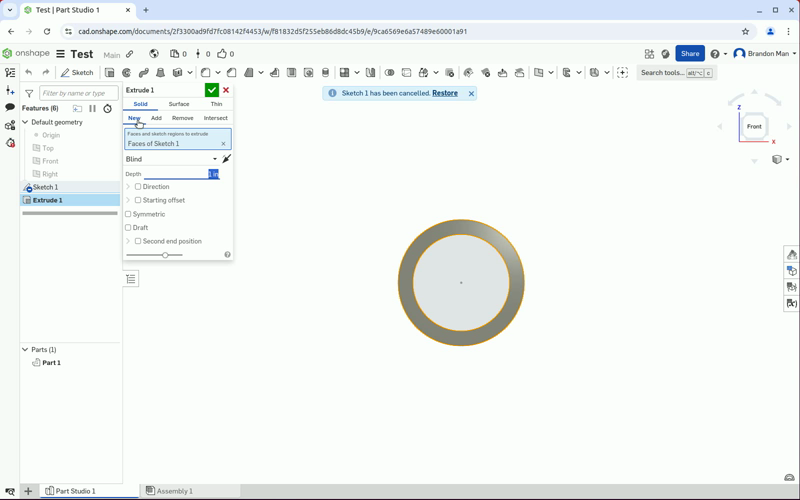
text(9.869)
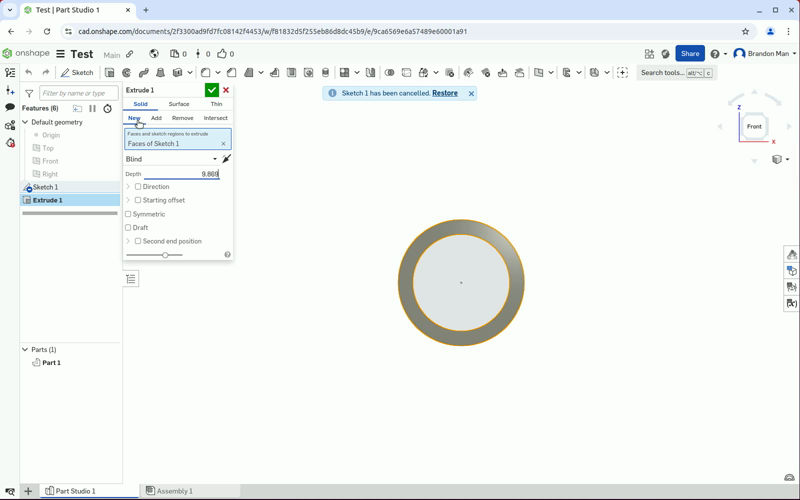
key(enter)
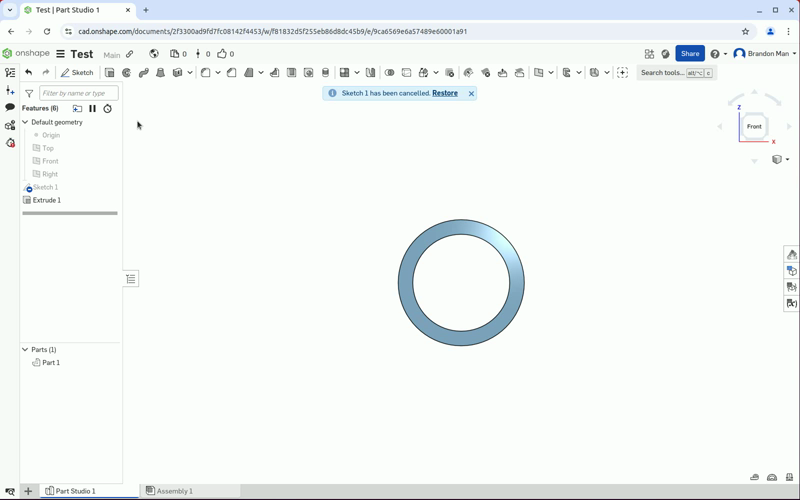
key(shift+h)
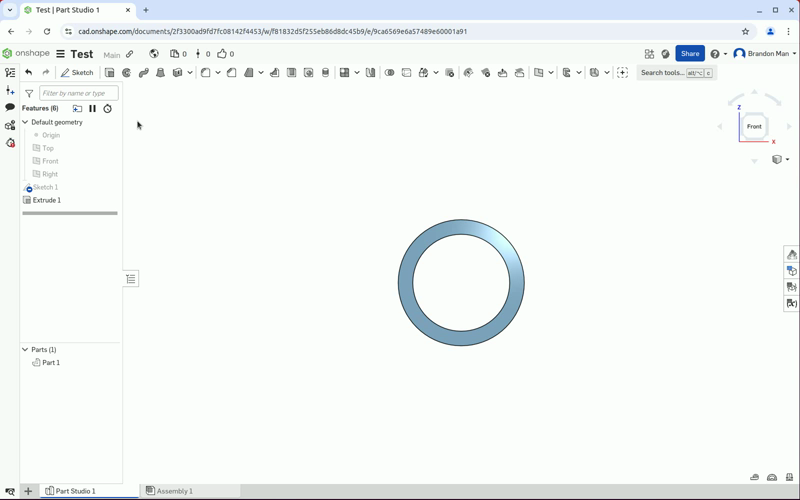
key(shift+h)
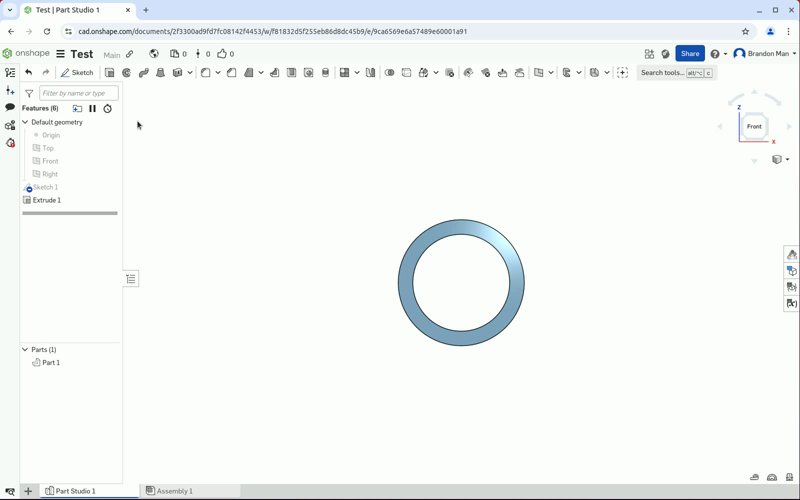
mouse_move(73, 189)
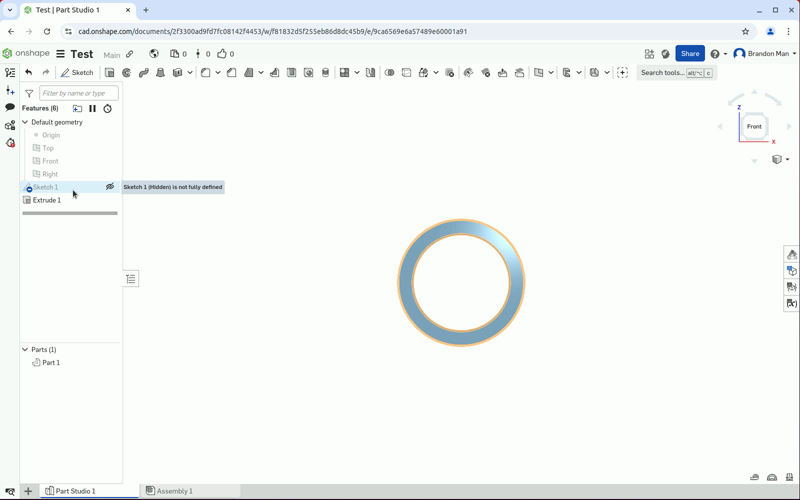
click(73, 189)
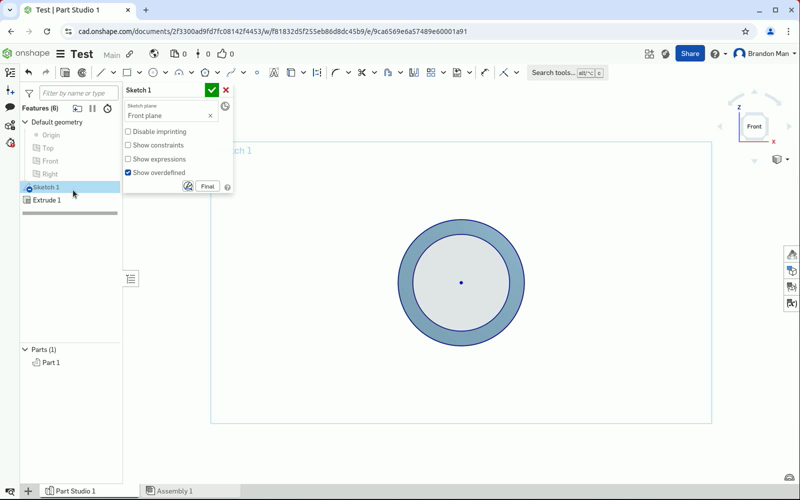
mouse_move(229, 92)
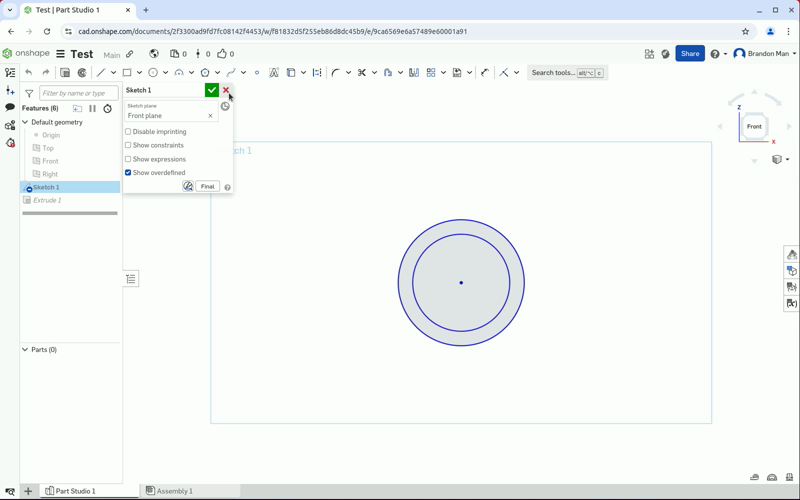
click(229, 92)
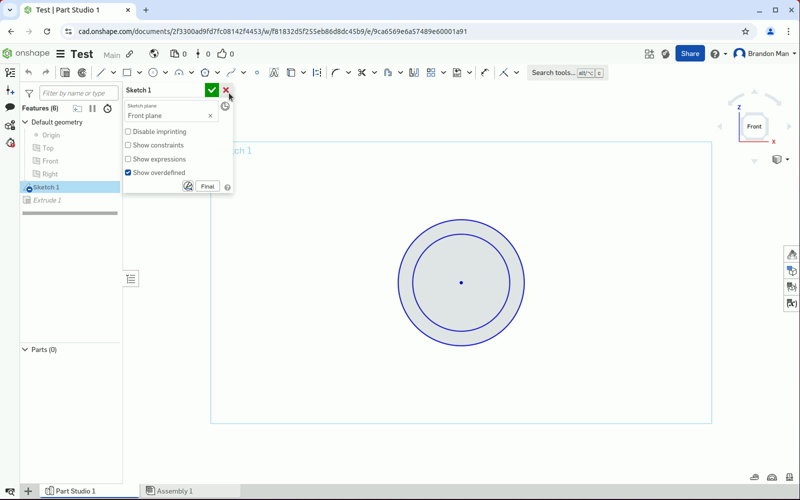
key(shift+s)
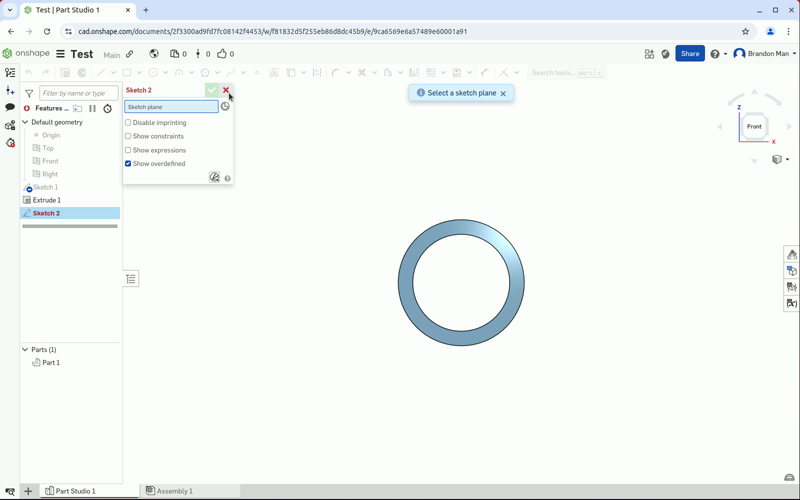
mouse_move(73, 163)
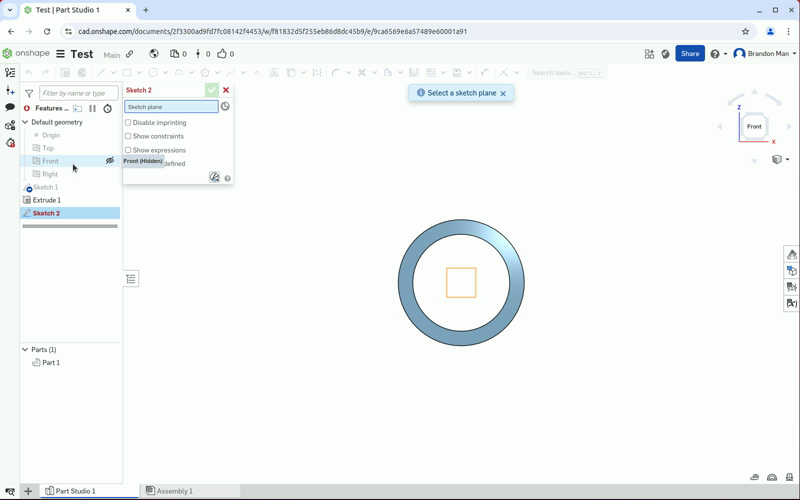
click(73, 163)
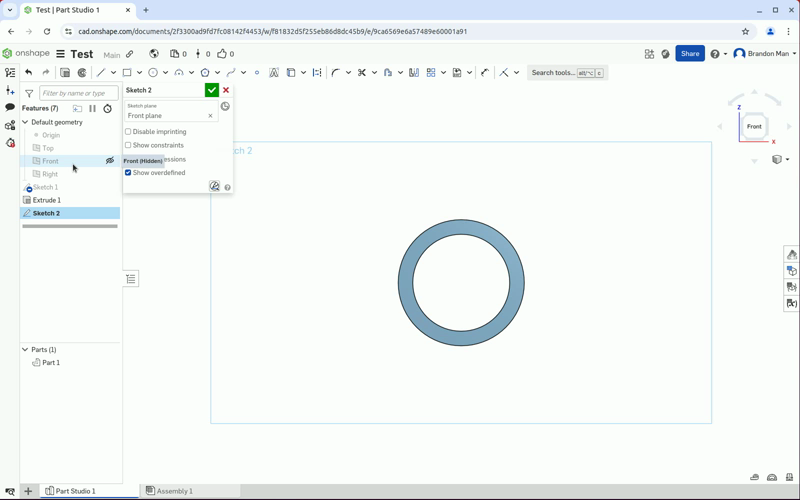
mouse_move(73, 352)
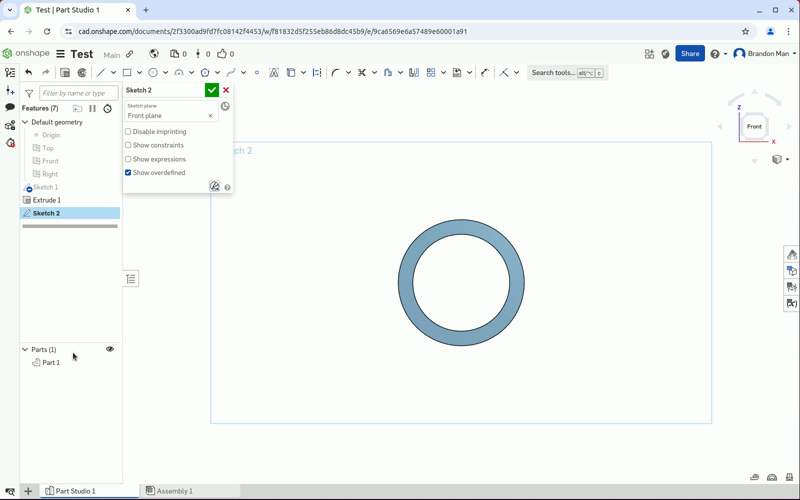
key(y)
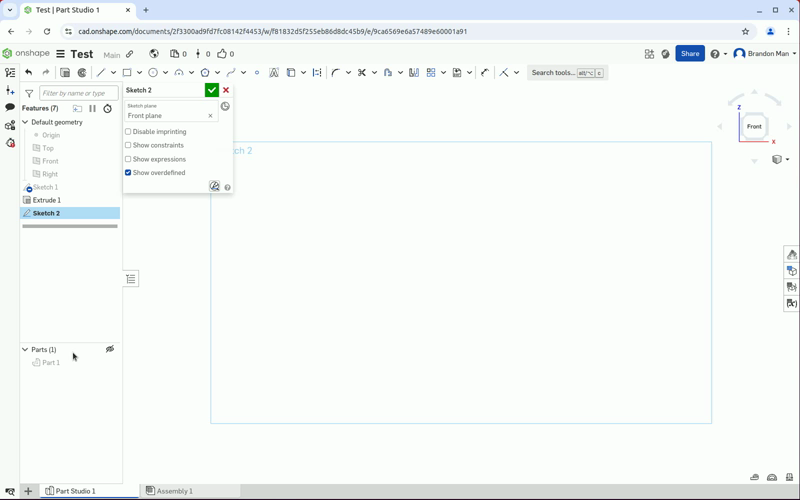
key(a)
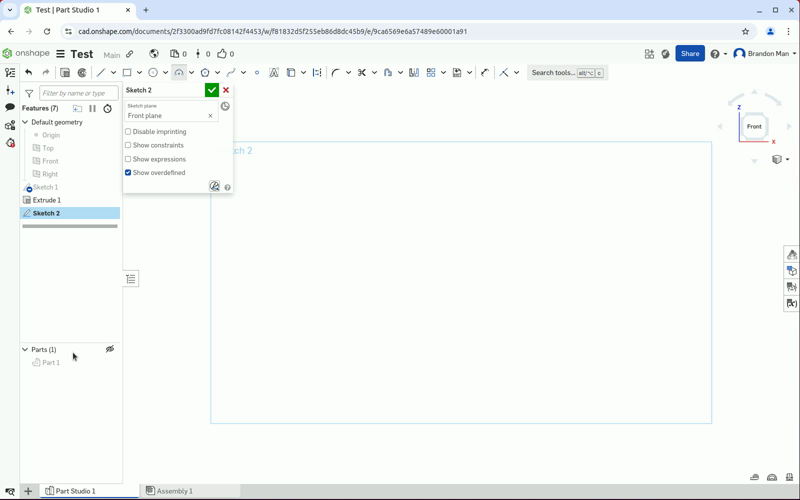
key_down(shift)
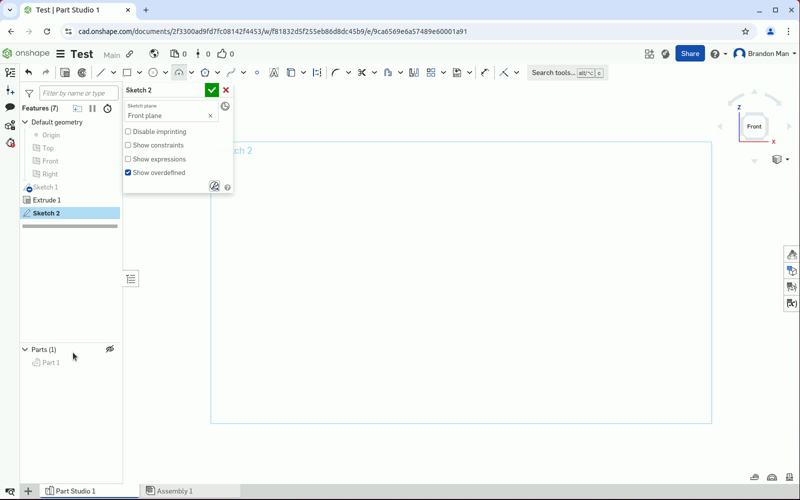
mouse_move(401, 304)
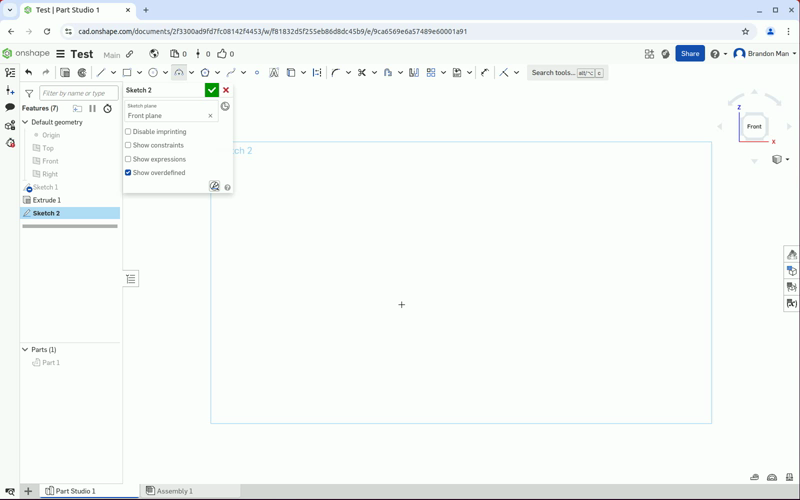
click(401, 304)
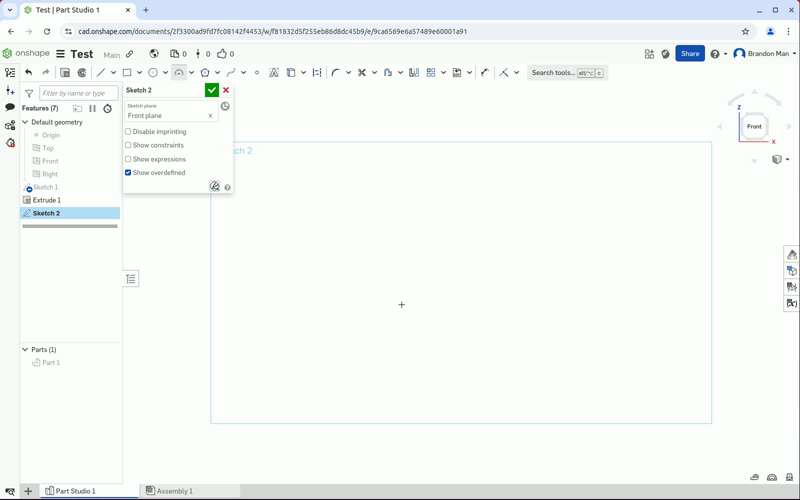
key_up(shift)
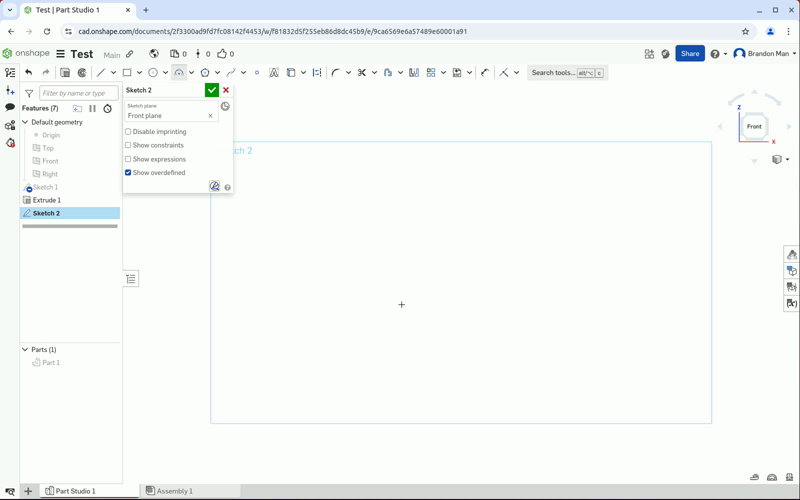
key_down(shift)
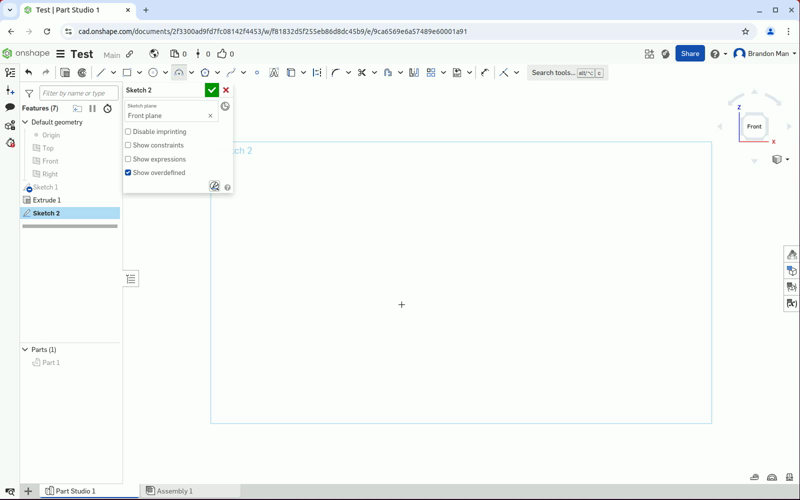
mouse_move(401, 260)
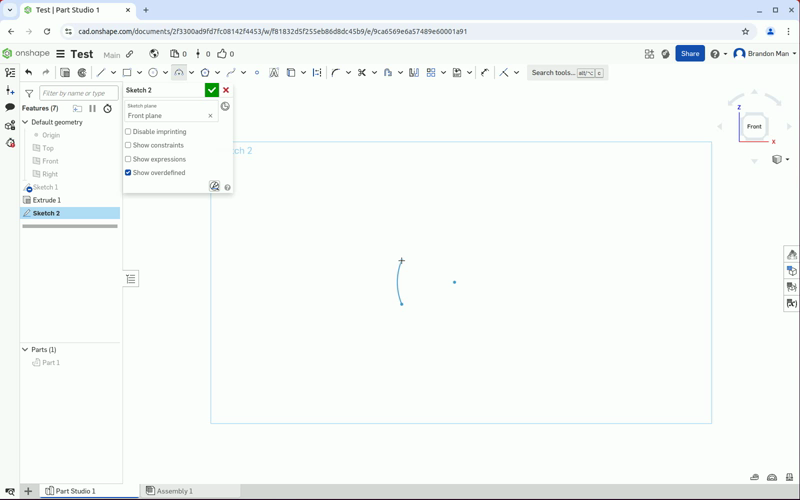
click(401, 260)
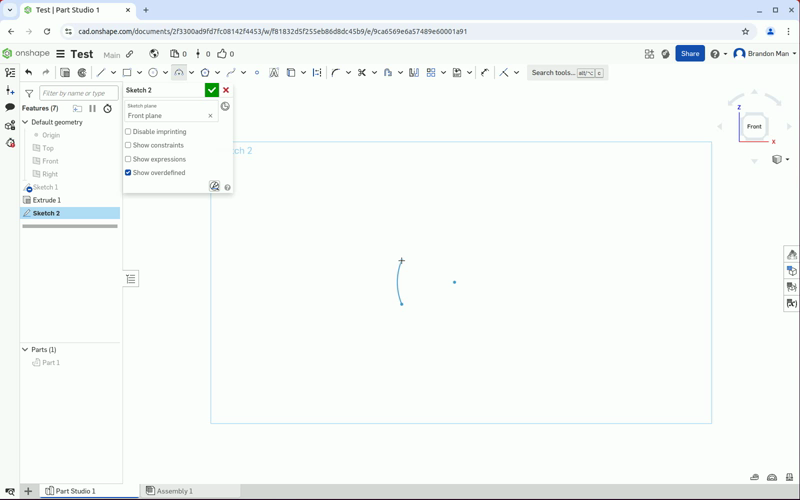
mouse_move(398, 282)
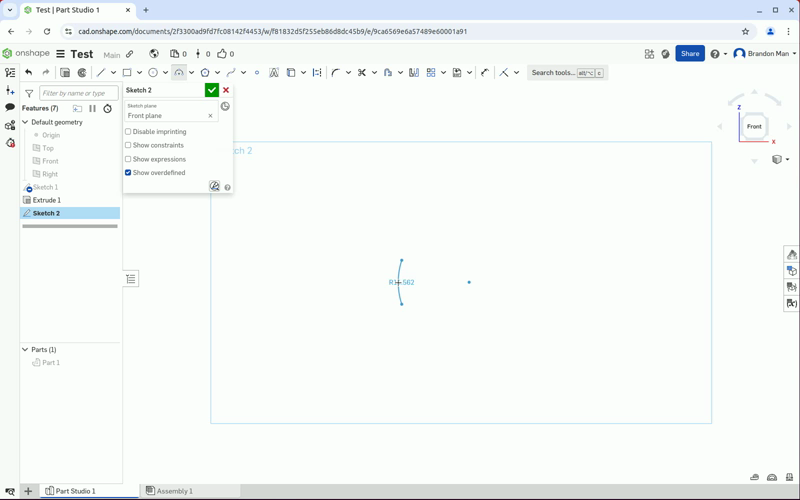
click(398, 282)
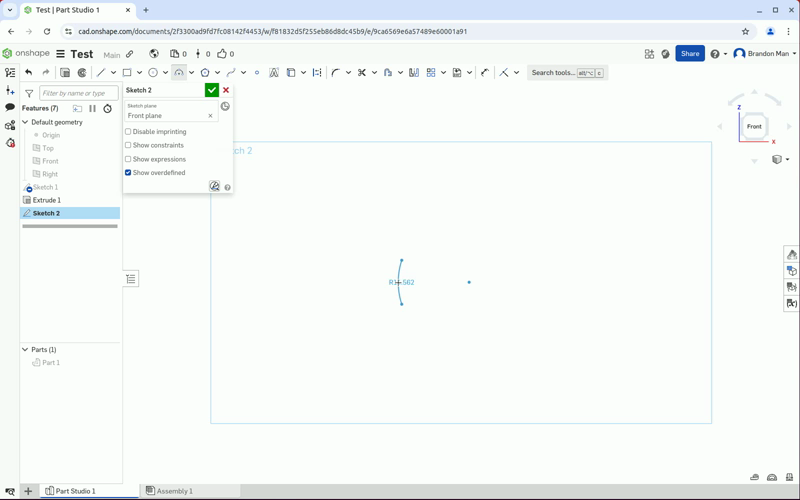
key_up(shift)
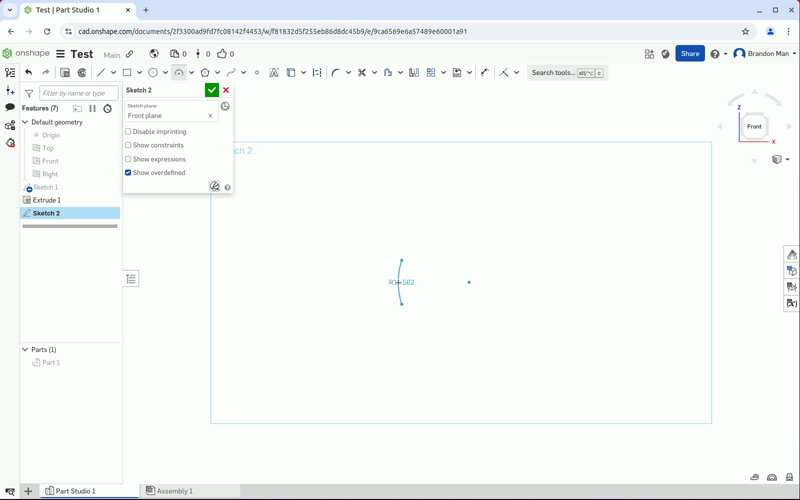
mouse_move(401, 260)
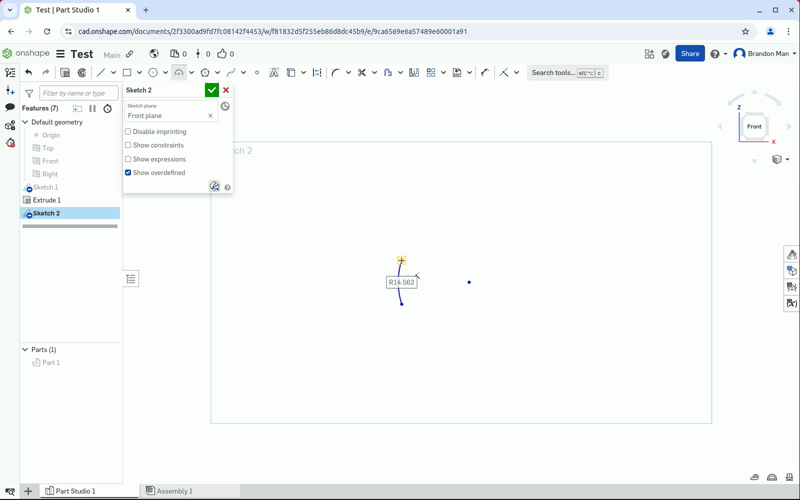
click(401, 260)
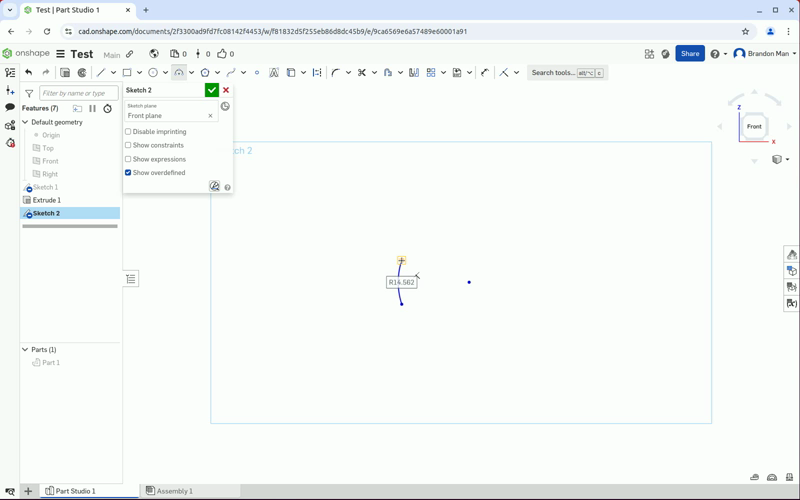
mouse_move(401, 304)
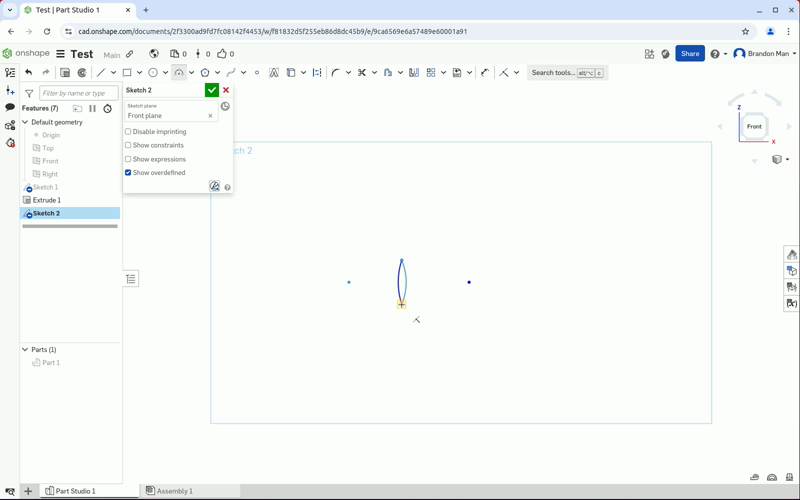
click(401, 304)
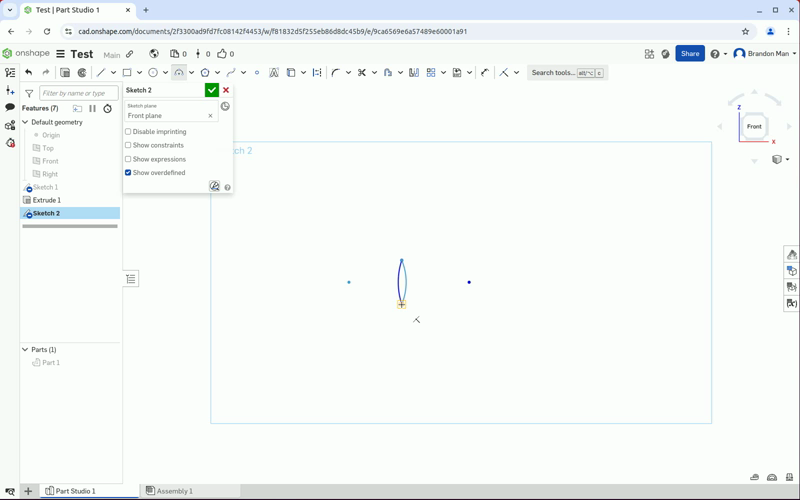
key_down(shift)
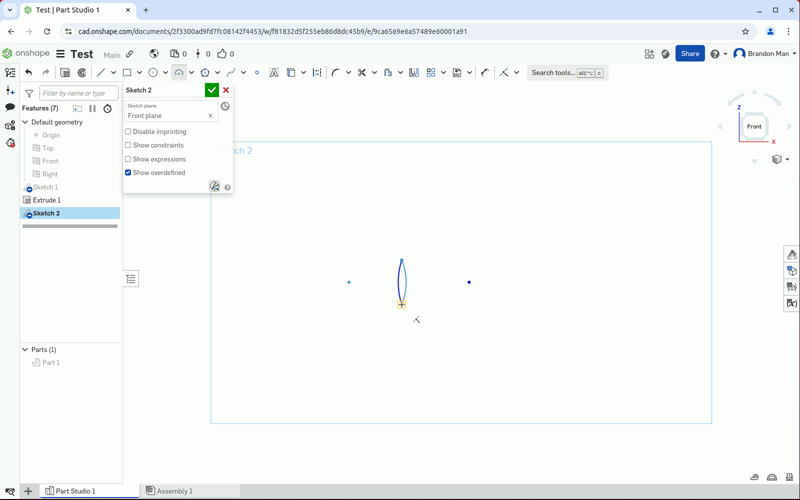
mouse_move(353, 282)
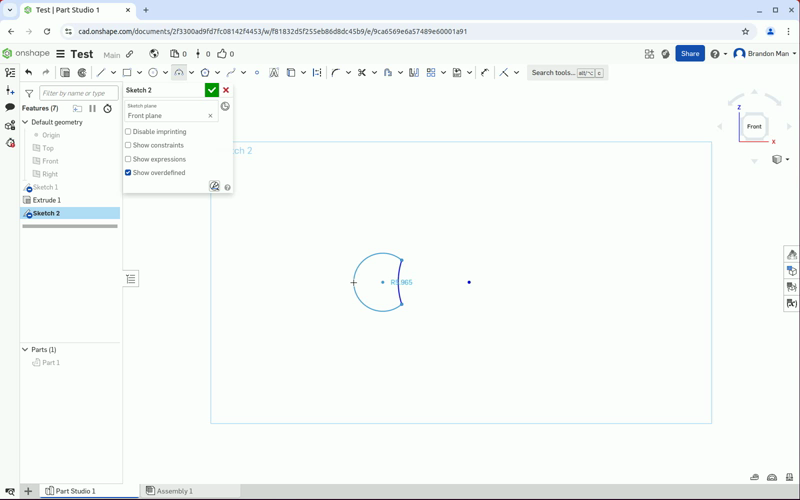
click(353, 282)
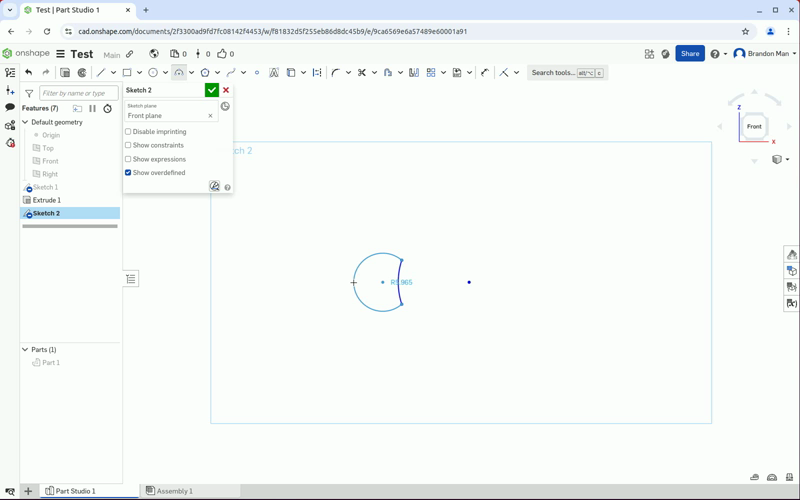
key_up(shift)
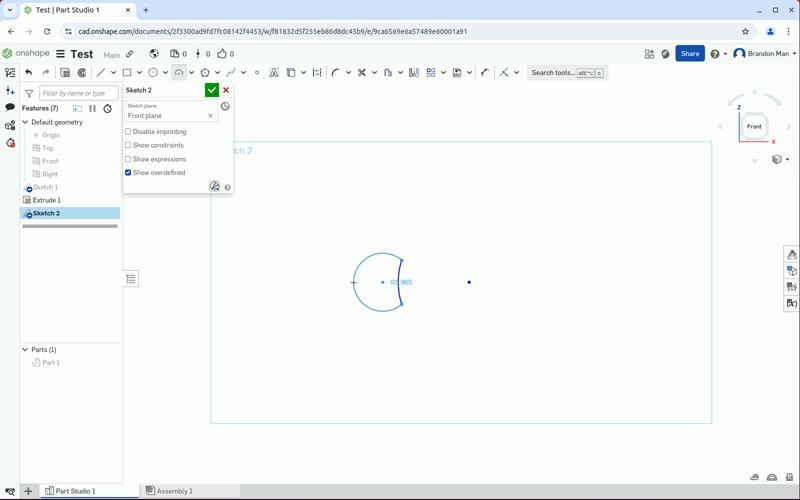
key(esc)
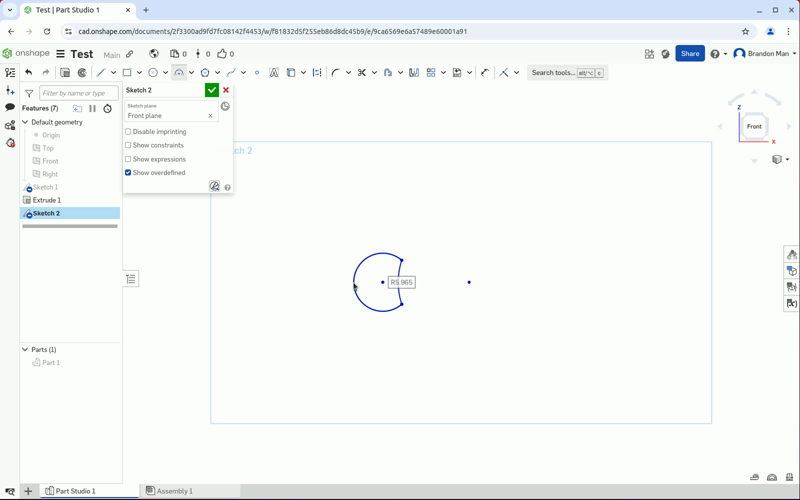
mouse_move(387, 280)
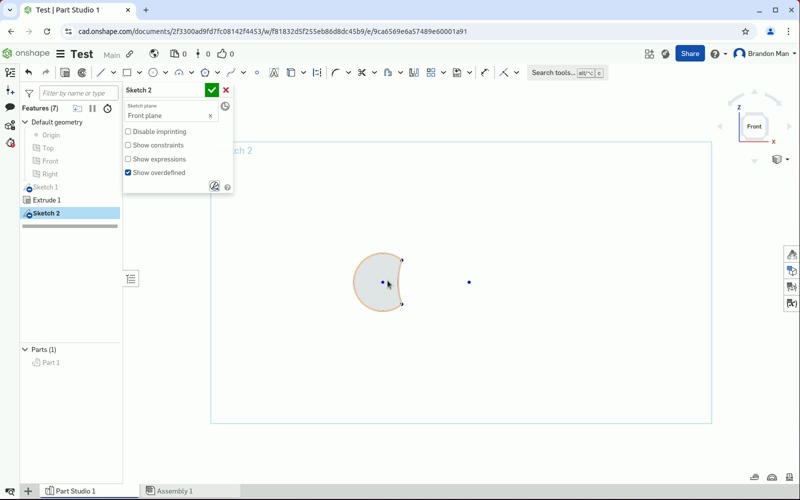
click(387, 280)
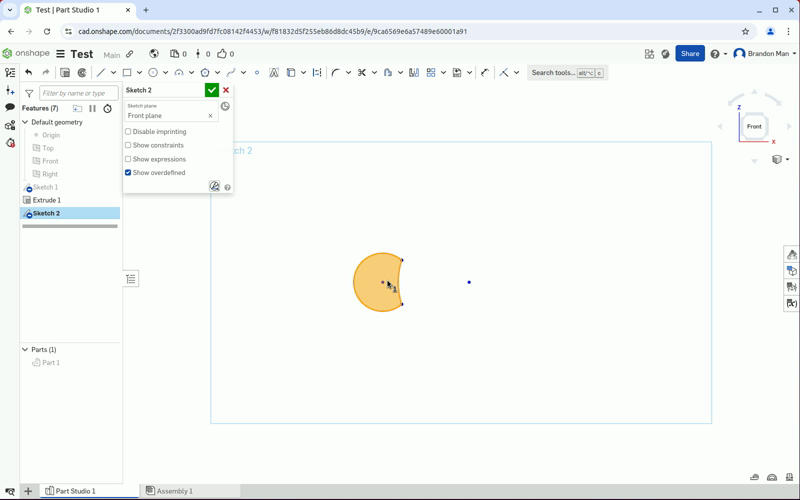
mouse_move(73, 352)
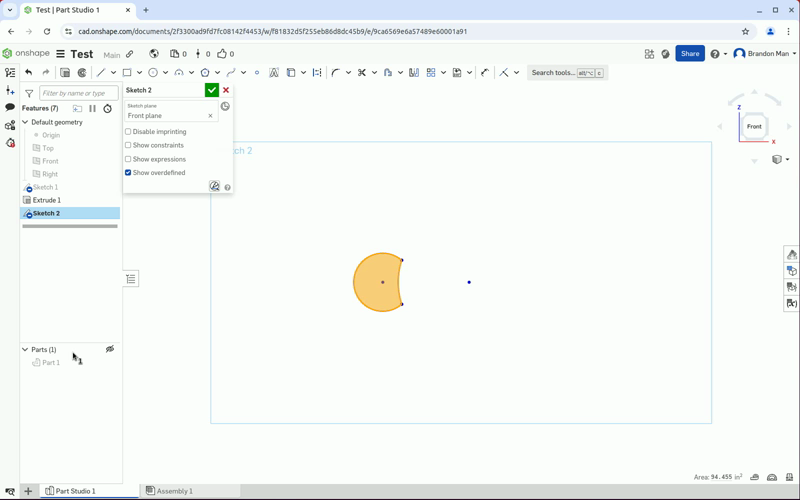
key(shift+y)
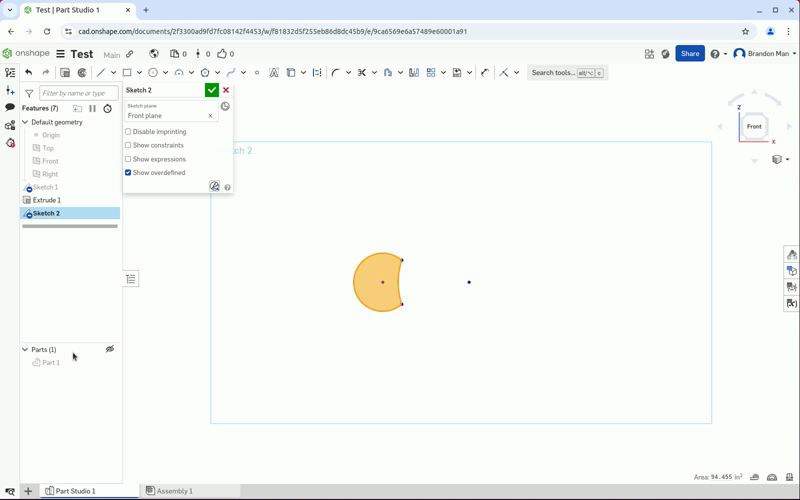
key(shift+e)
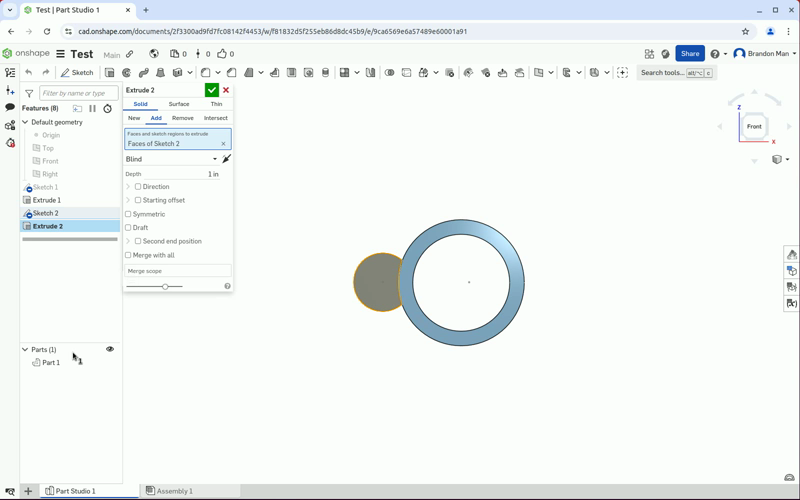
mouse_move(143, 106)
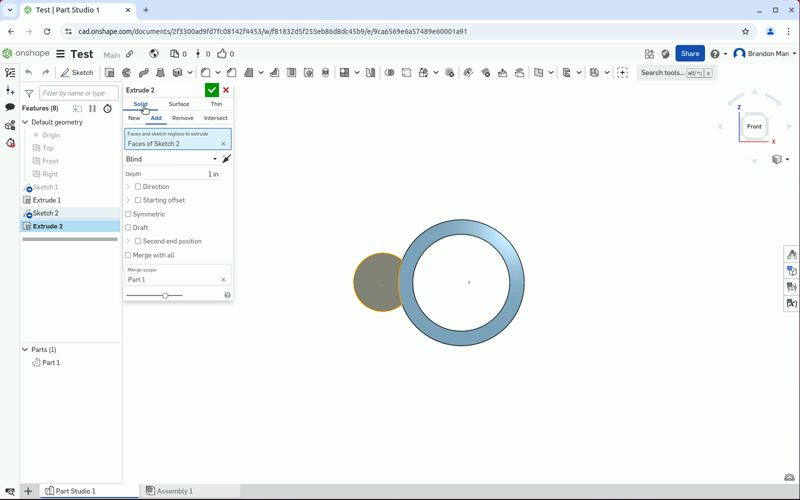
click(143, 106)
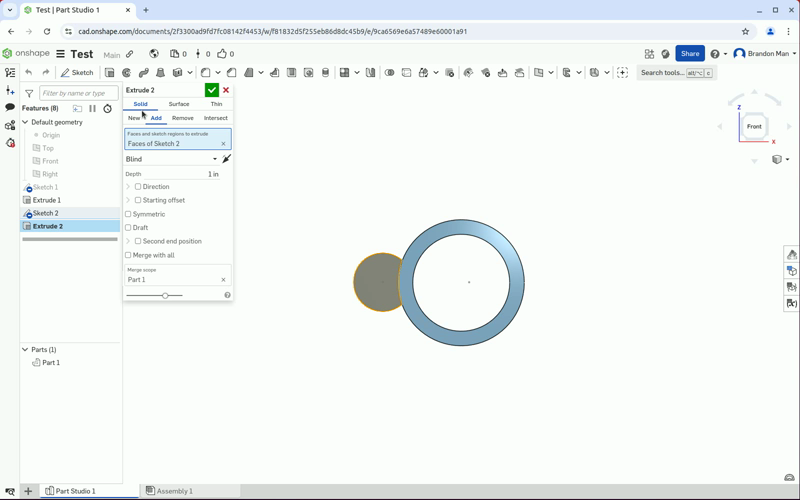
mouse_move(137, 120)
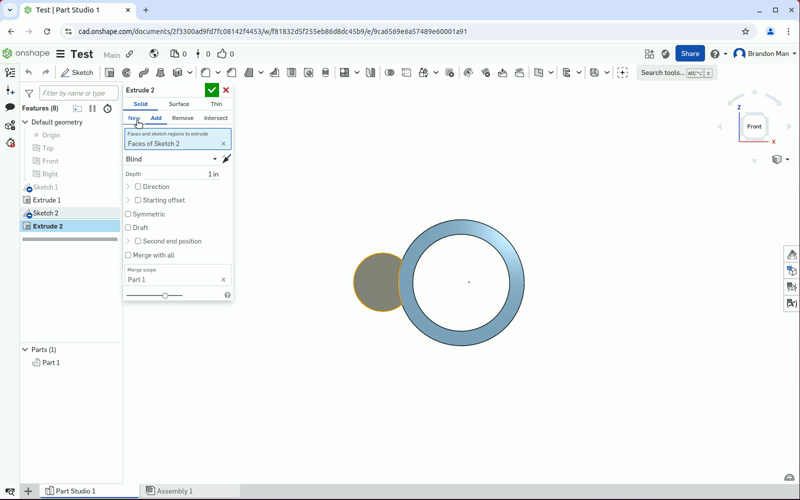
click(137, 120)
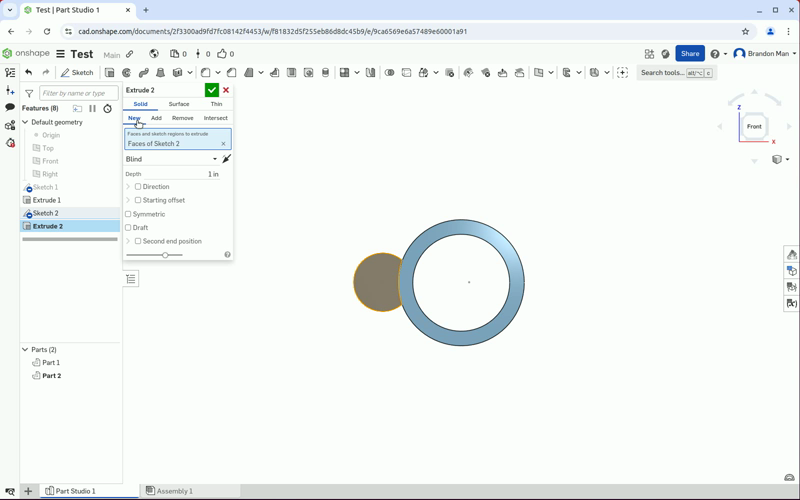
key(tab, 4)
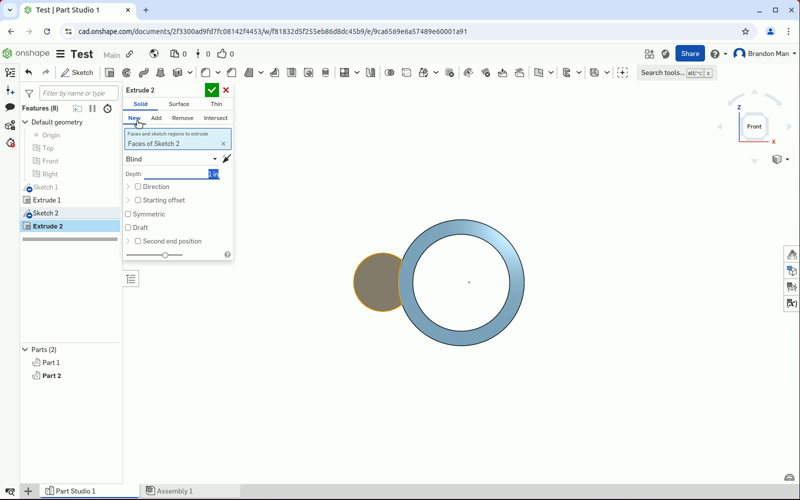
text(9.869)
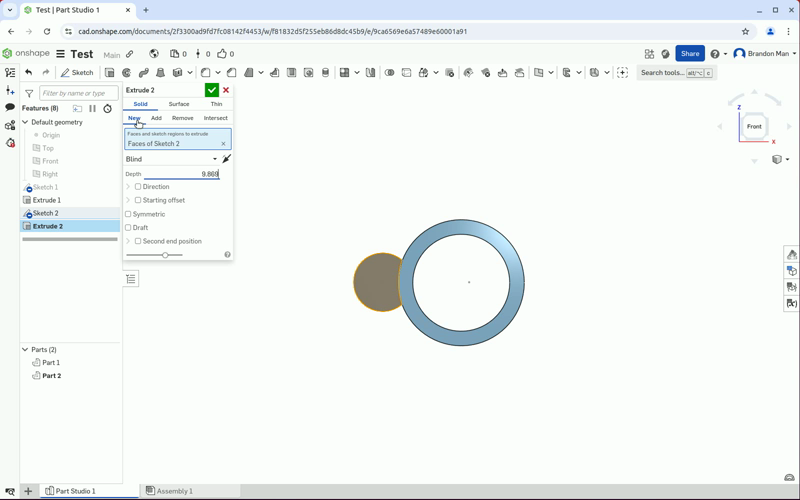
key(enter)
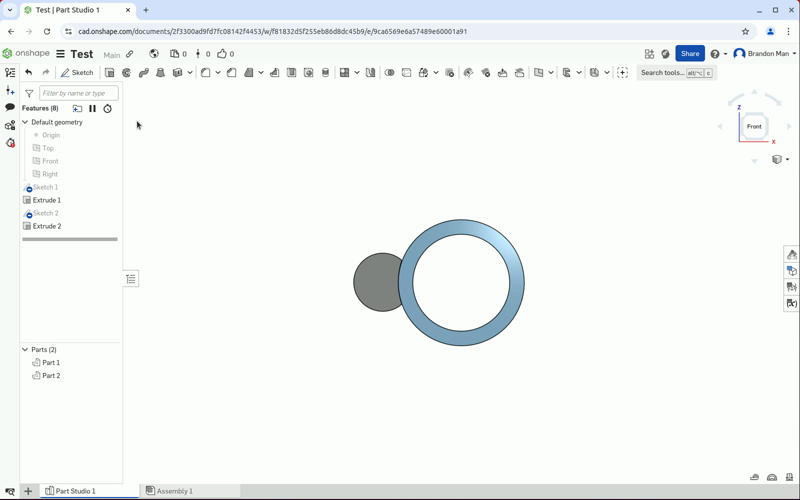
key(shift+h)
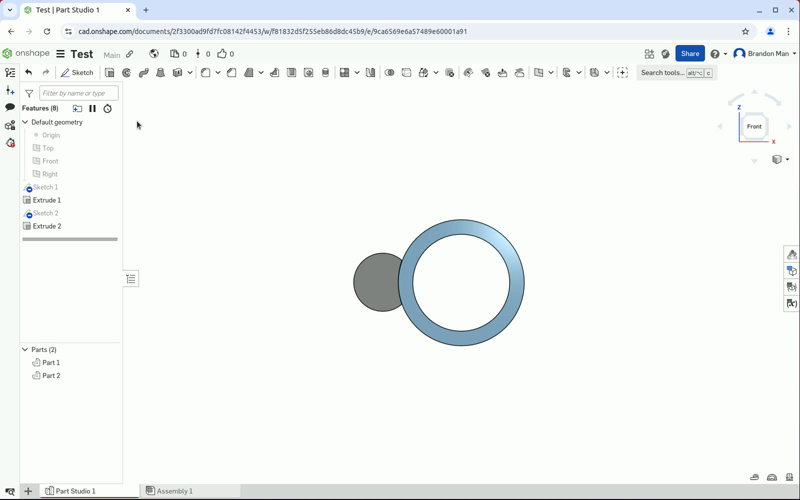
key(shift+h)
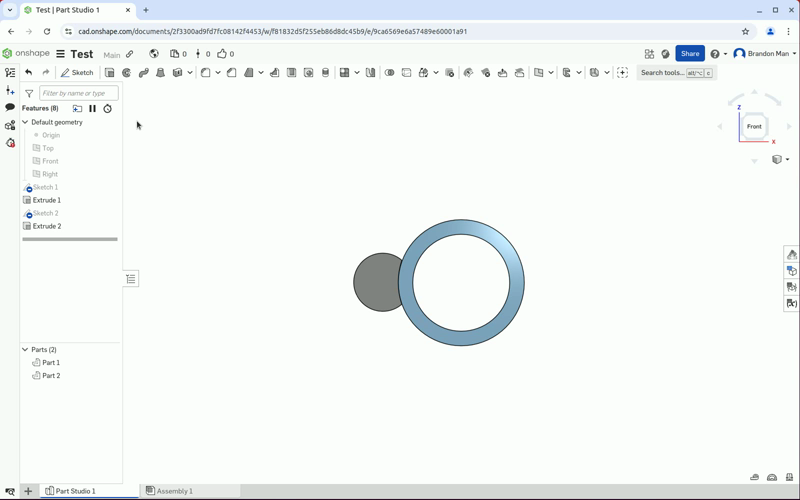
mouse_move(73, 189)
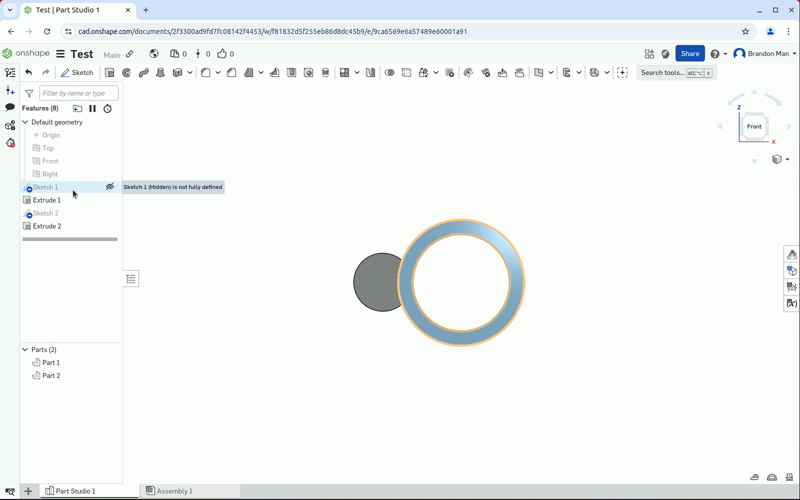
click(73, 189)
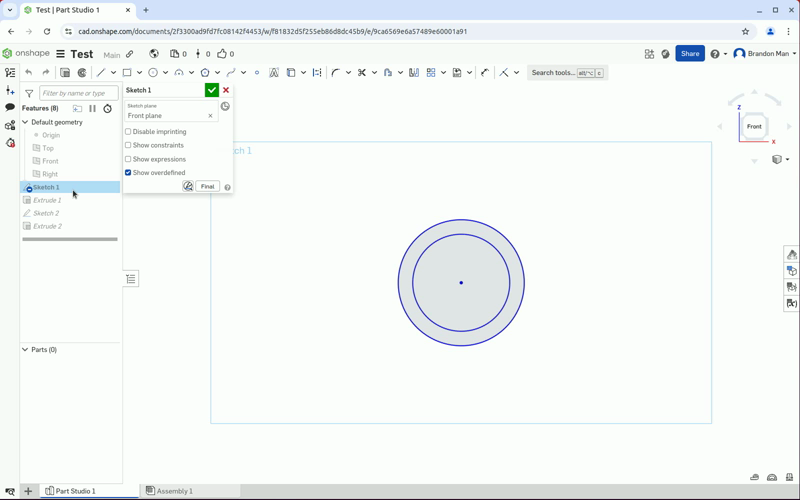
mouse_move(229, 92)
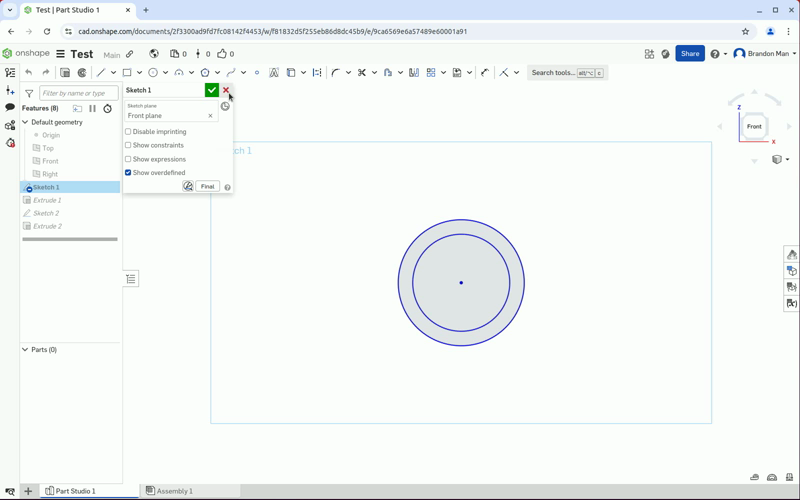
click(229, 92)
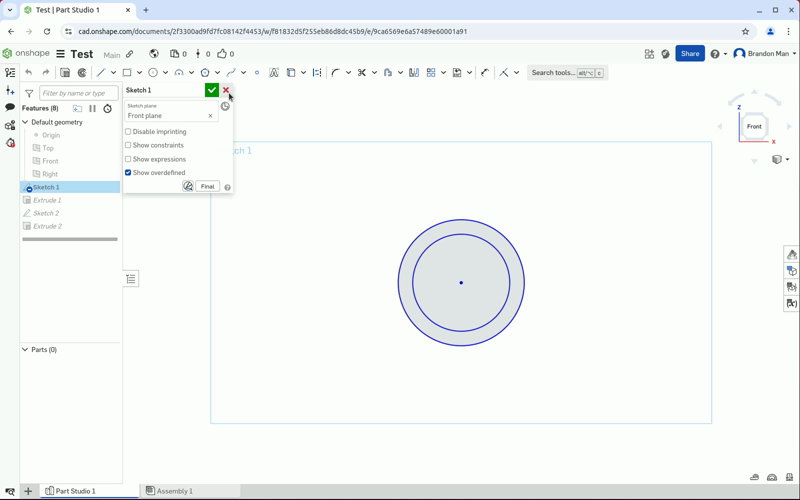
key(shift+s)
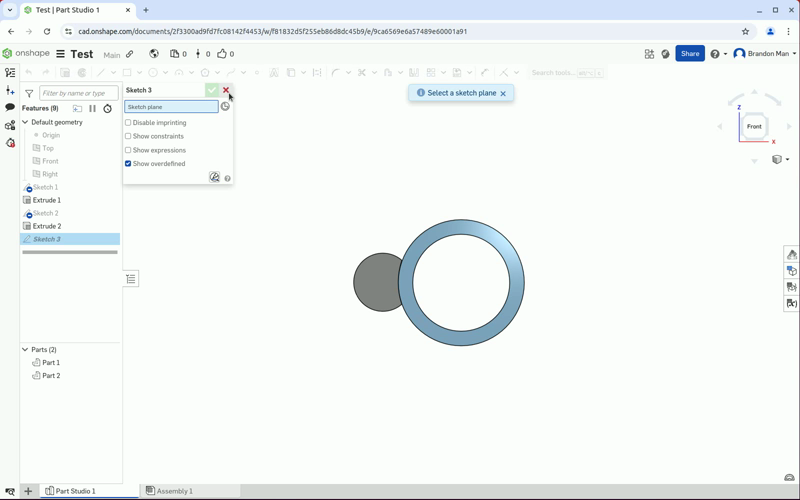
mouse_move(73, 163)
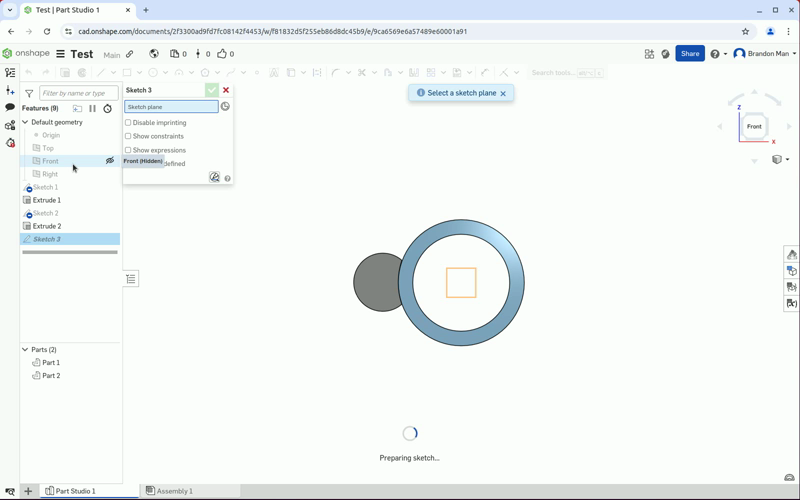
click(73, 163)
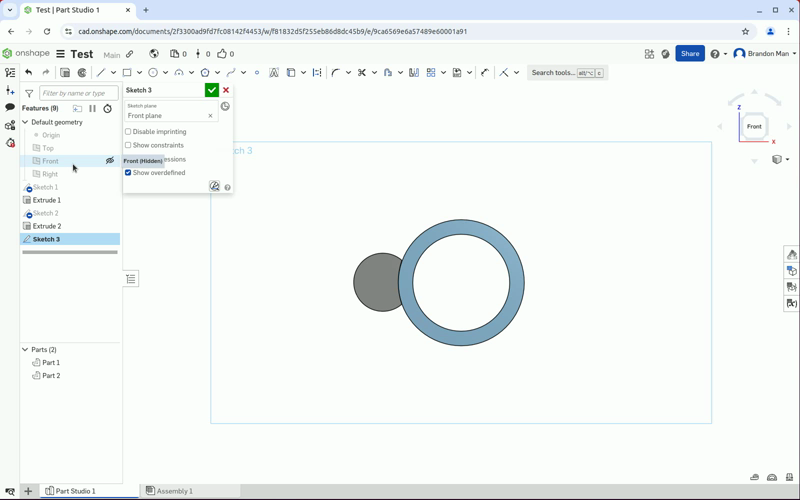
mouse_move(73, 352)
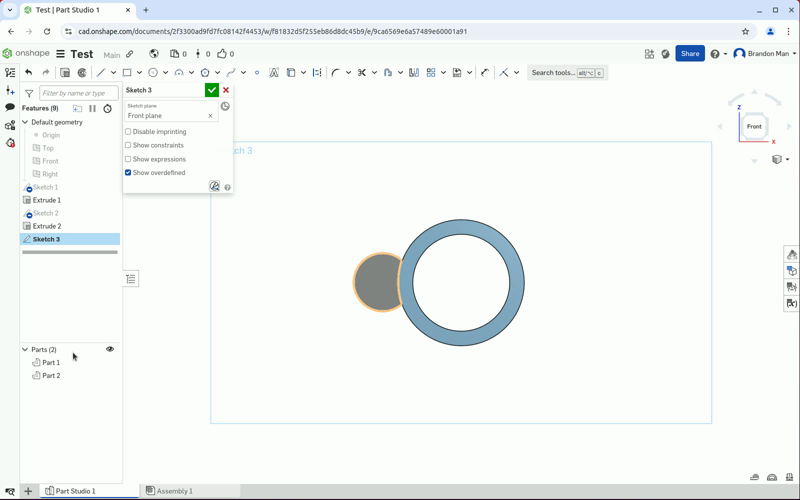
key(y)
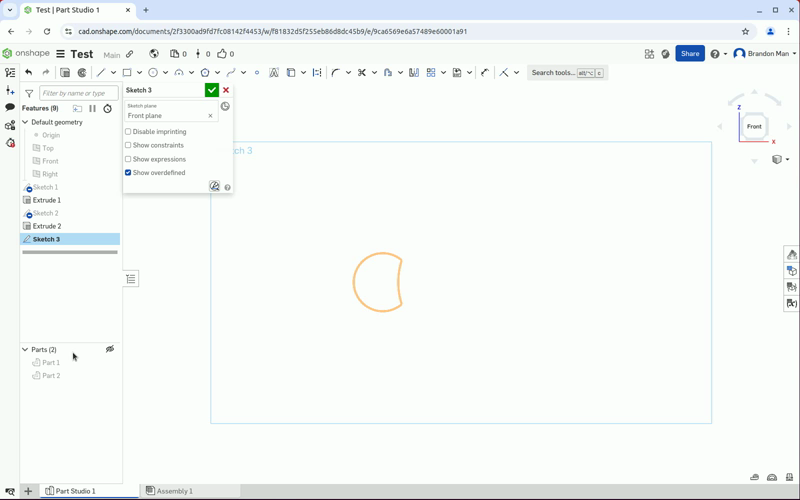
key(l)
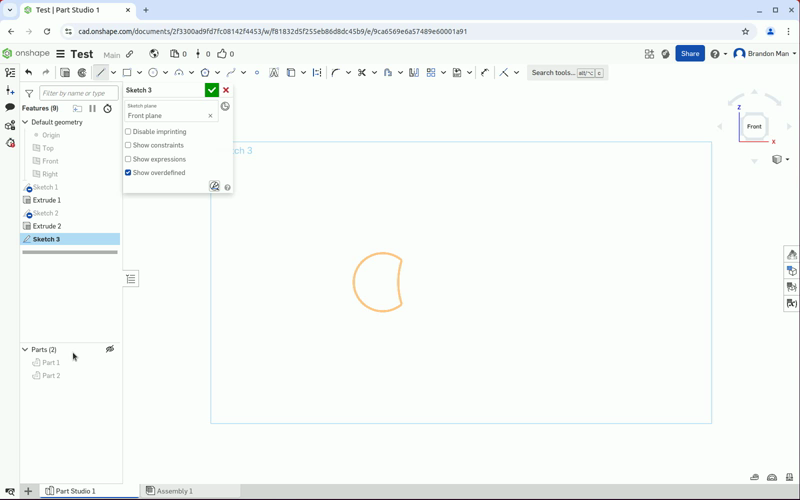
key_down(shift)
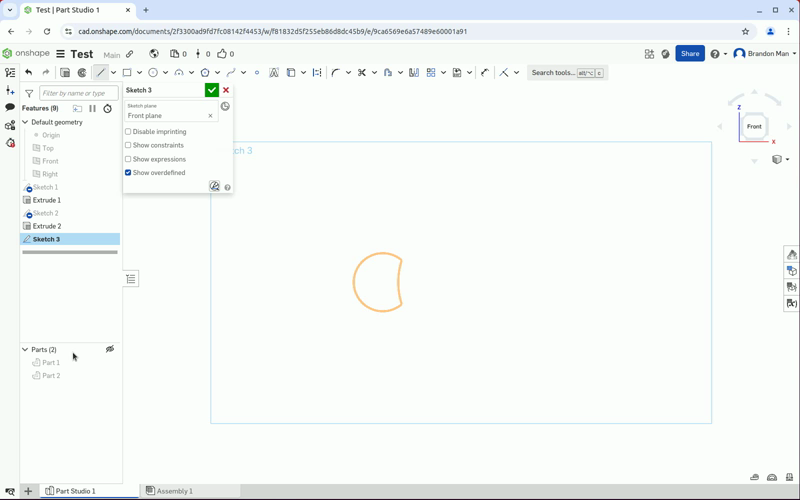
mouse_move(511, 318)
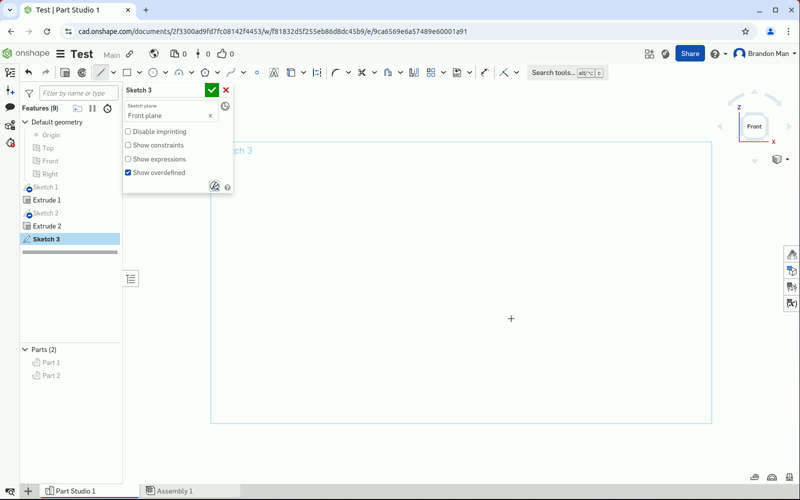
click(511, 318)
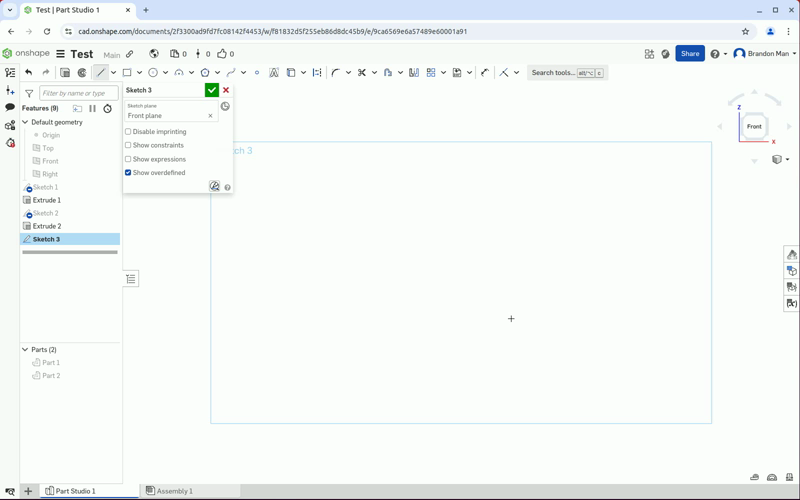
key_up(shift)
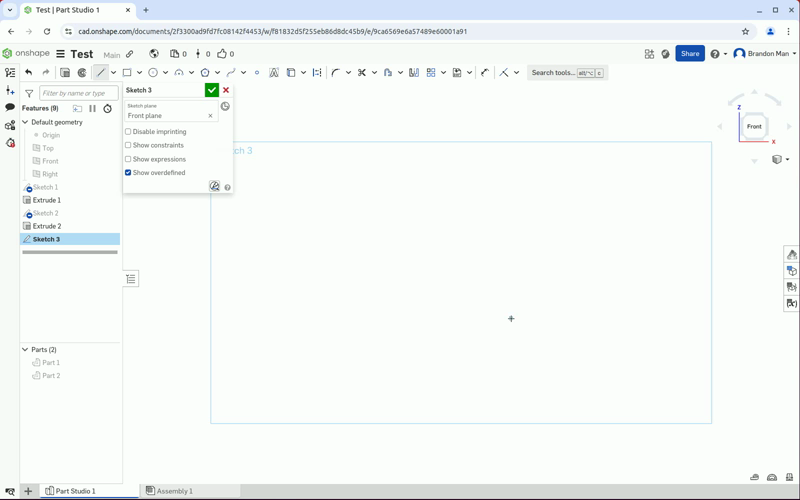
key_down(shift)
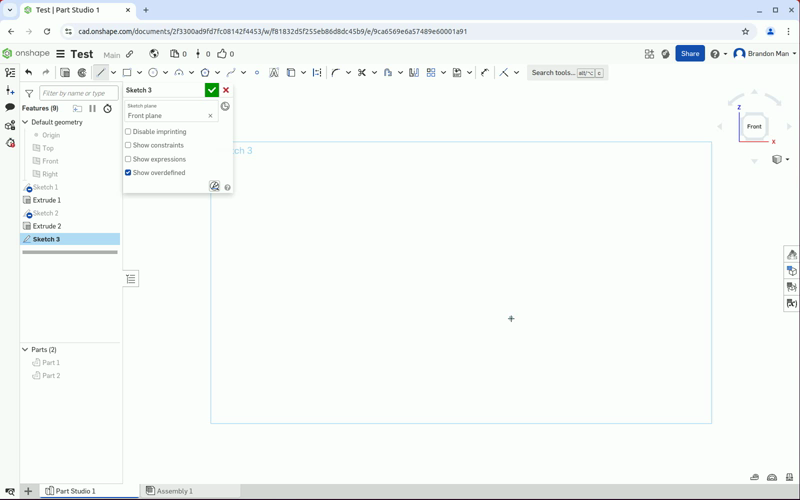
mouse_move(573, 318)
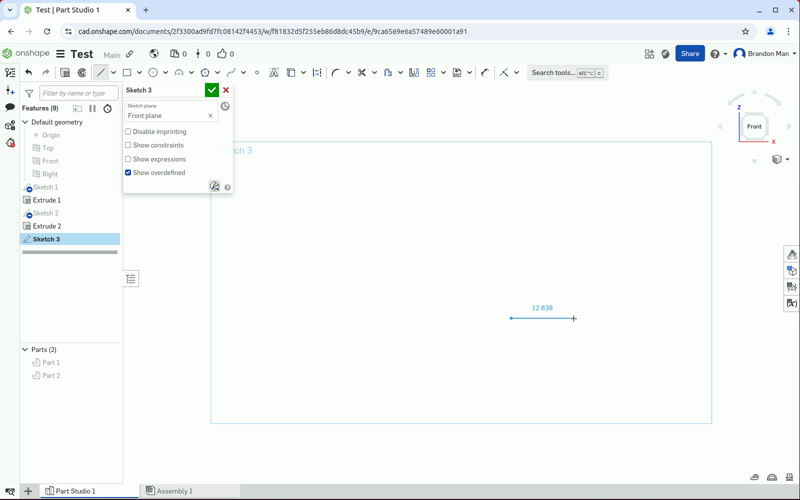
click(573, 318)
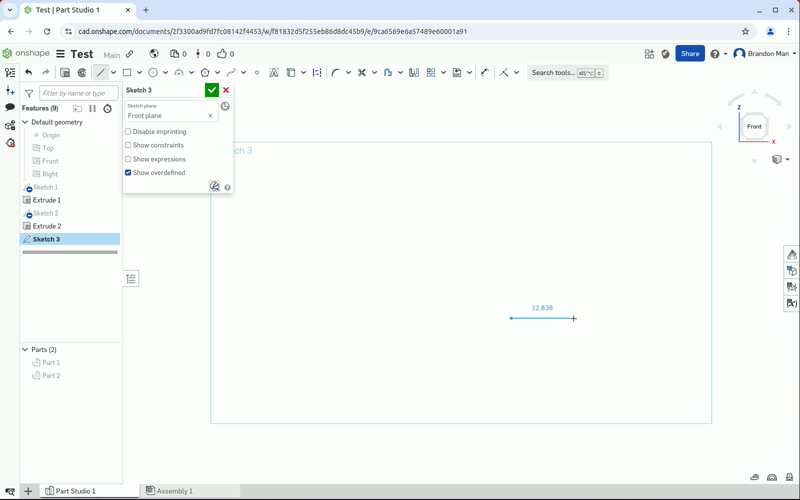
key_up(shift)
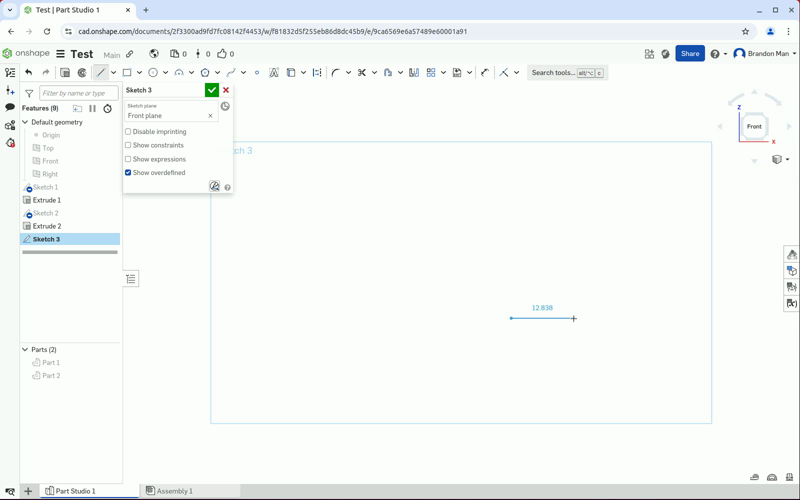
key_down(shift)
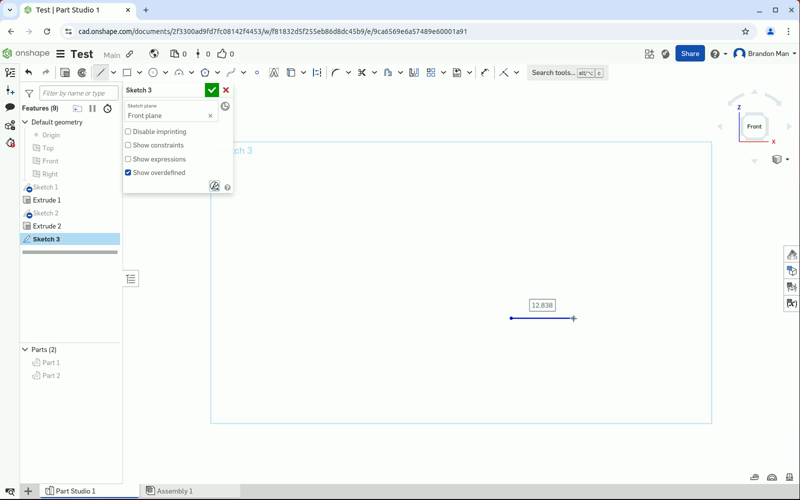
mouse_move(589, 318)
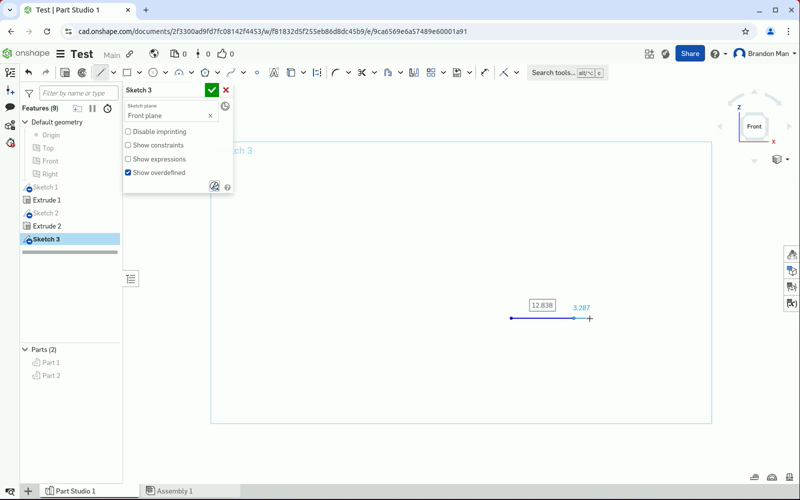
mouse_move(573, 303)
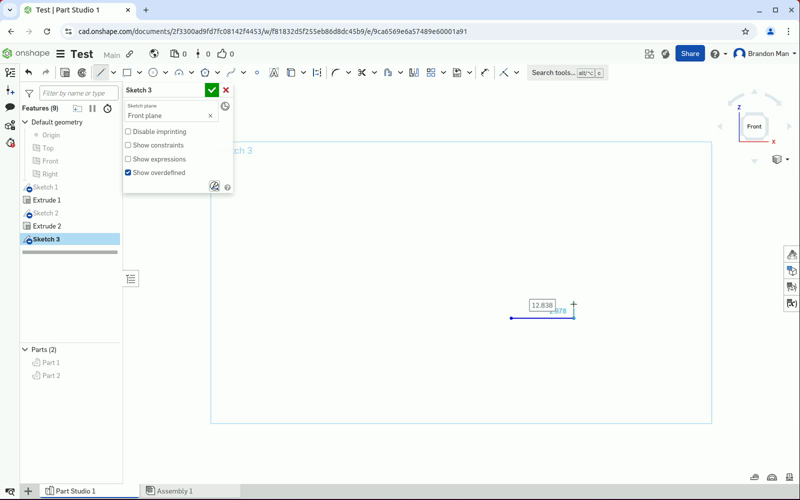
click(573, 303)
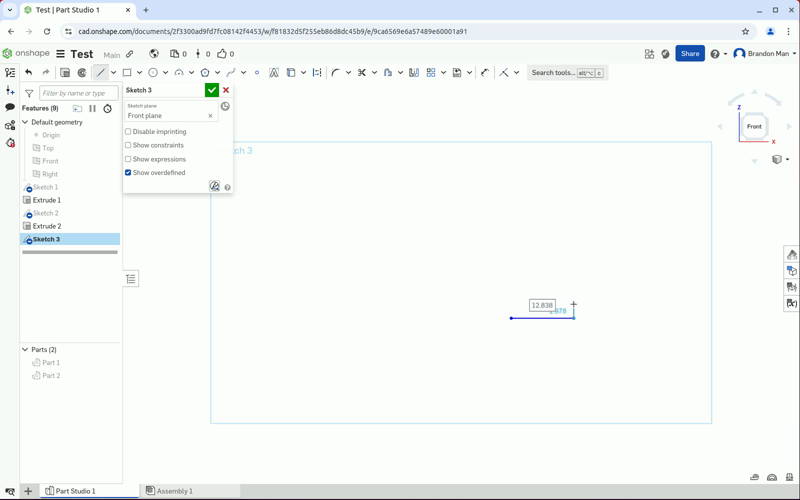
key_up(shift)
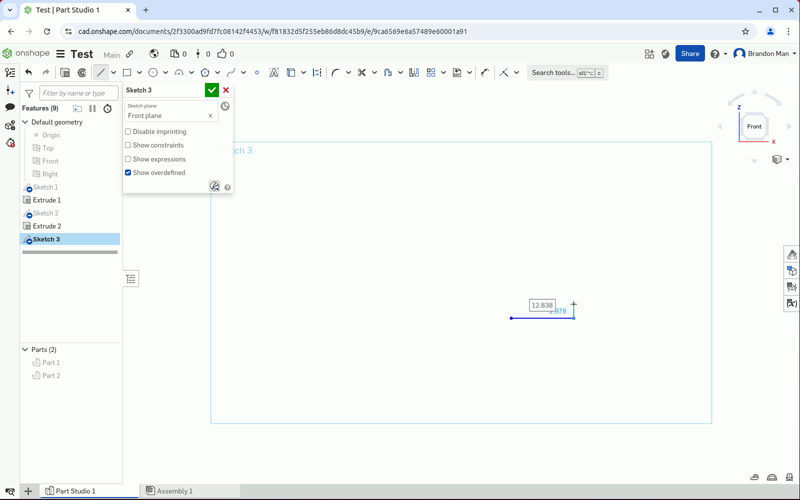
key(esc)
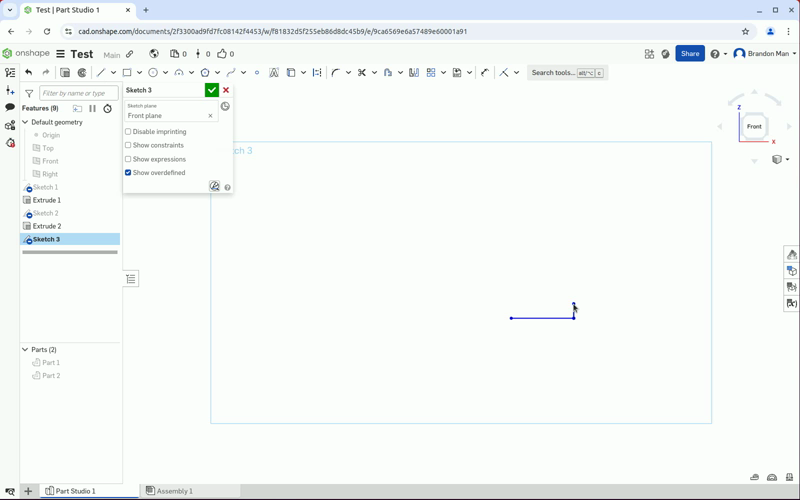
key(a)
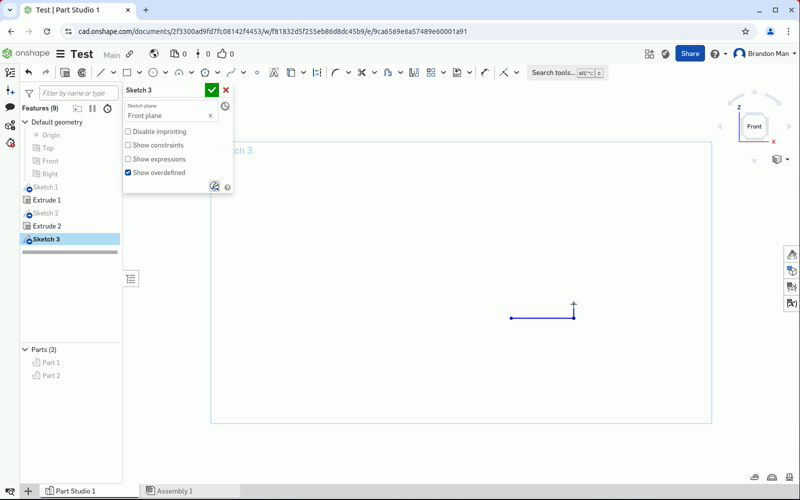
mouse_move(573, 303)
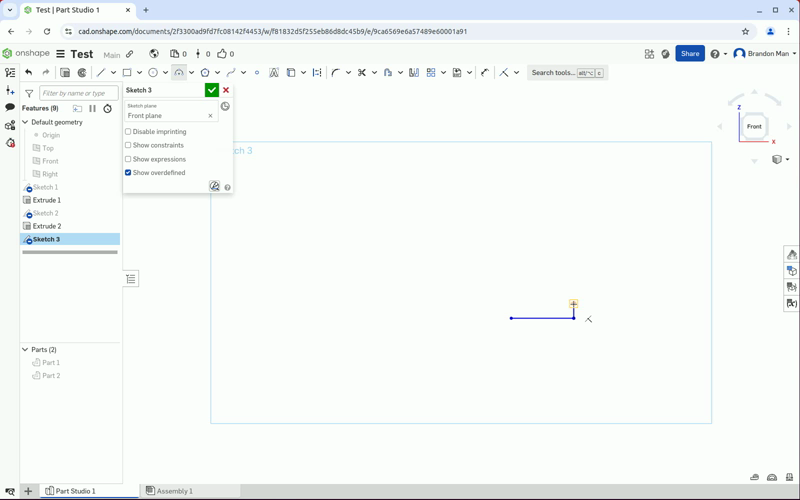
click(573, 303)
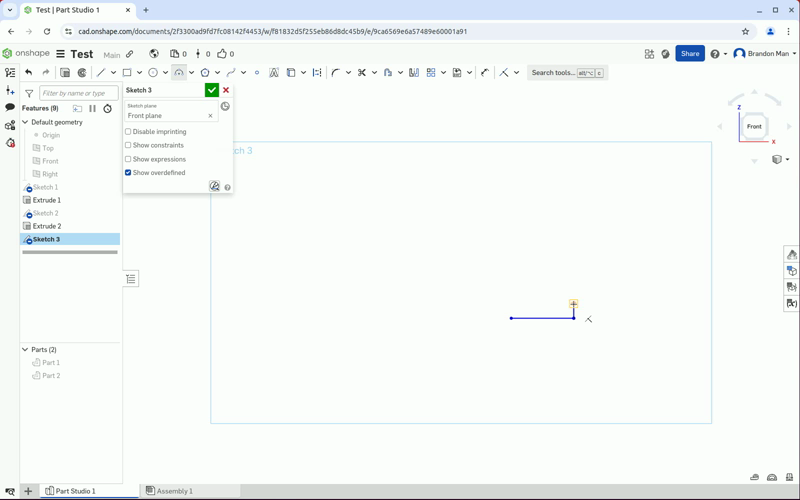
key_down(shift)
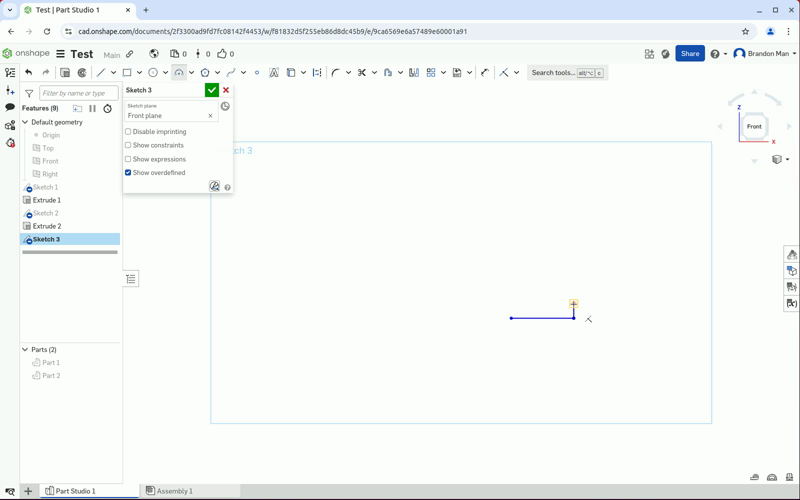
mouse_move(573, 260)
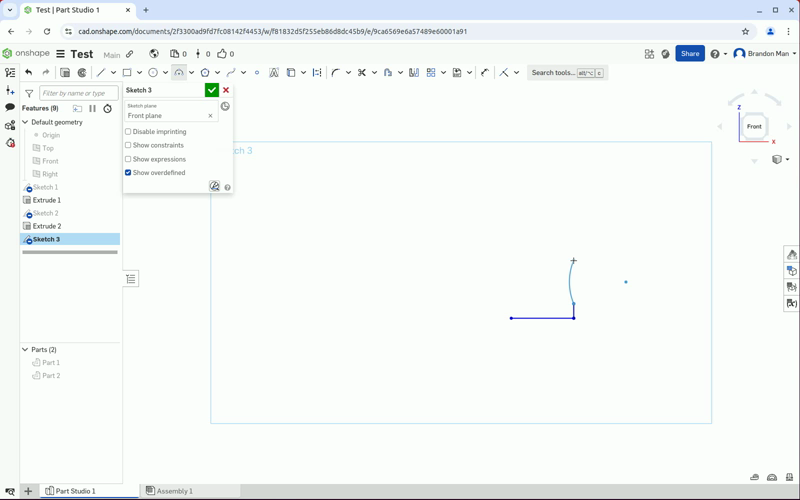
click(573, 260)
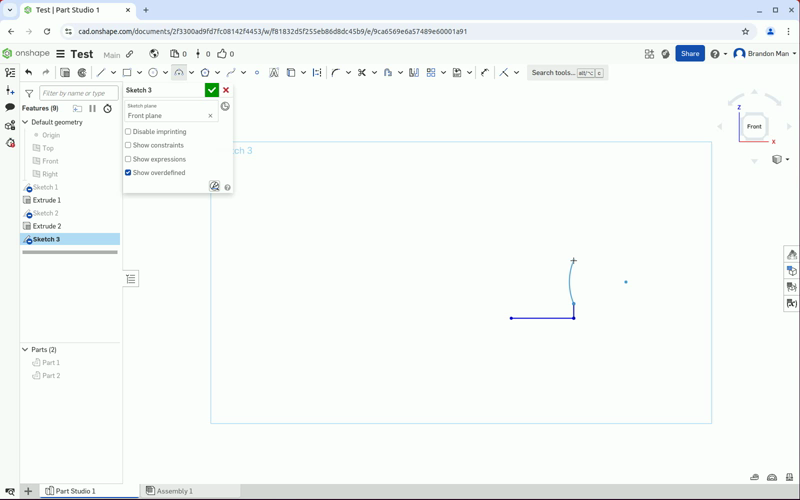
mouse_move(526, 282)
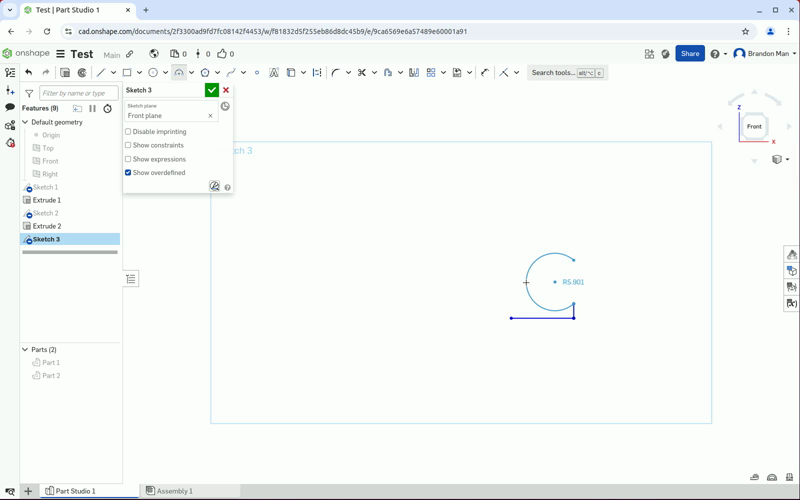
click(526, 282)
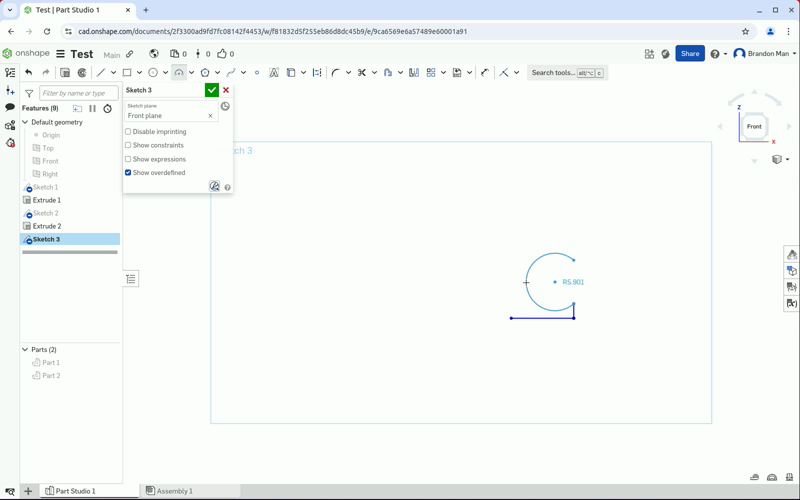
key_up(shift)
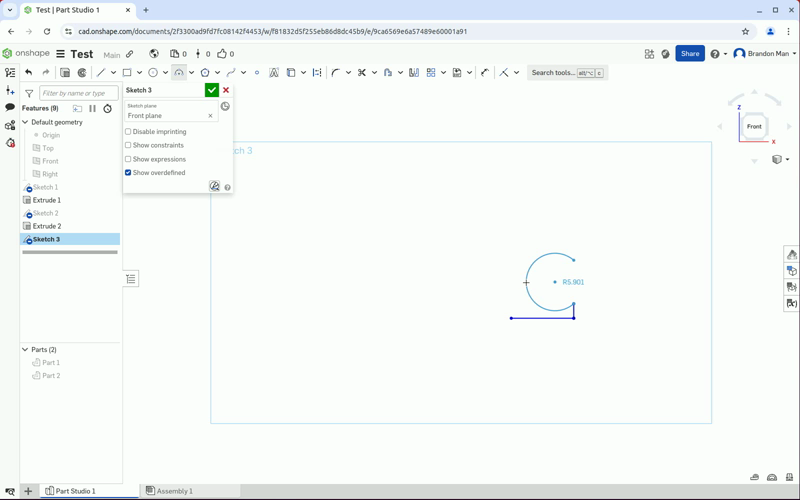
key(esc)
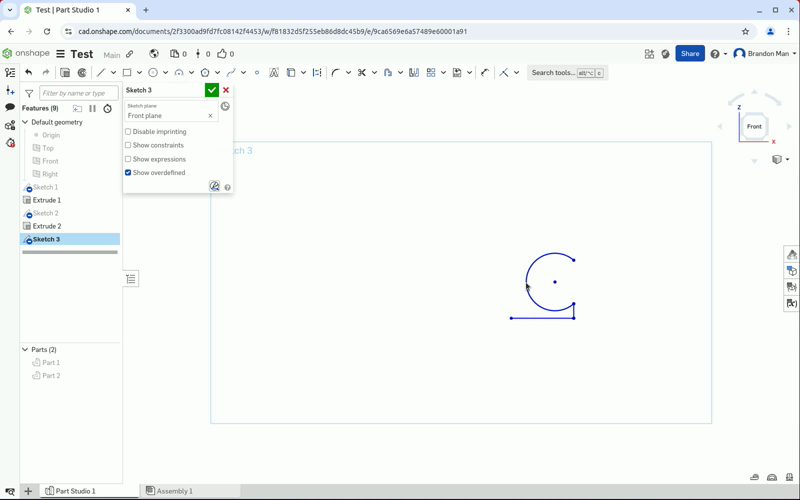
key(l)
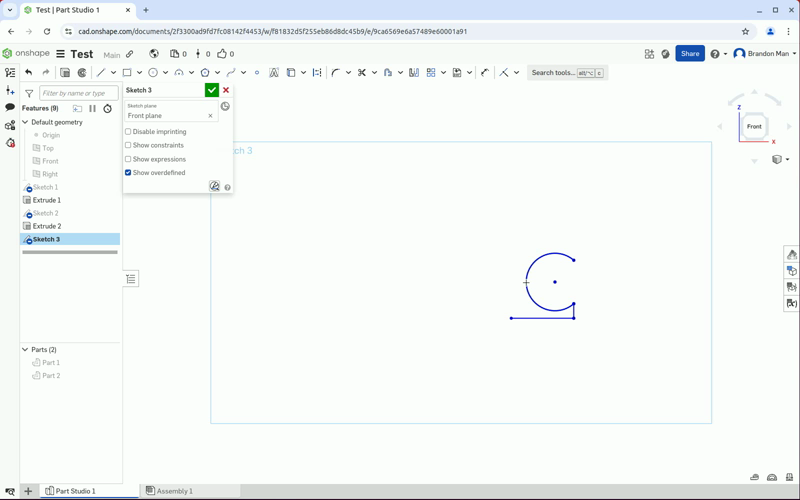
mouse_move(573, 260)
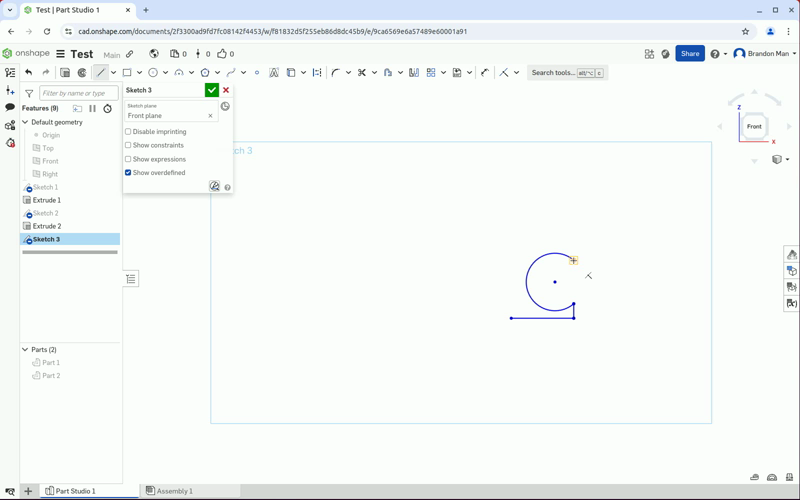
click(573, 260)
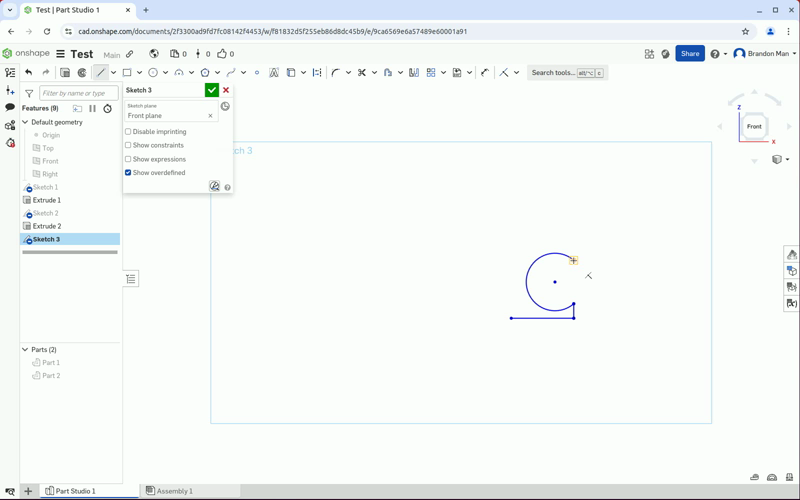
key_down(shift)
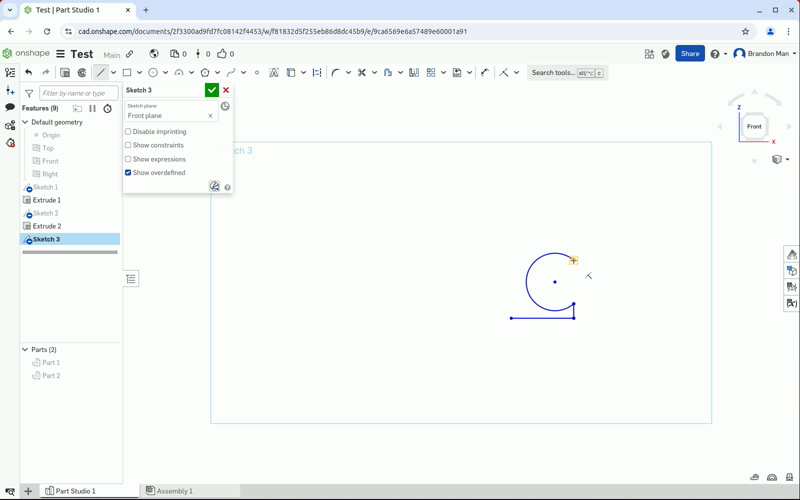
mouse_move(589, 260)
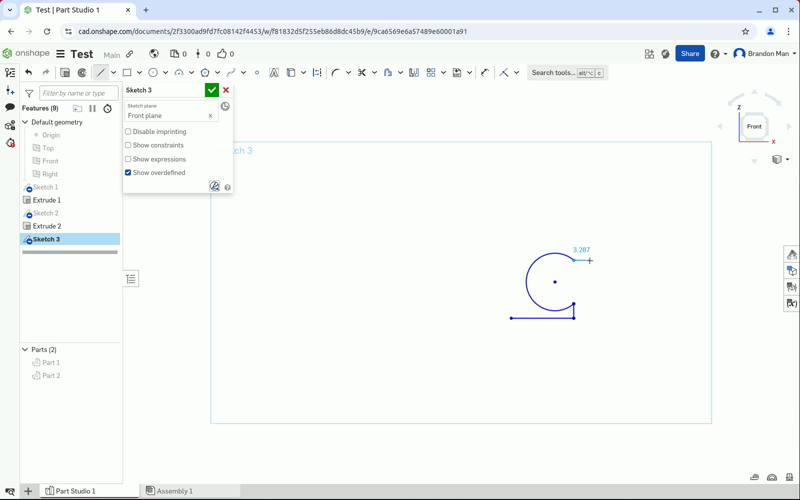
mouse_move(573, 246)
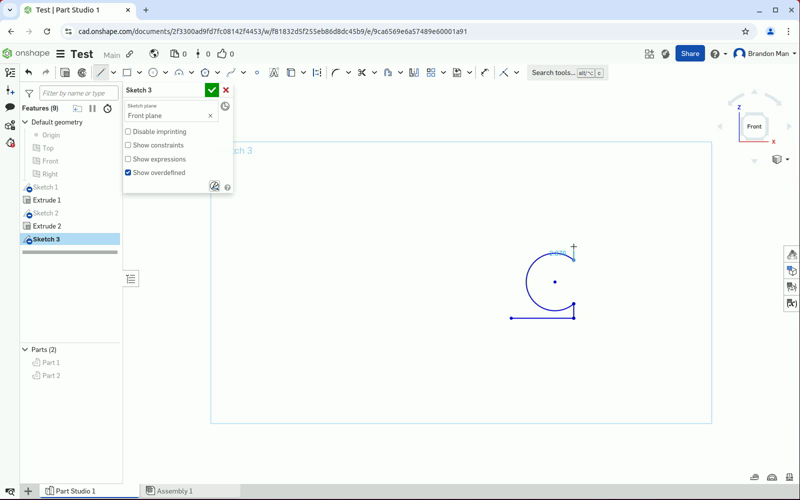
click(573, 246)
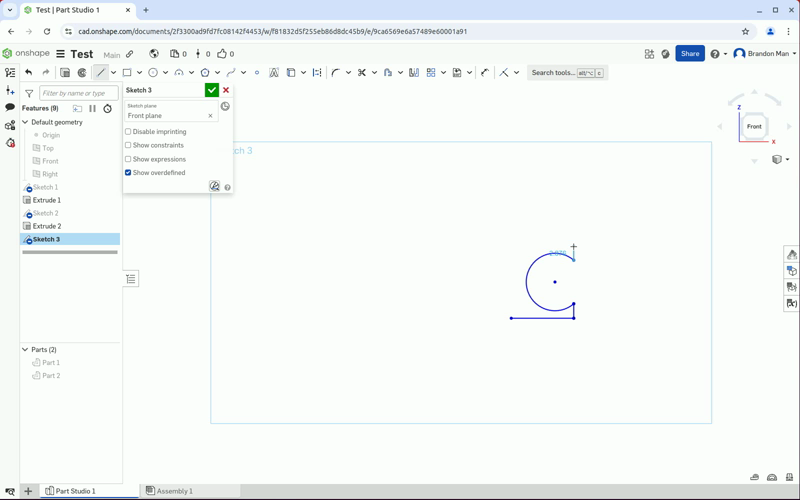
key_up(shift)
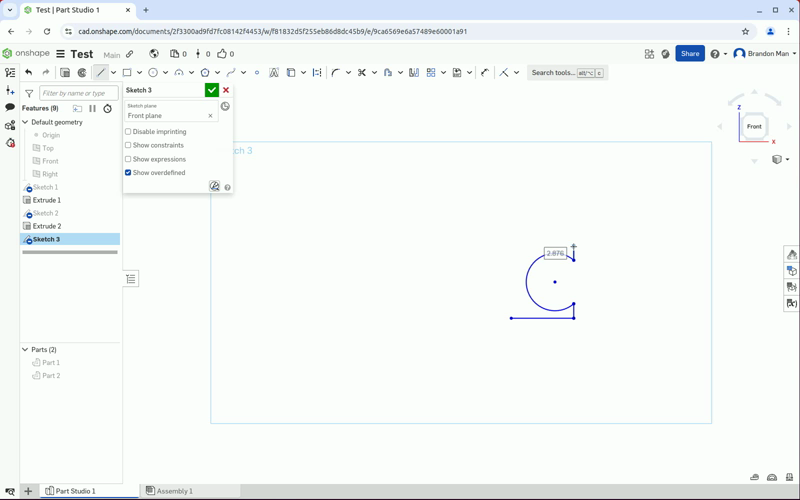
key_down(shift)
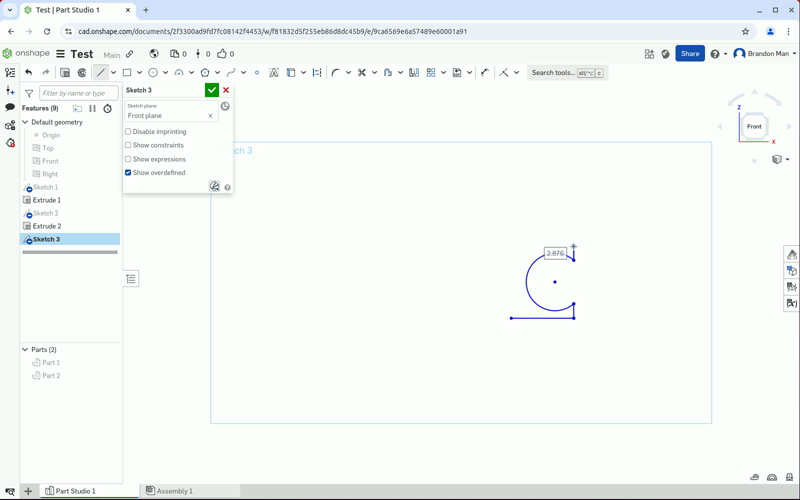
mouse_move(511, 246)
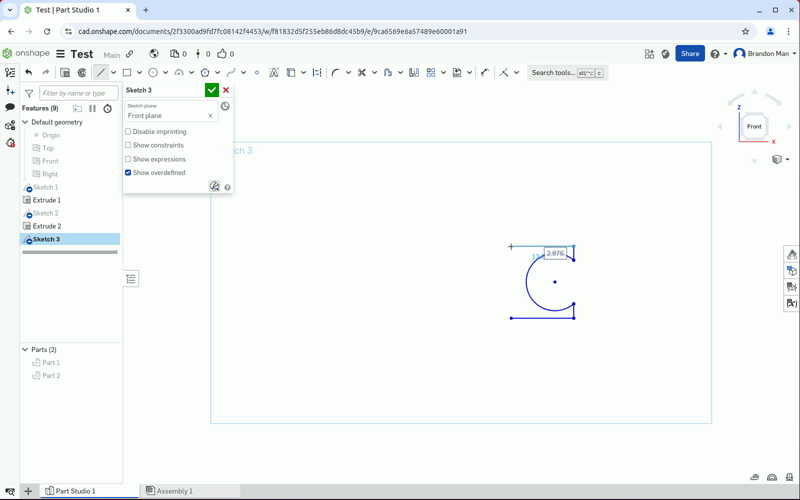
click(511, 246)
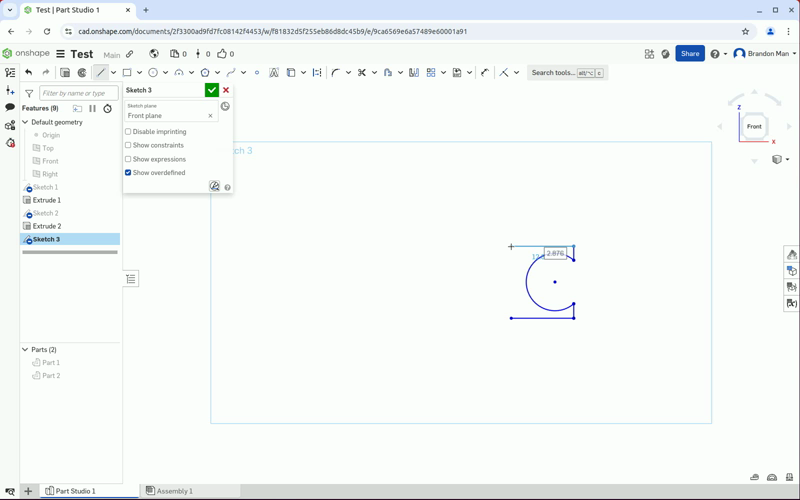
key_up(shift)
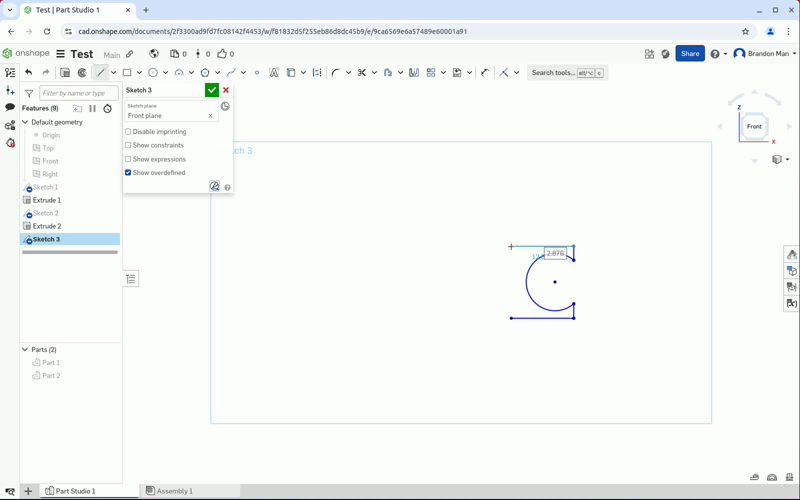
key(esc)
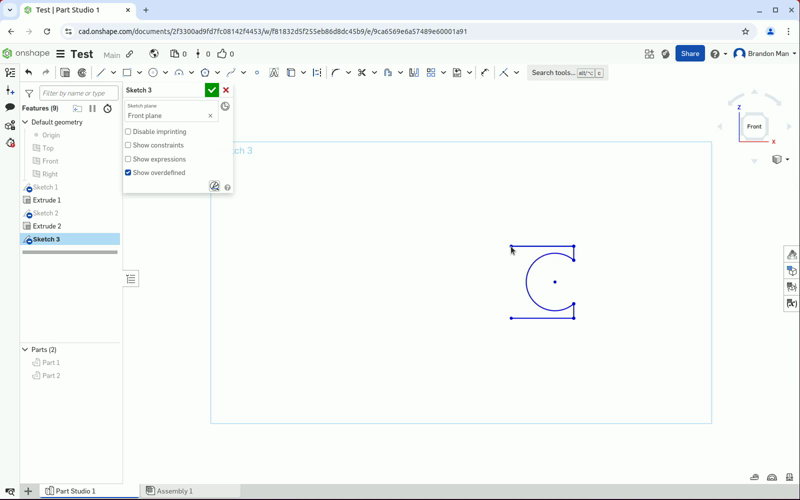
key(a)
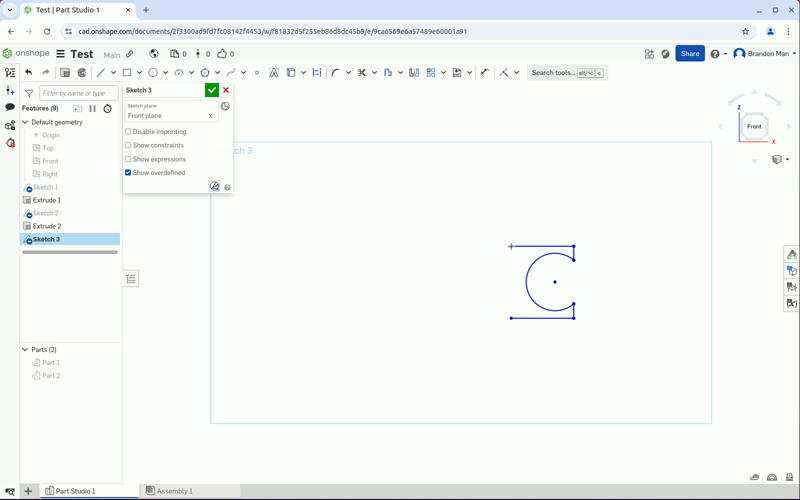
mouse_move(511, 246)
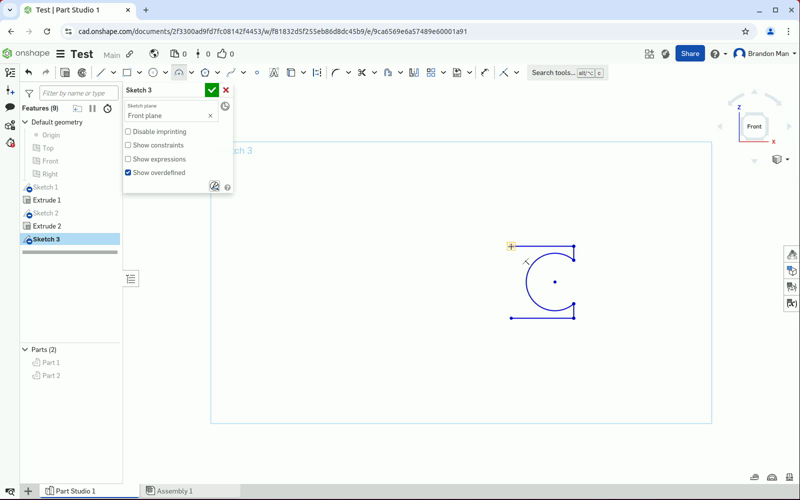
click(511, 246)
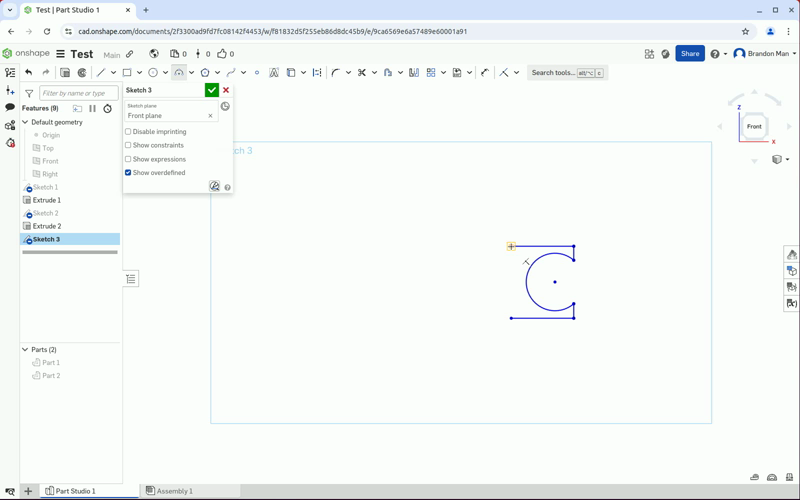
mouse_move(511, 318)
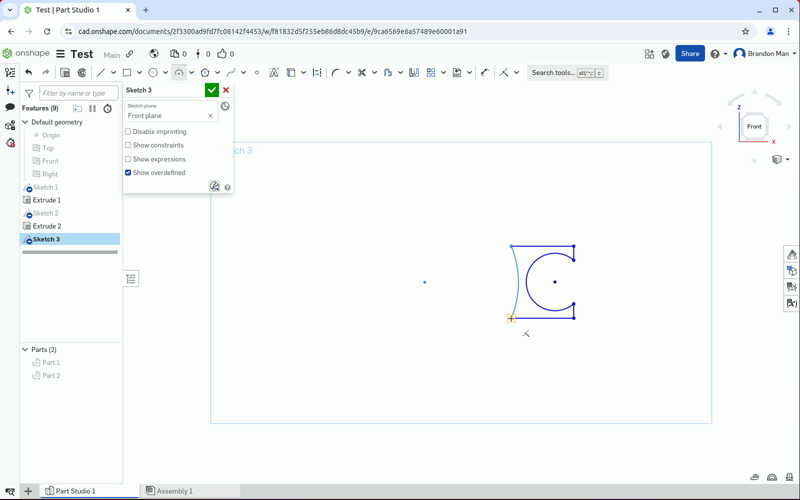
click(511, 318)
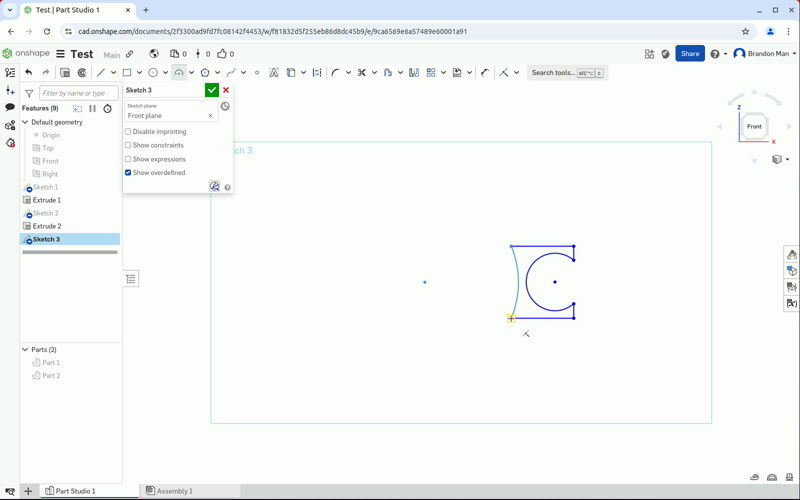
key_down(shift)
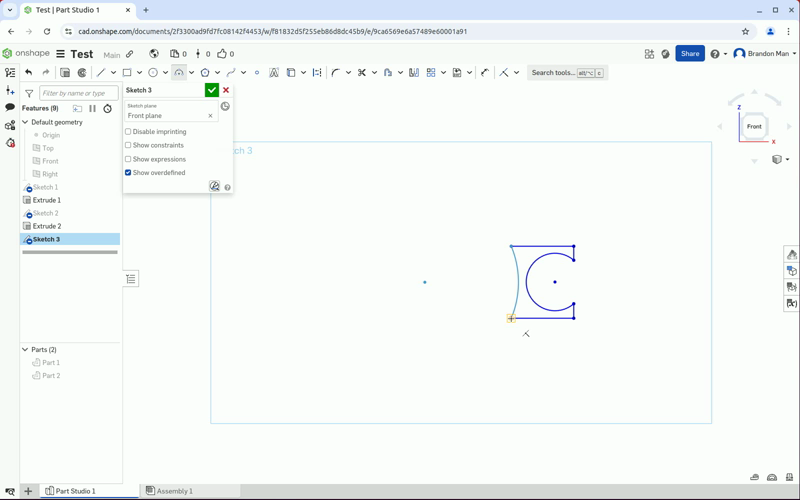
mouse_move(522, 282)
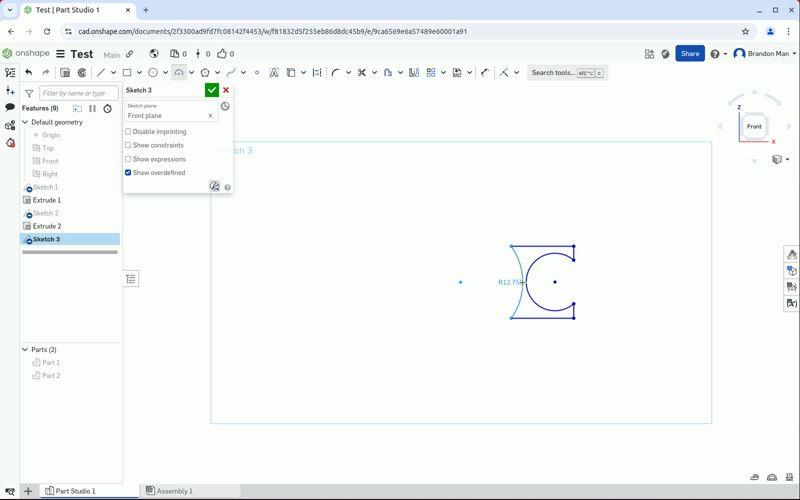
scroll(6)
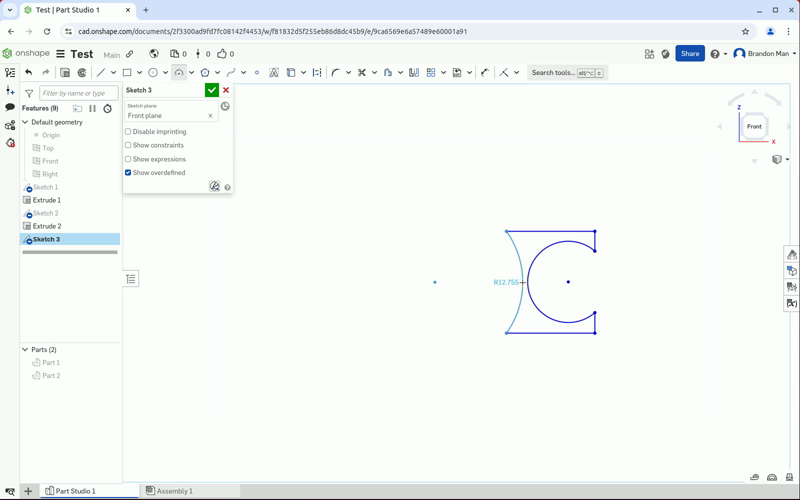
scroll(6)
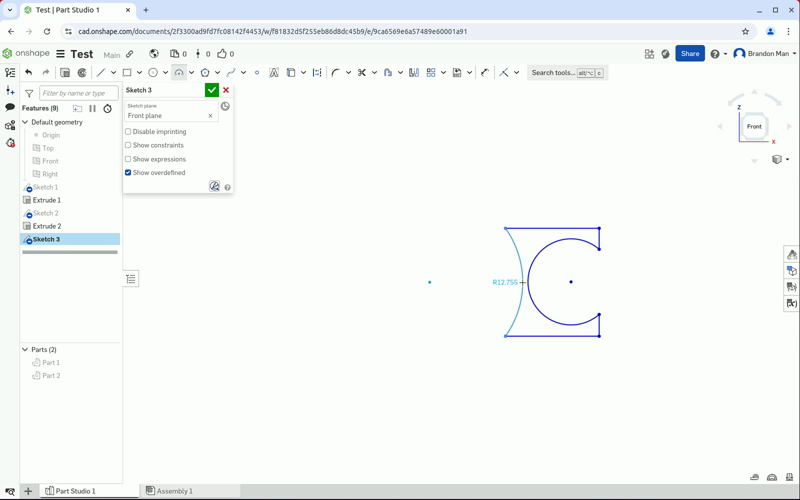
scroll(6)
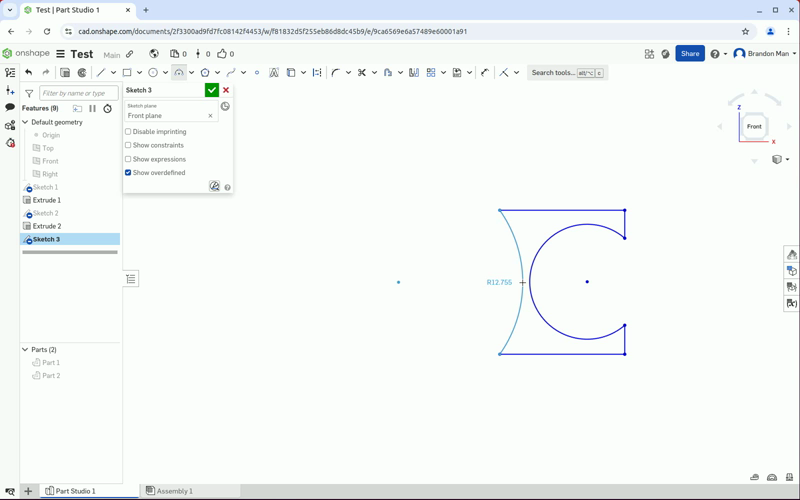
scroll(6)
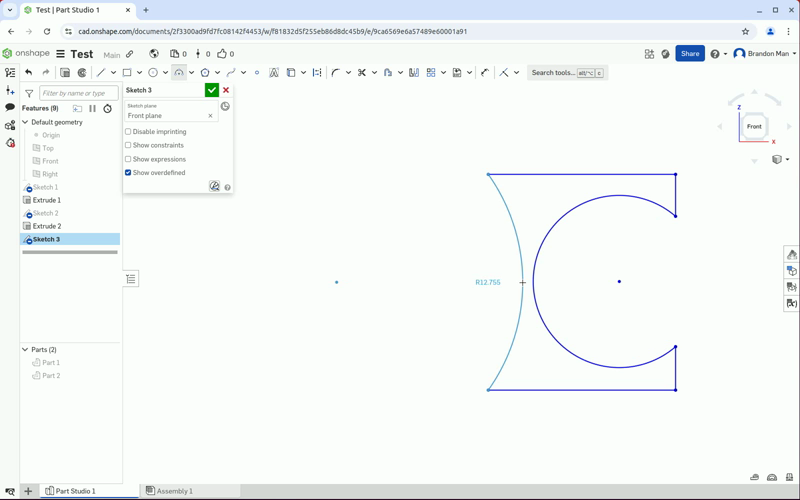
scroll(6)
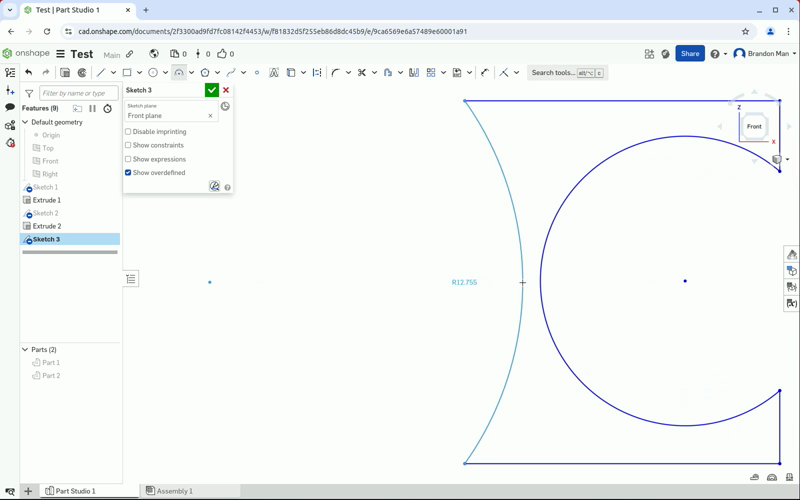
scroll(6)
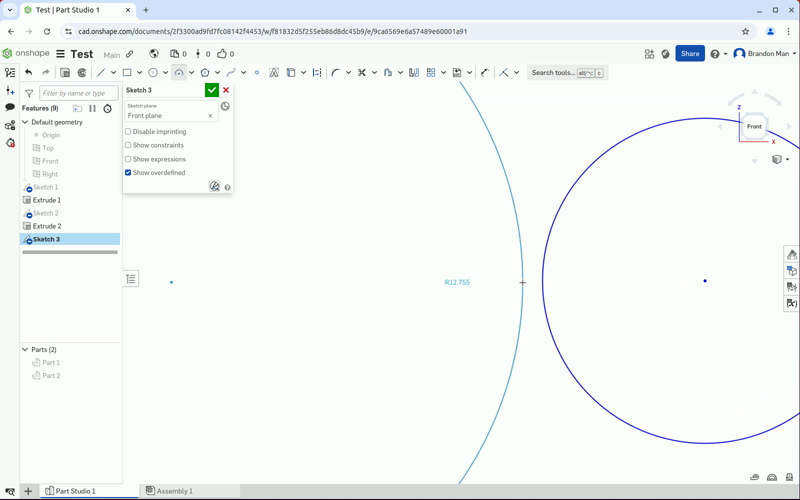
scroll(6)
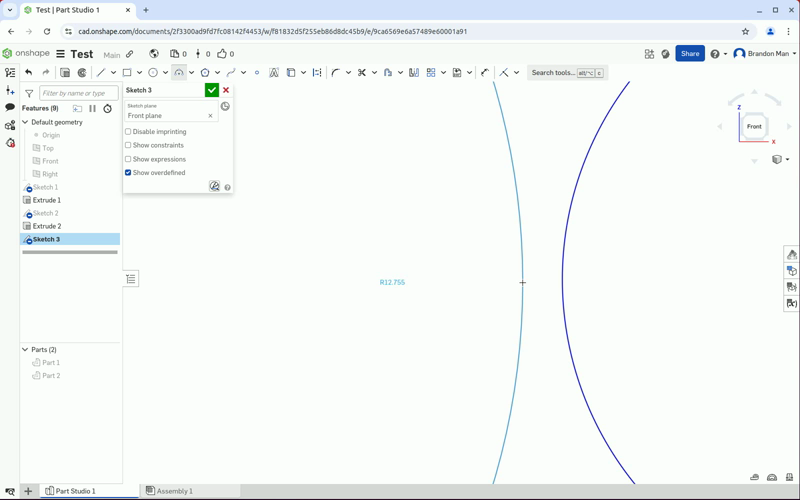
click(522, 282)
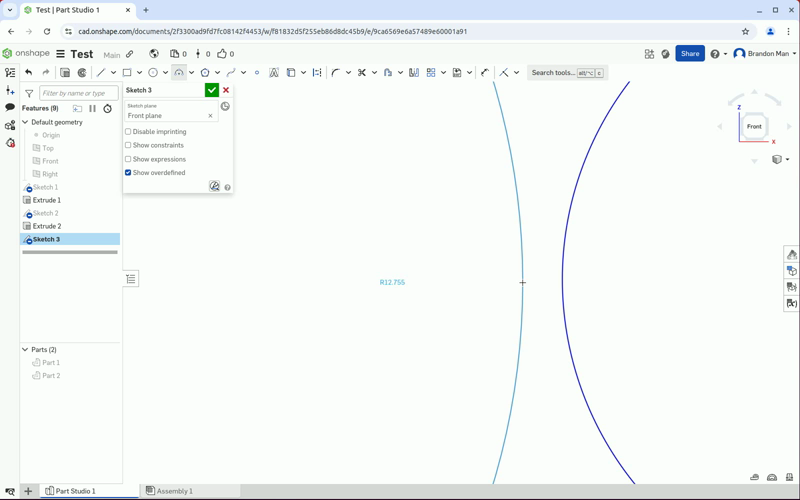
scroll(-6)
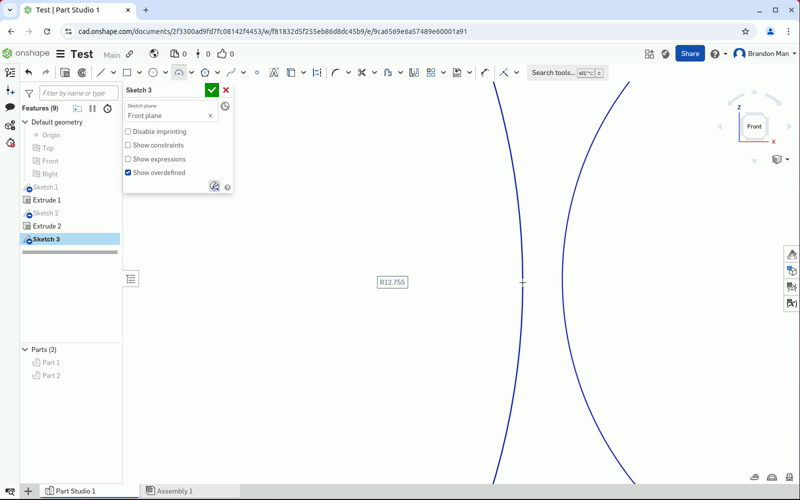
scroll(-6)
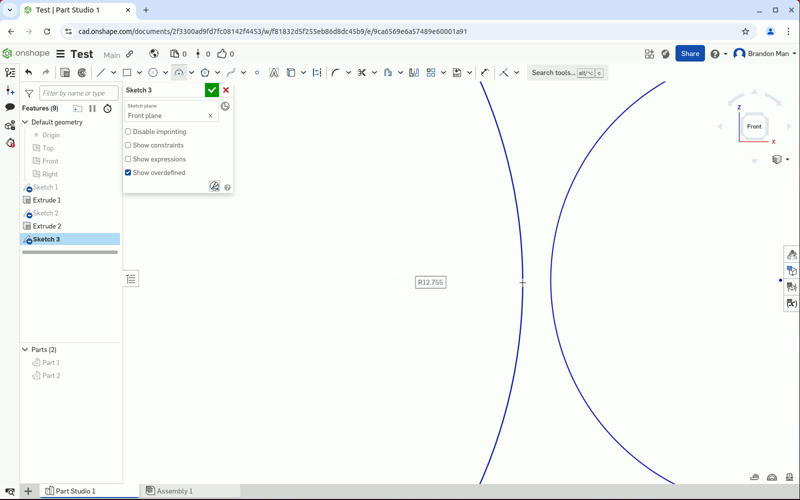
scroll(-6)
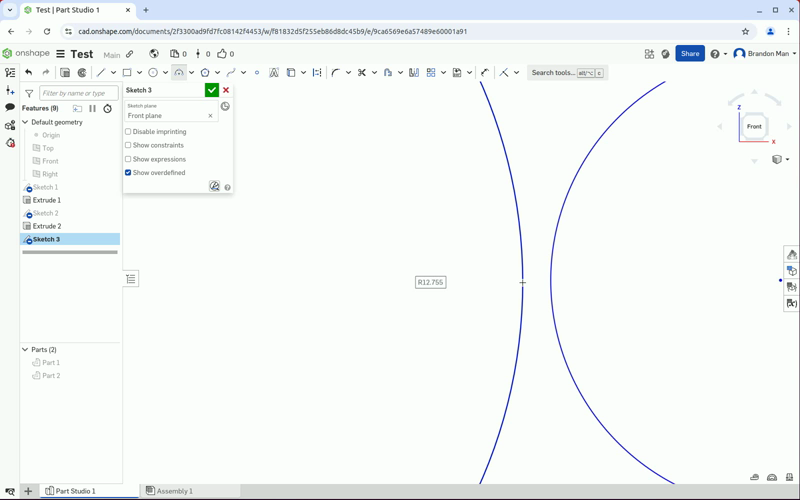
scroll(-6)
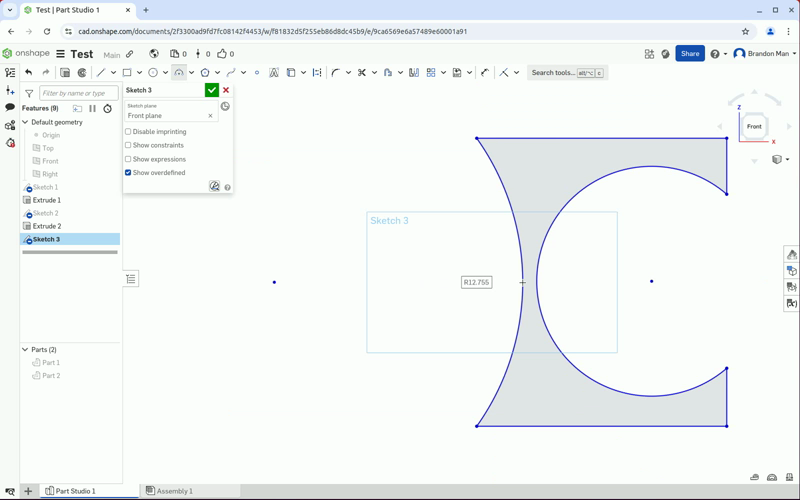
scroll(-6)
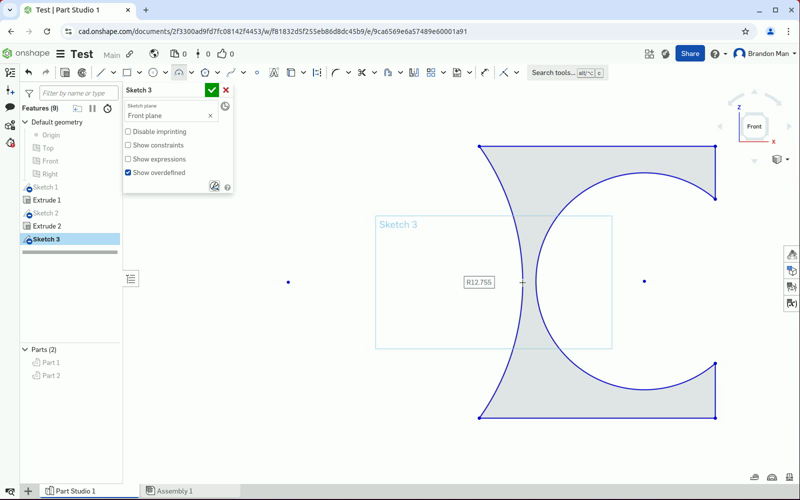
scroll(-6)
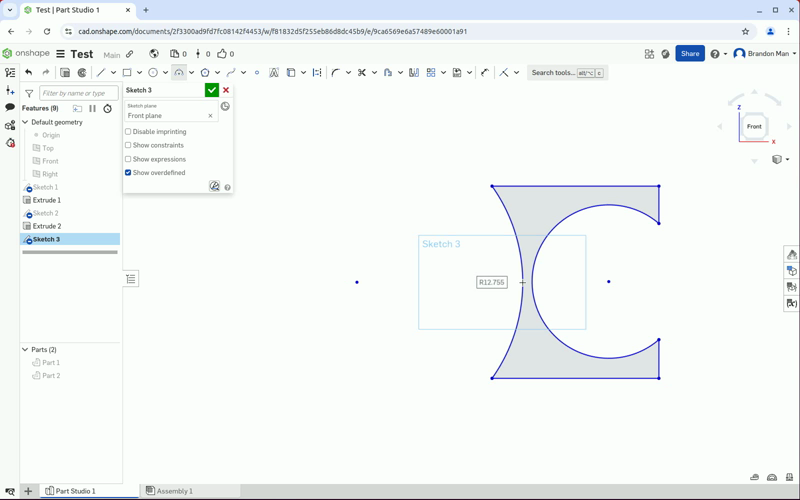
scroll(-6)
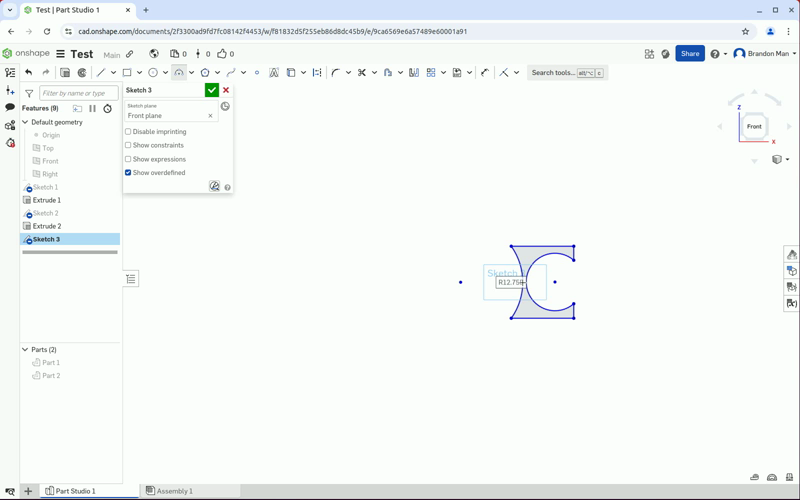
key_up(shift)
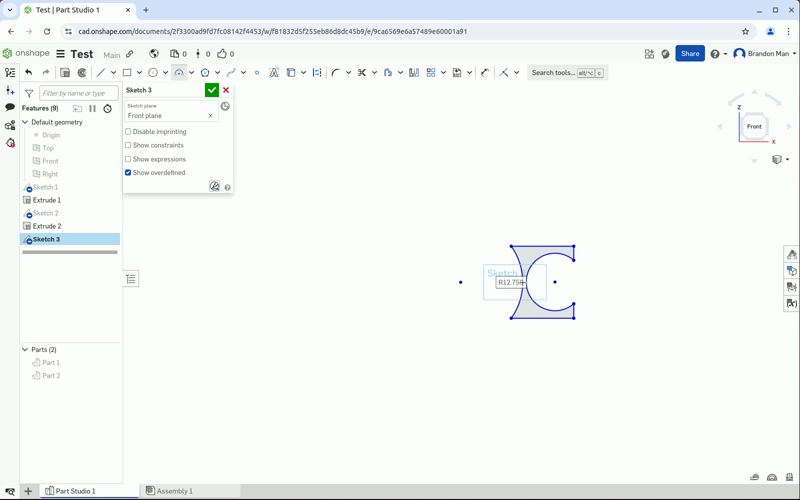
key(esc)
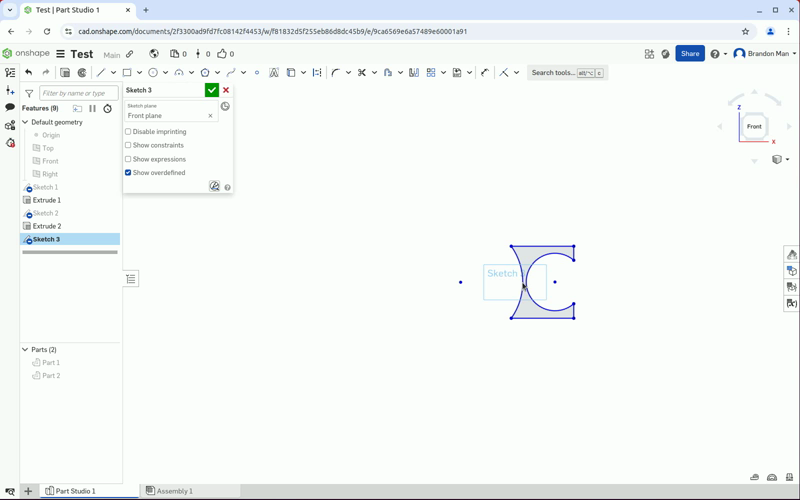
mouse_move(521, 306)
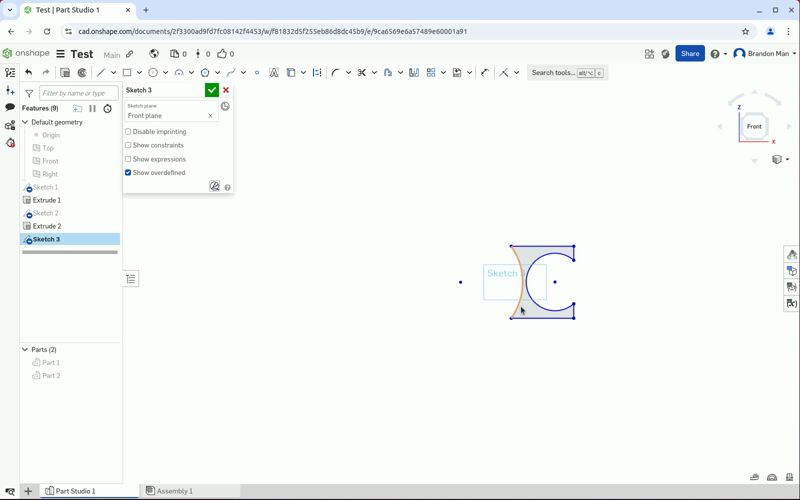
scroll(6)
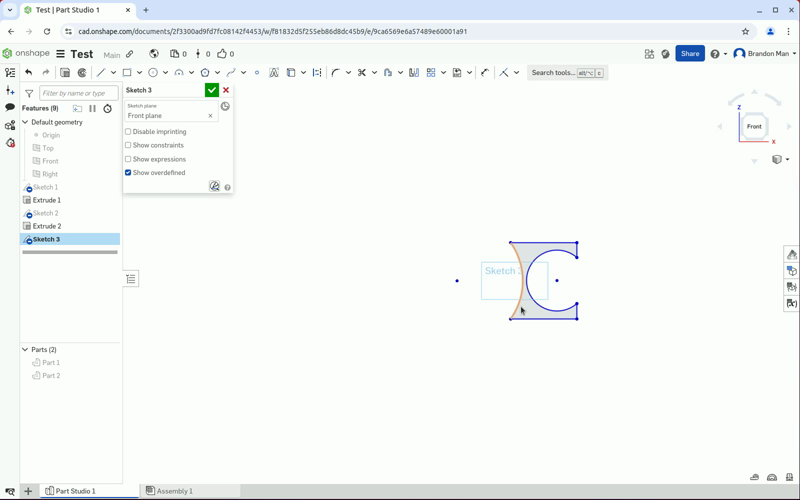
scroll(6)
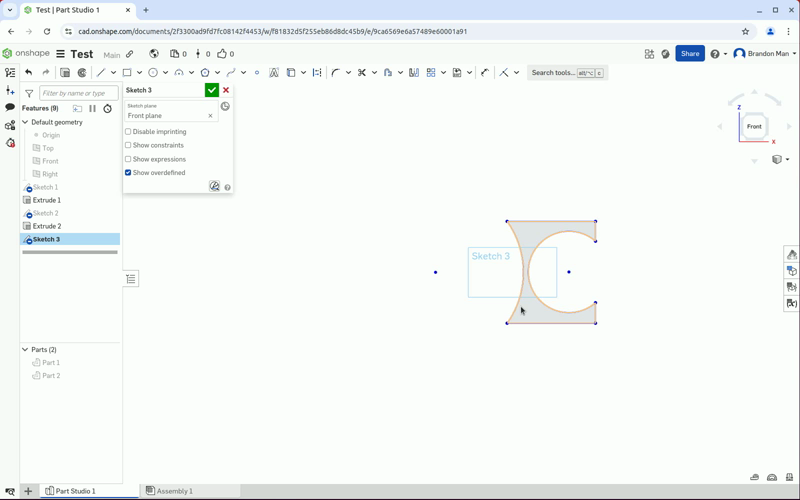
scroll(6)
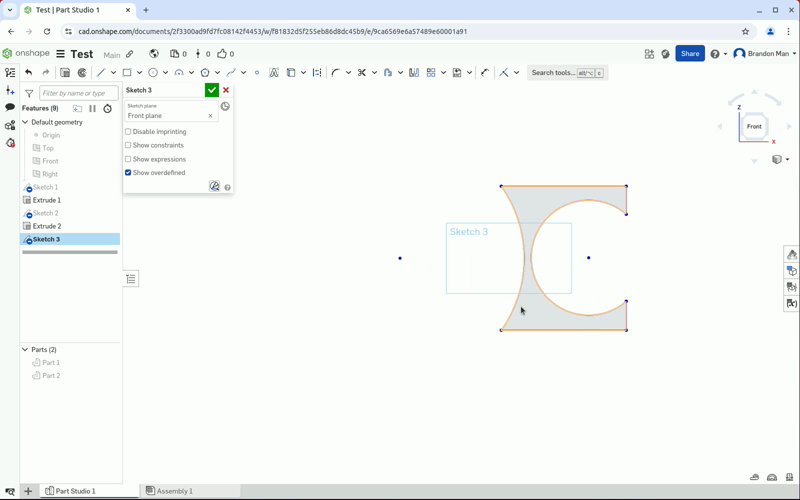
scroll(6)
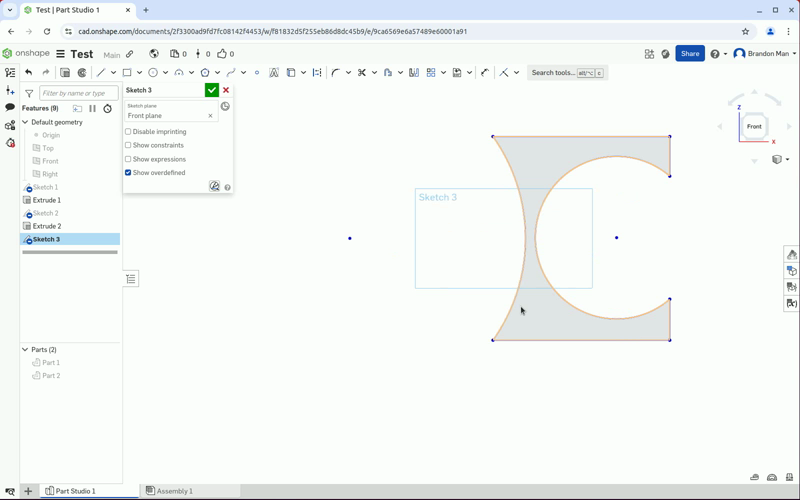
scroll(6)
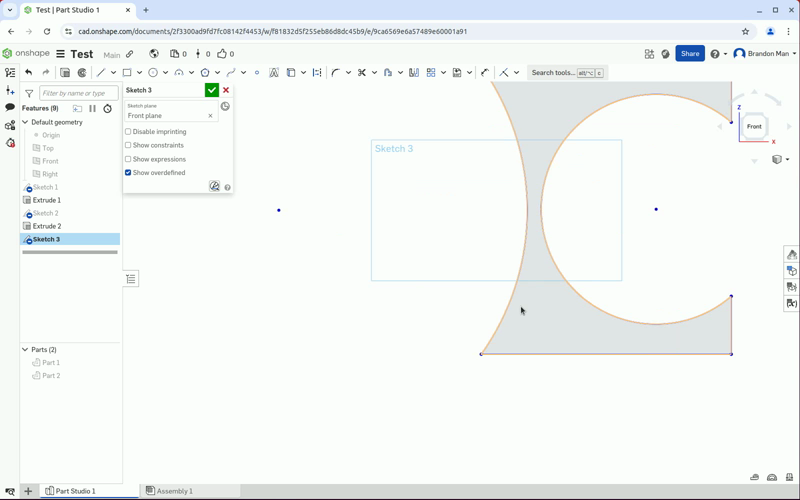
scroll(6)
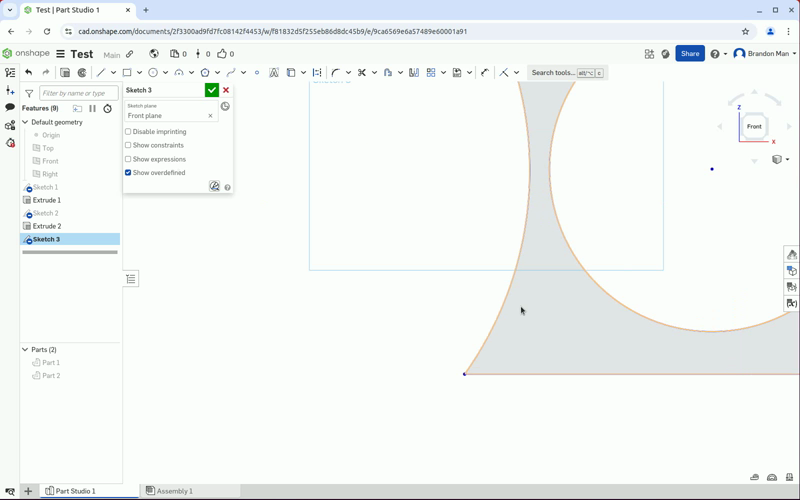
scroll(6)
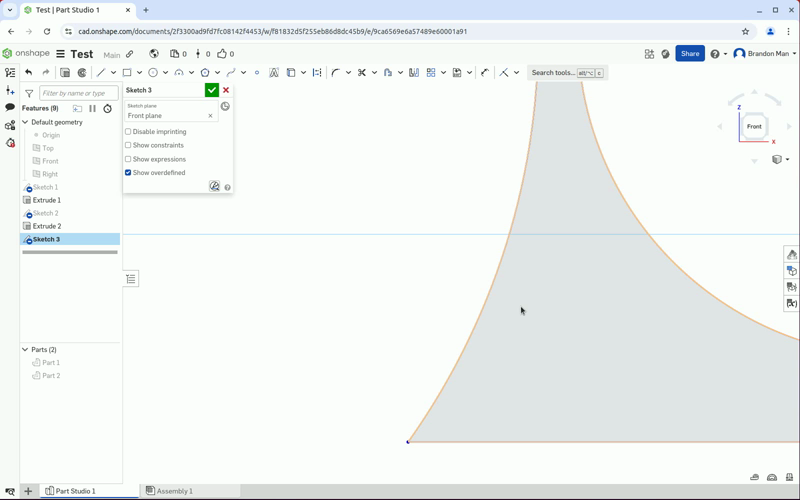
click(521, 306)
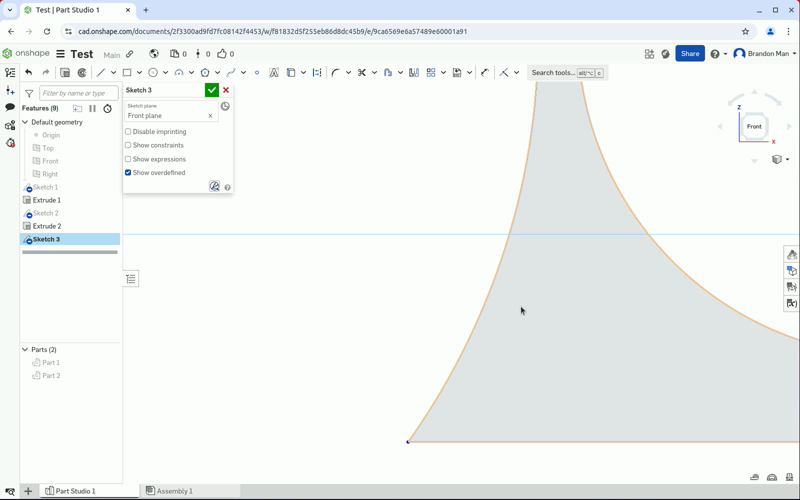
scroll(-6)
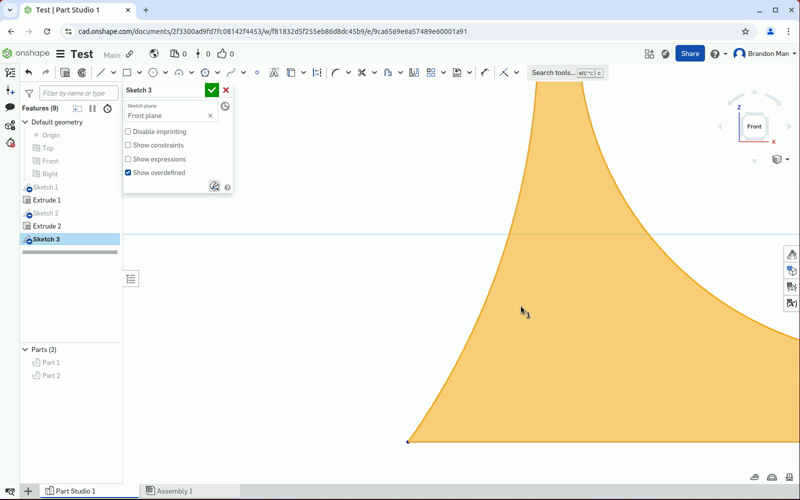
scroll(-6)
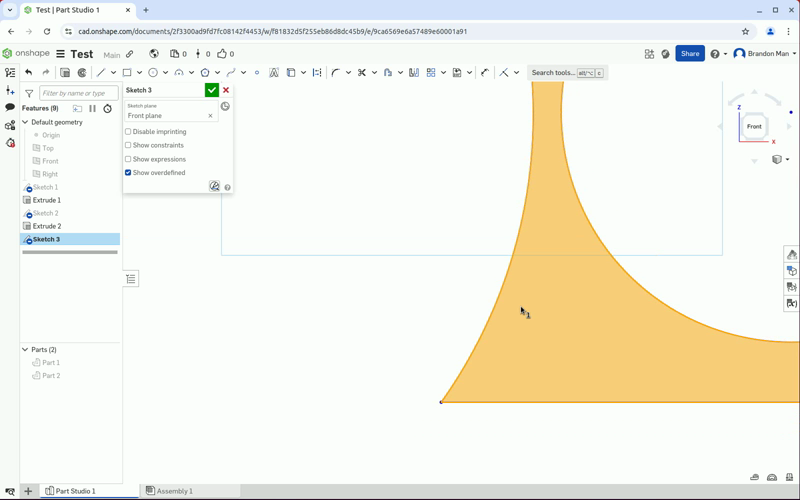
scroll(-6)
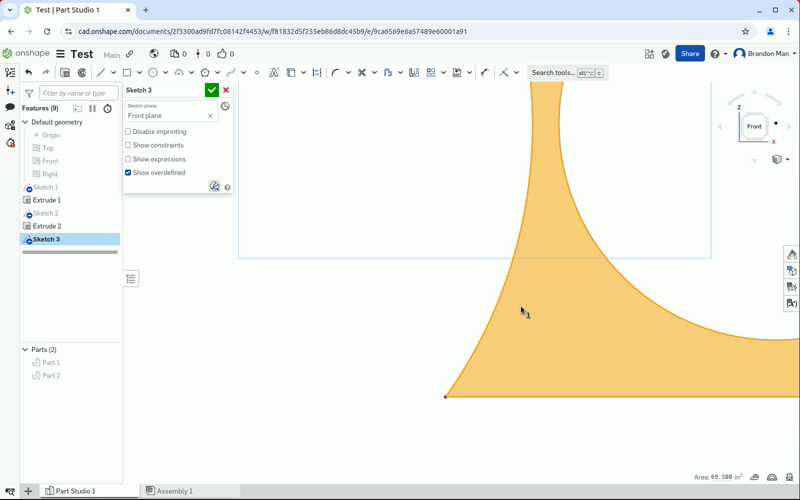
scroll(-6)
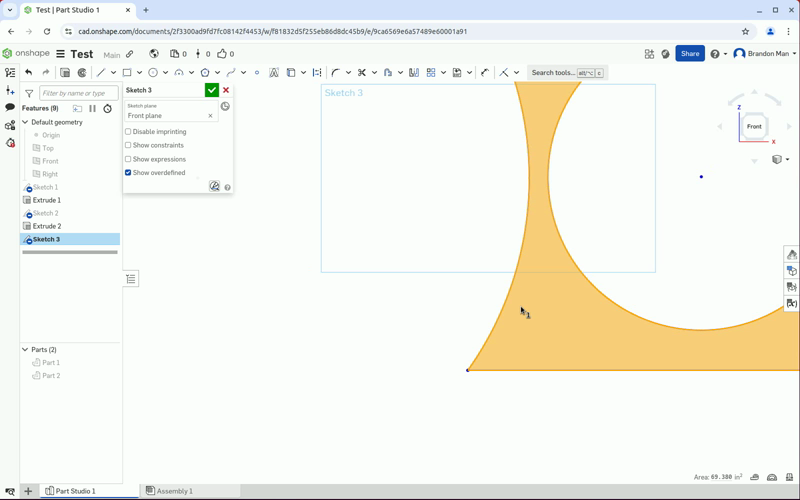
scroll(-6)
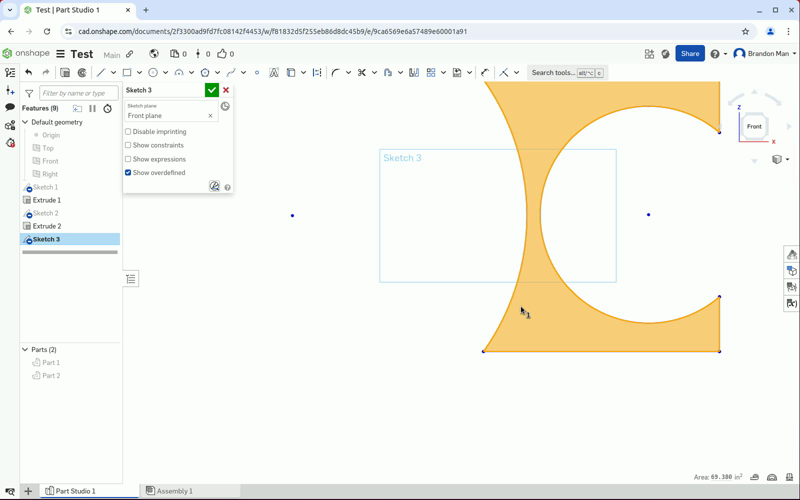
scroll(-6)
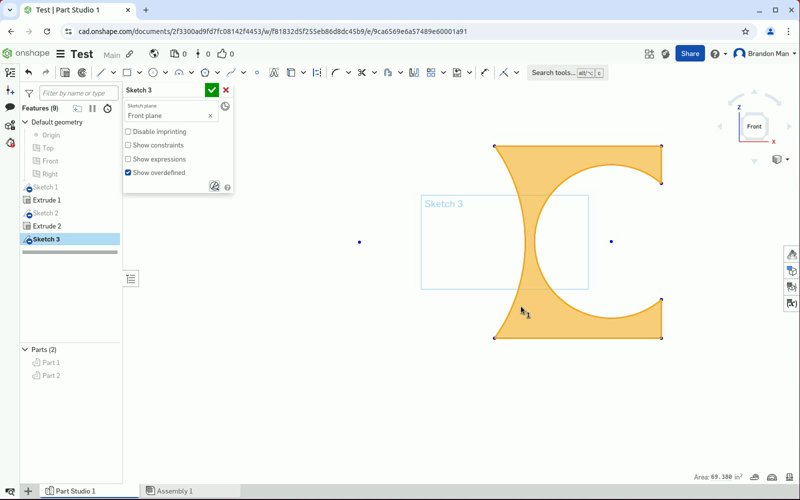
scroll(-6)
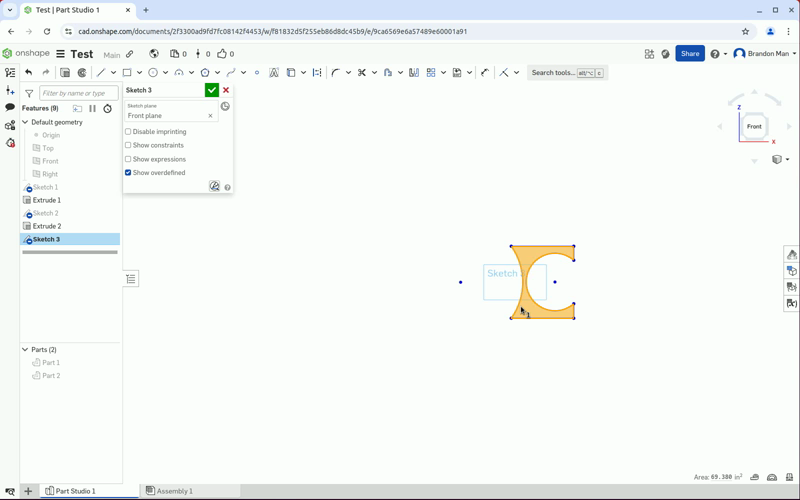
mouse_move(73, 352)
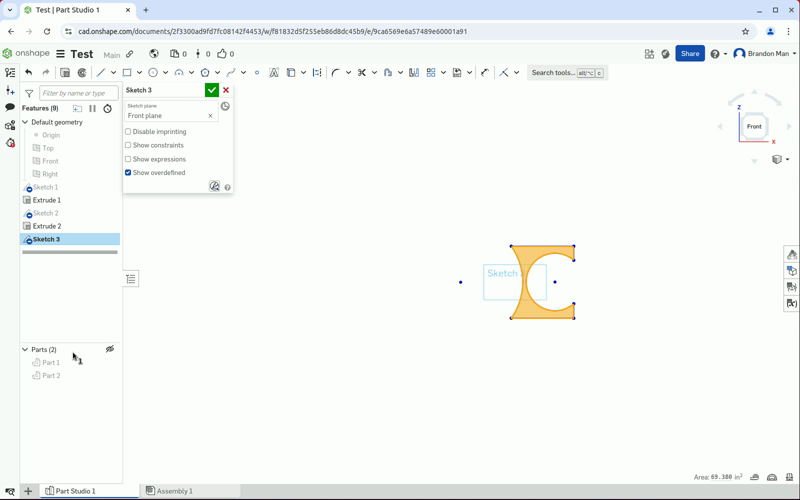
key(shift+y)
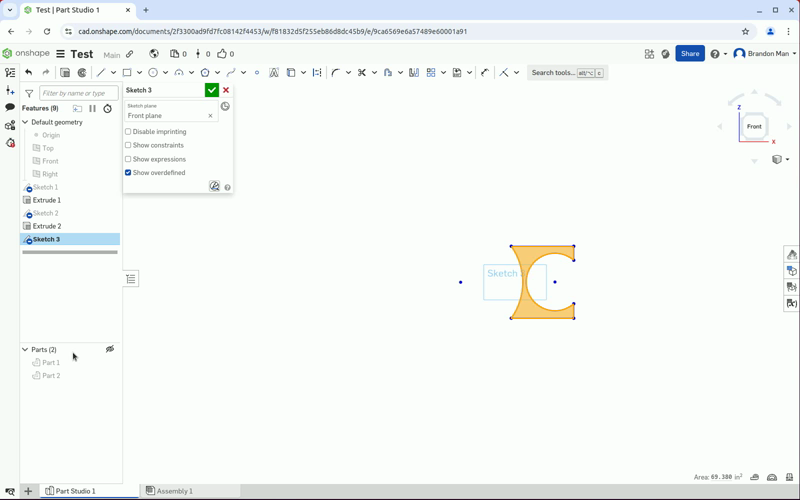
key(shift+e)
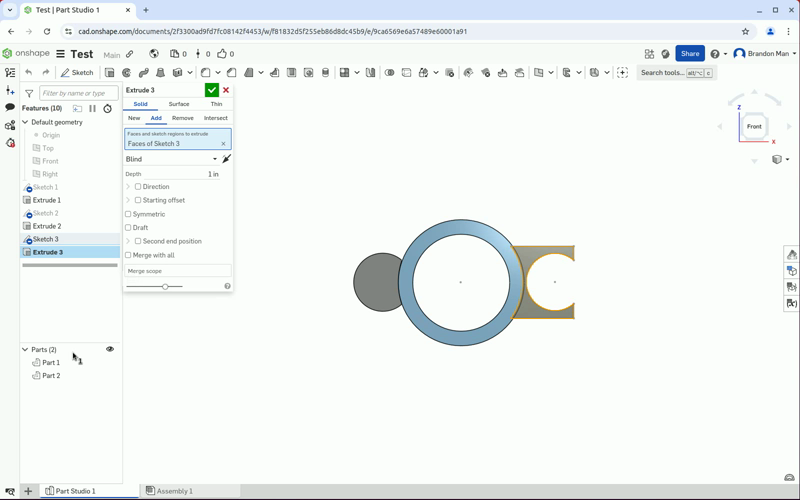
mouse_move(143, 106)
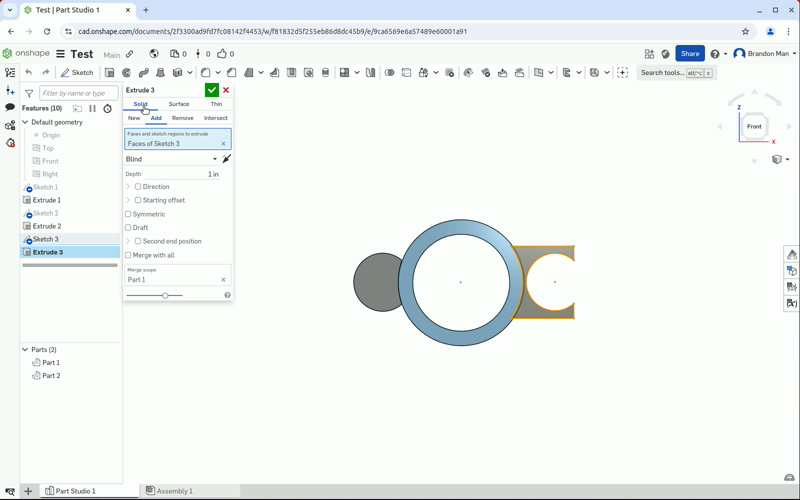
click(143, 106)
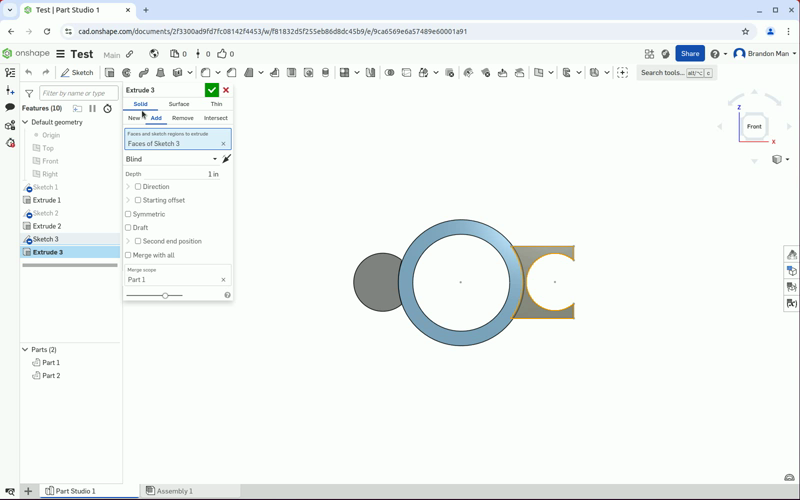
mouse_move(137, 120)
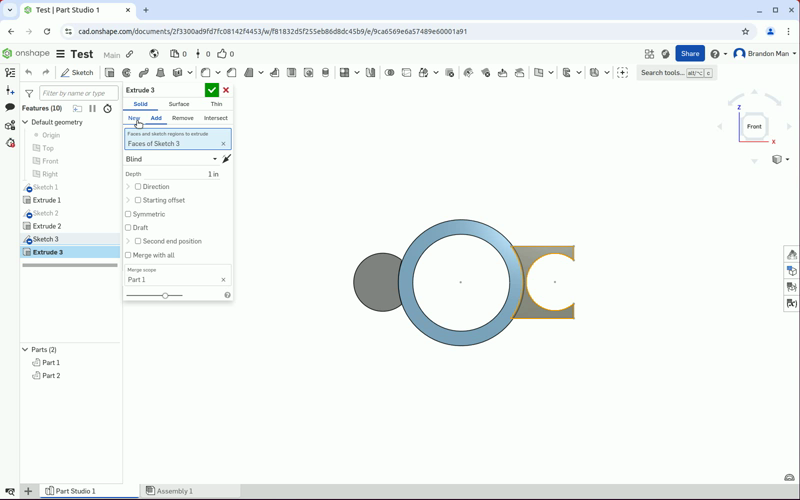
click(137, 120)
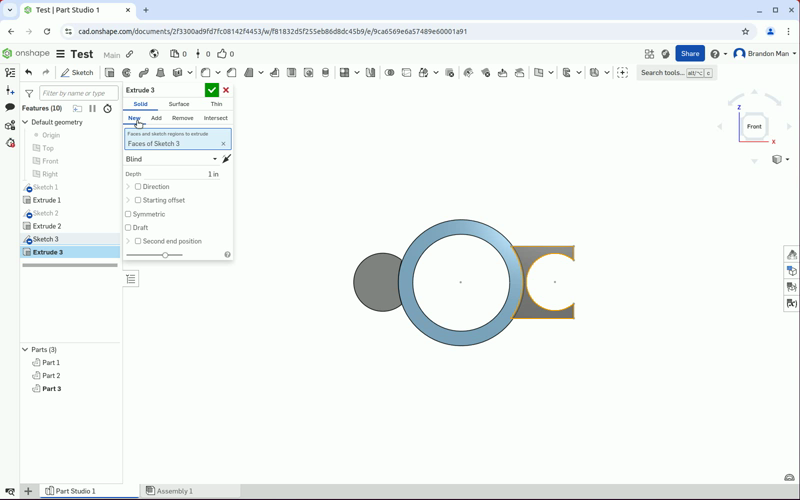
key(tab, 4)
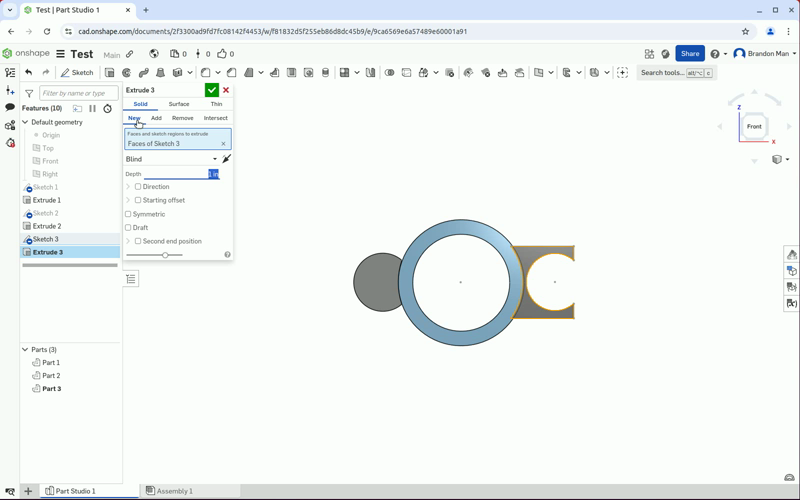
text(9.869)
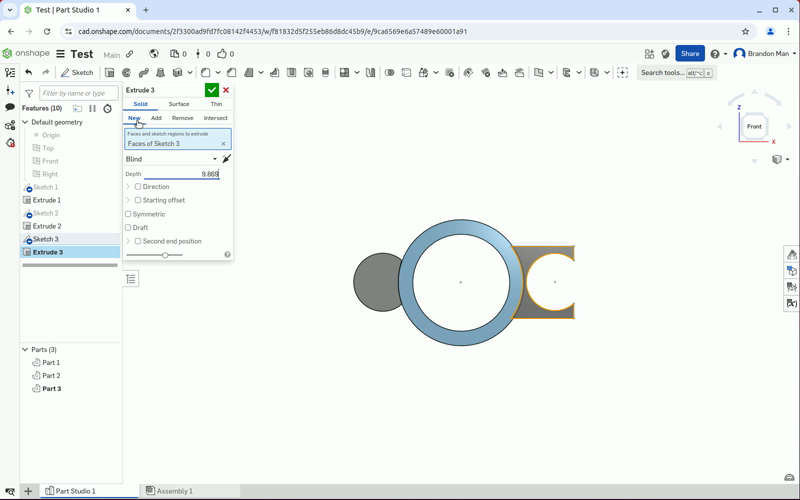
key(enter)
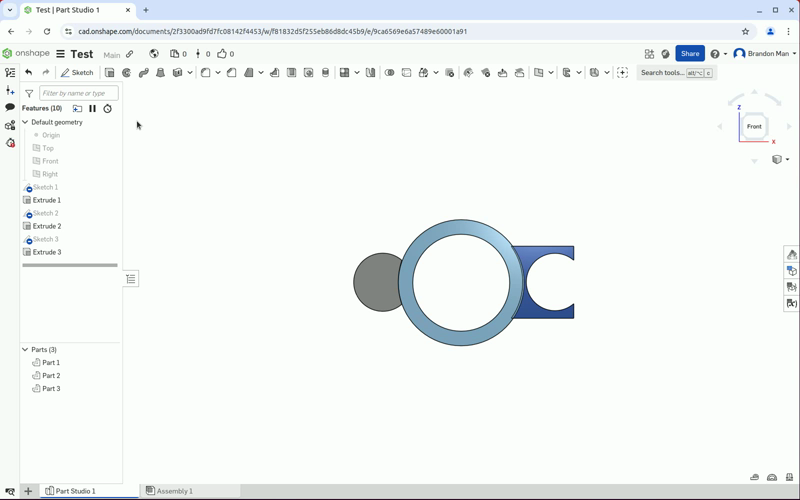
key(shift+h)
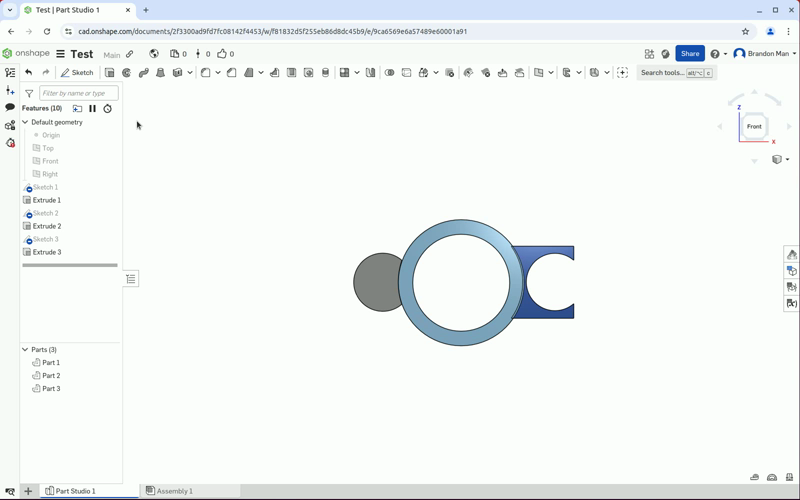
key(shift+h)
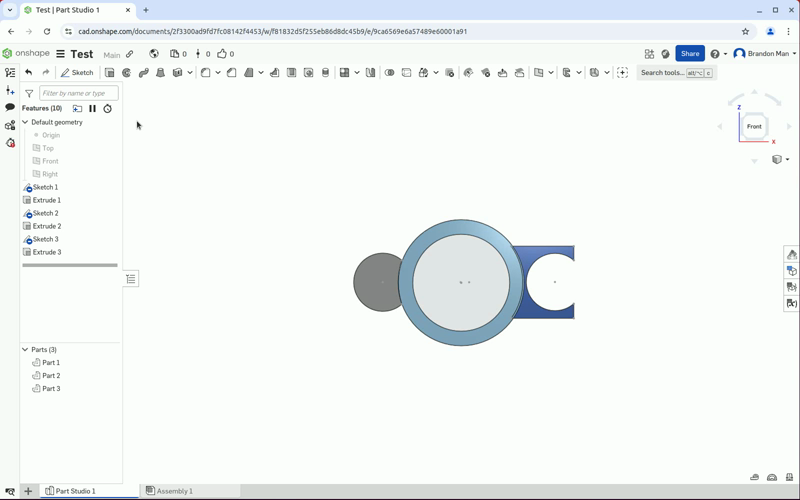
key(shift+7)
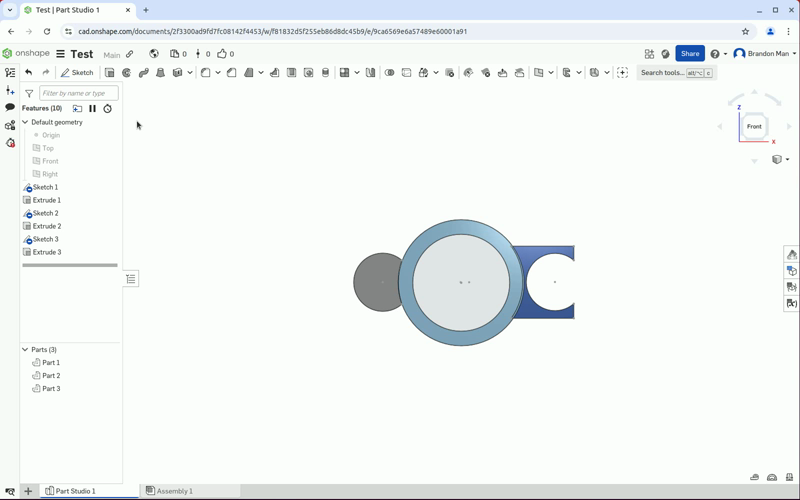
key(left, 2)
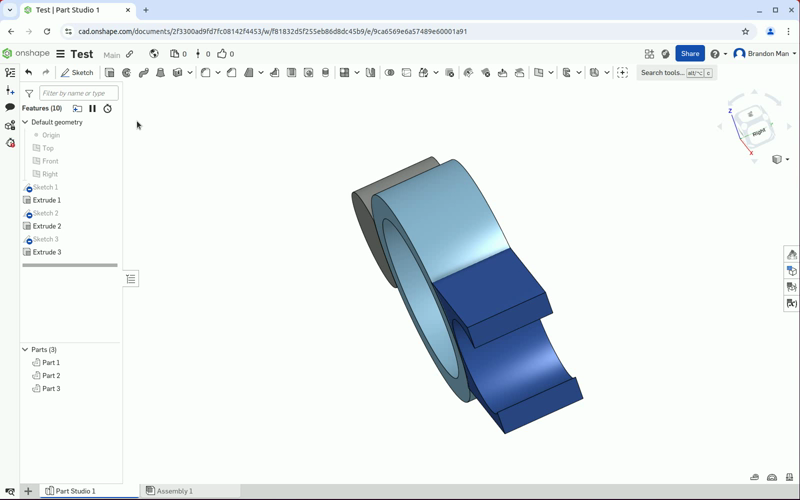
key(down, 2)
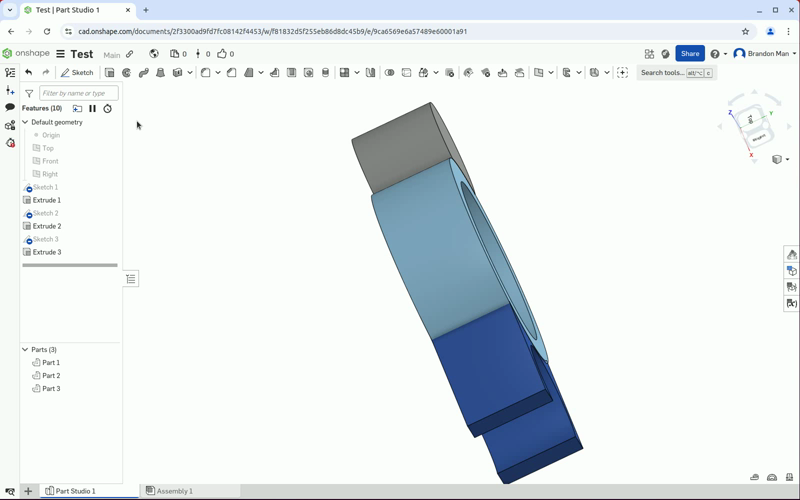
key(up, 2)
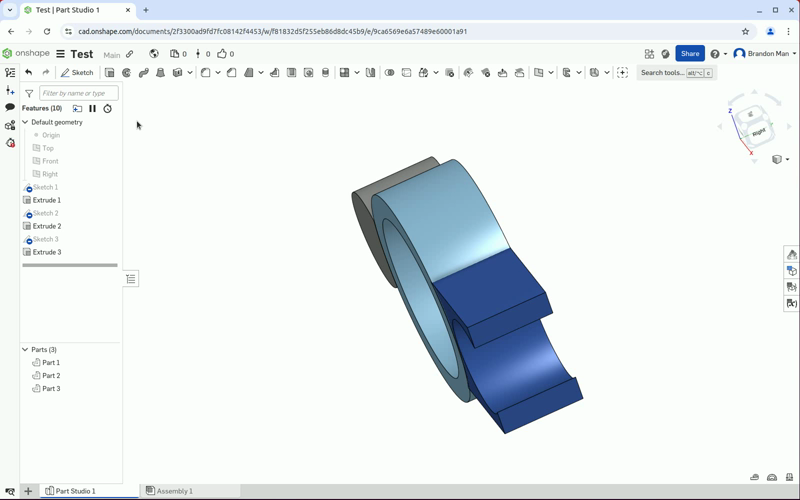
key(right, 2)
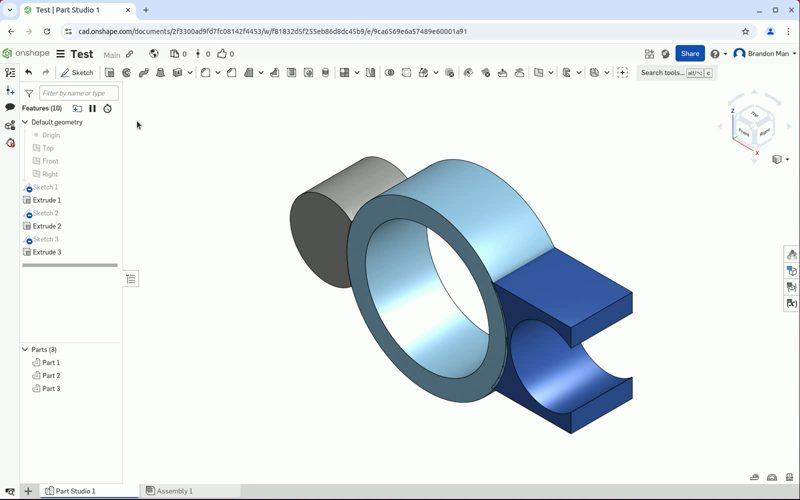
mouse_move(73, 189)
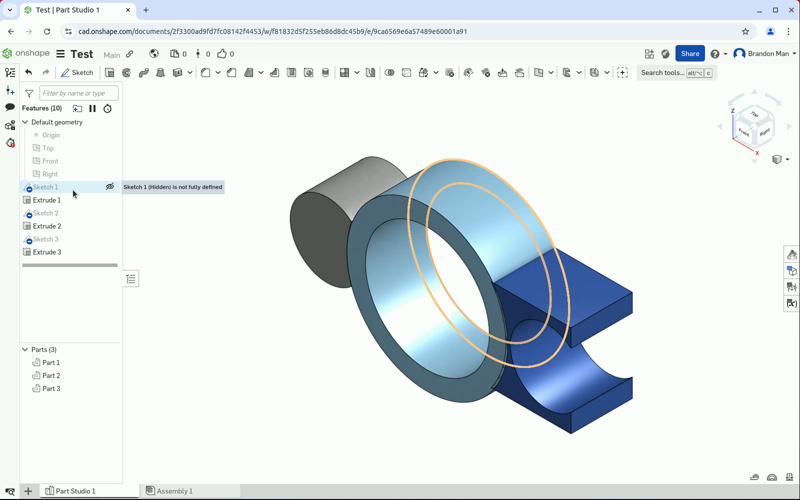
click(73, 189)